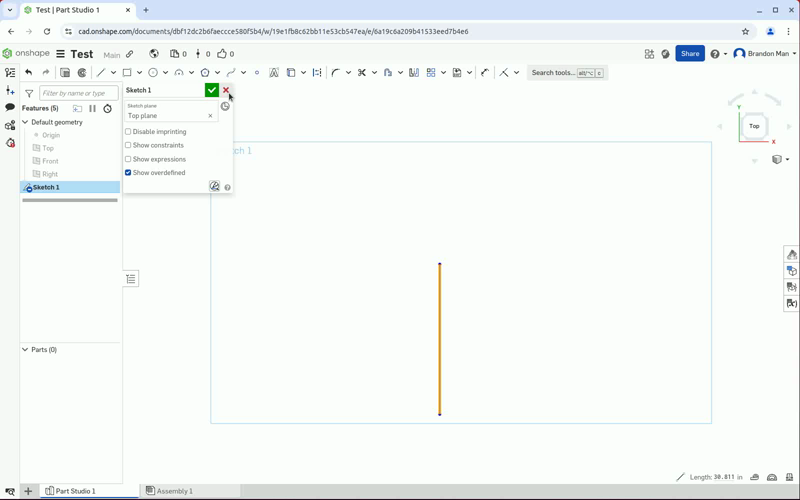
key(shift+h)
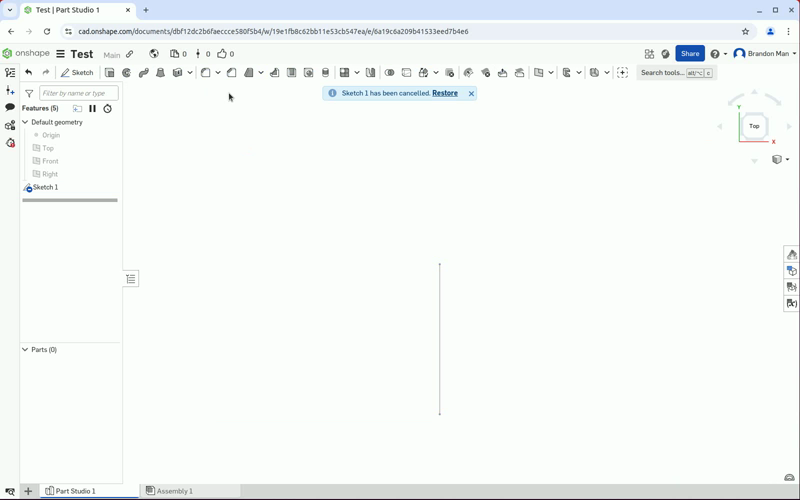
key(shift+s)
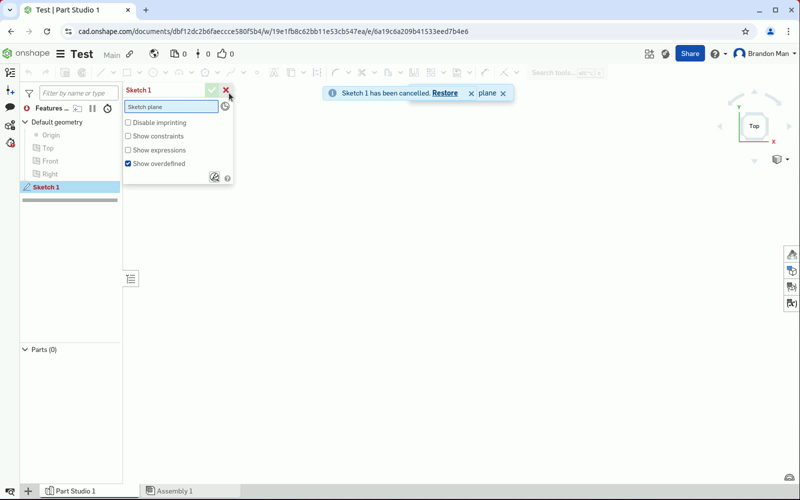
mouse_move(73, 150)
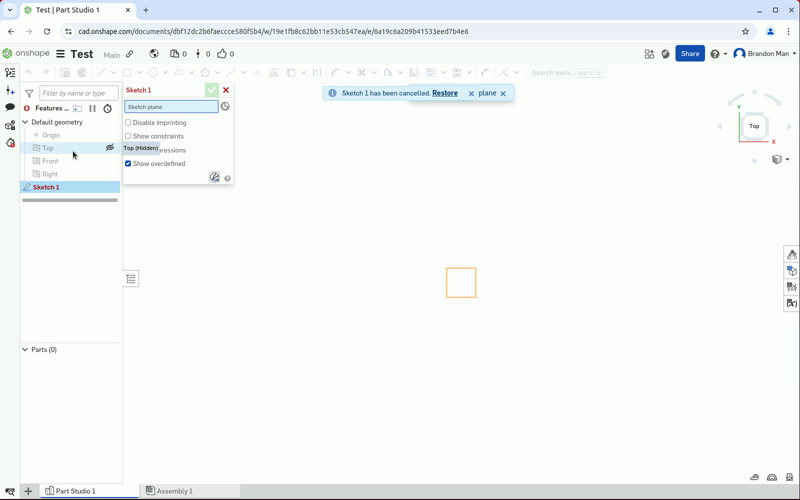
click(73, 150)
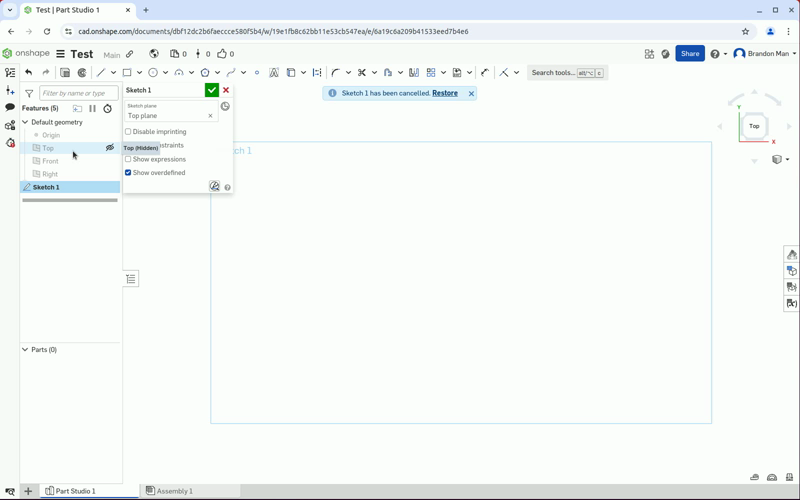
mouse_move(73, 352)
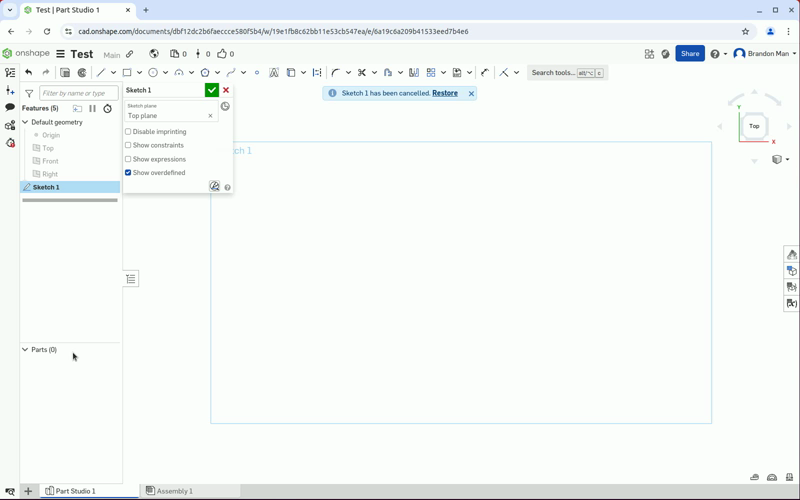
key(y)
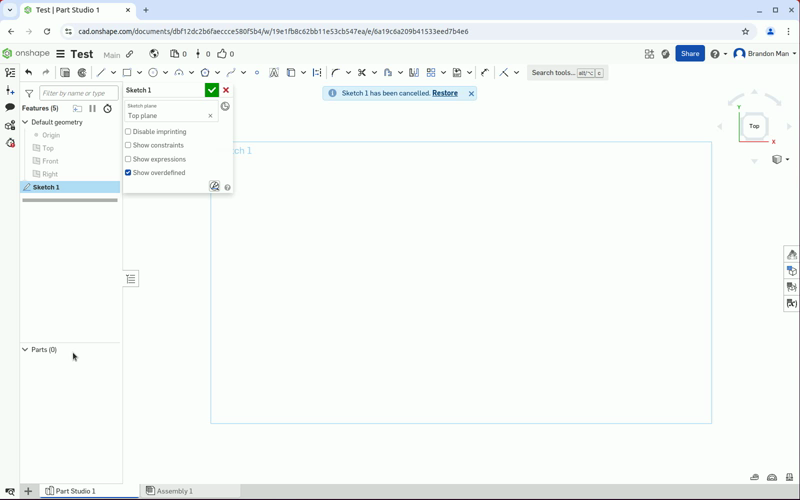
key(l)
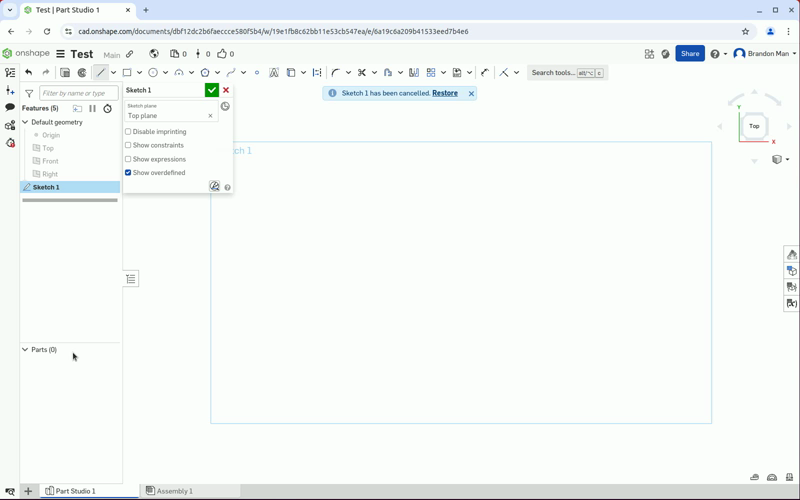
key_down(shift)
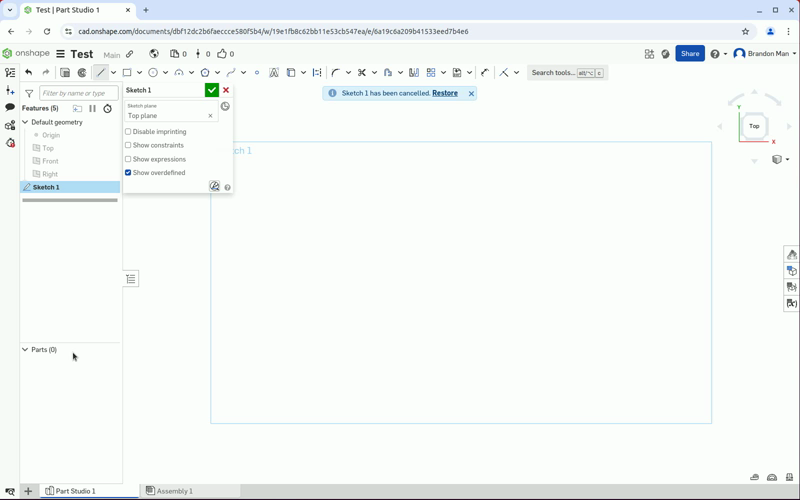
mouse_move(356, 367)
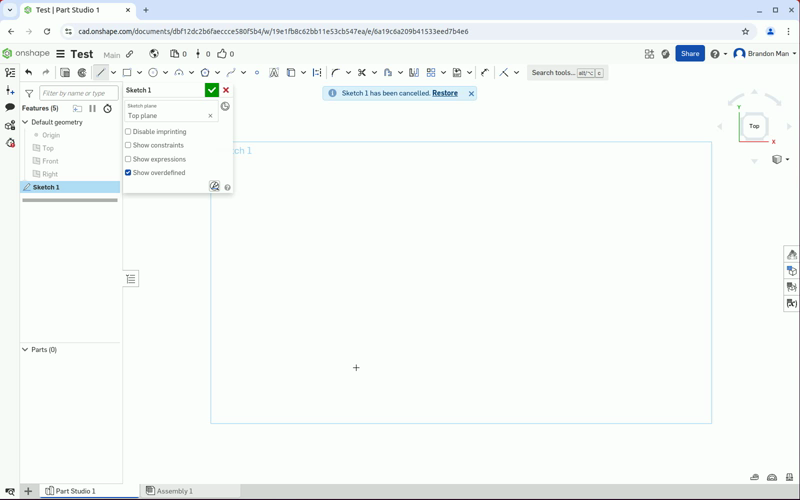
click(356, 367)
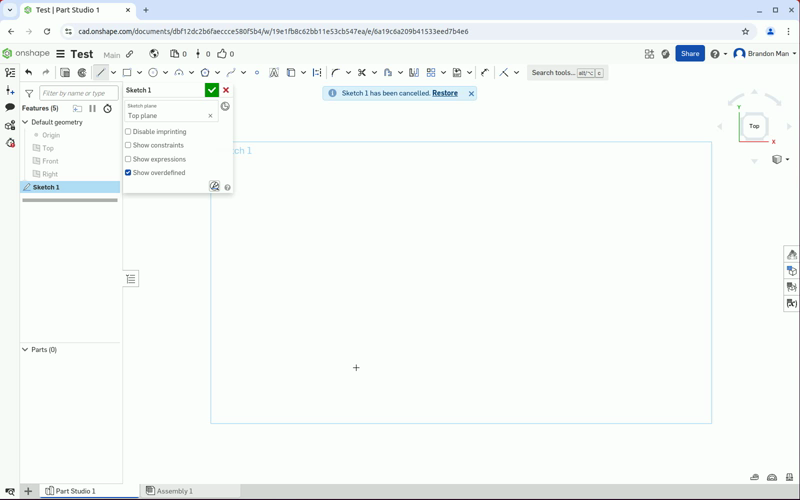
key_up(shift)
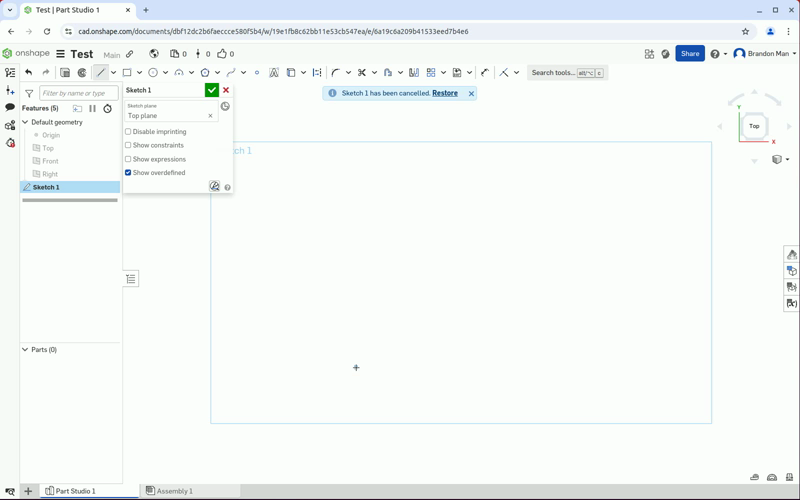
key_down(shift)
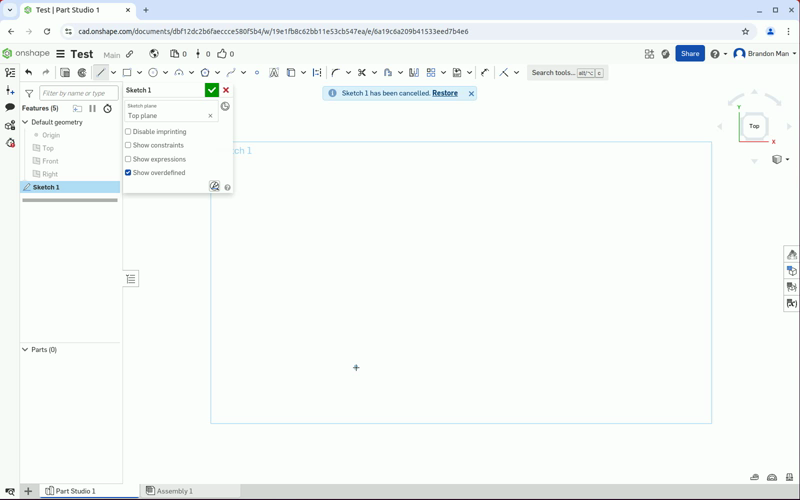
mouse_move(563, 367)
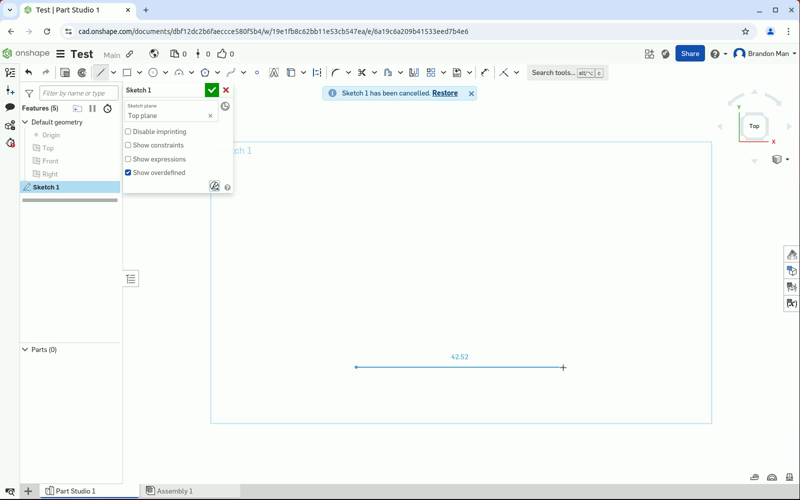
click(563, 367)
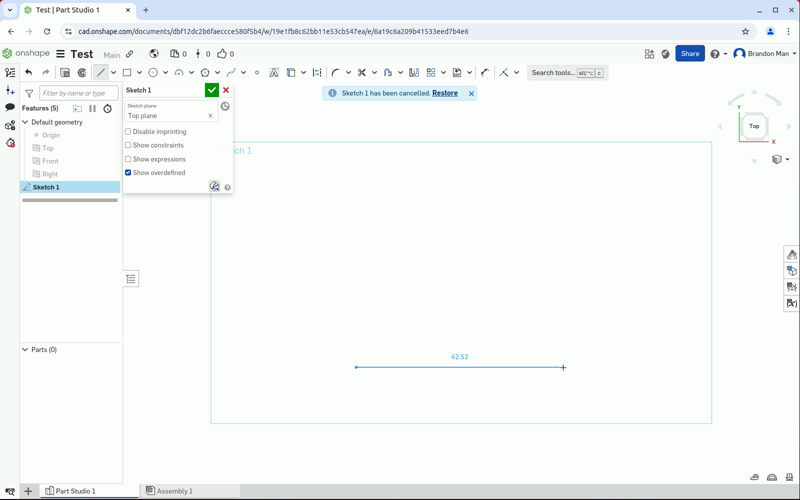
key_up(shift)
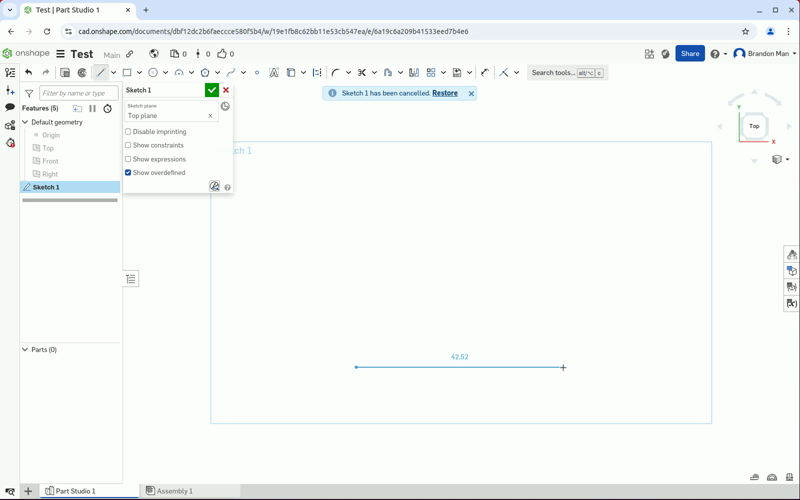
key_down(shift)
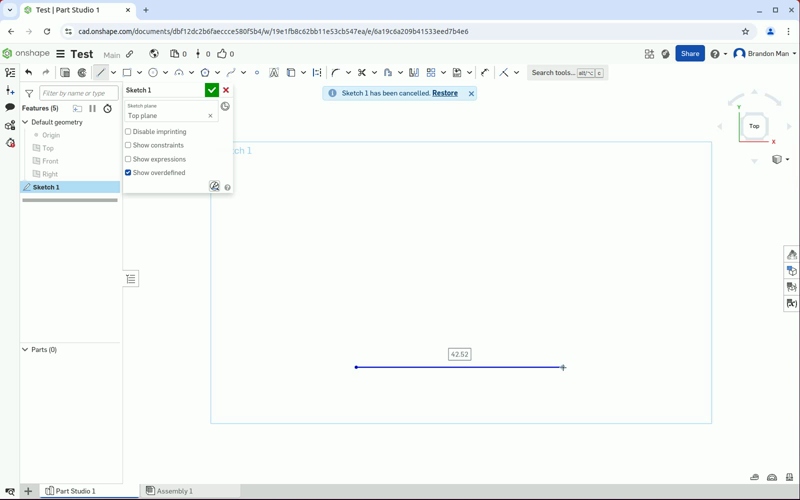
mouse_move(563, 296)
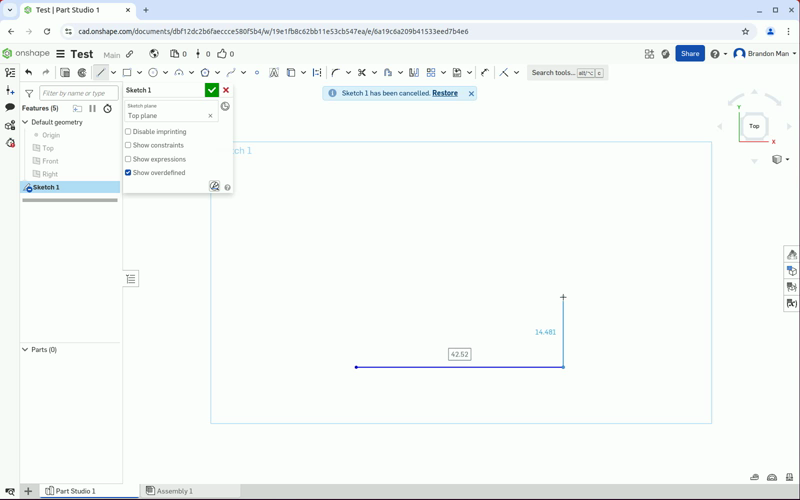
click(563, 296)
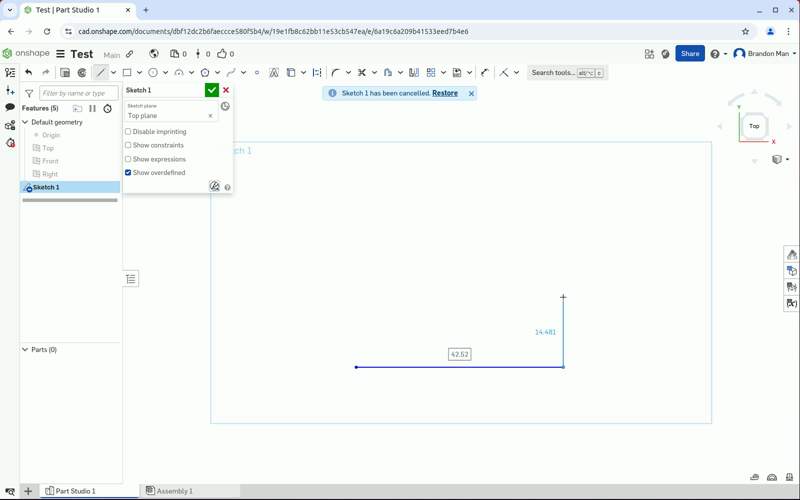
key_up(shift)
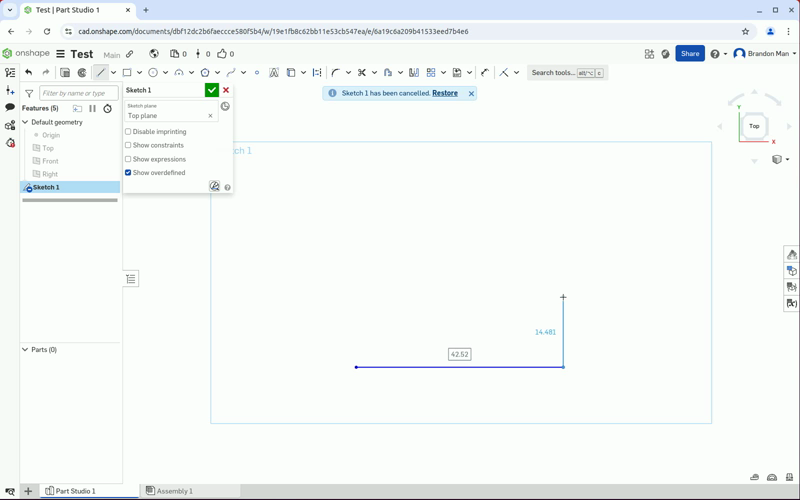
key(esc)
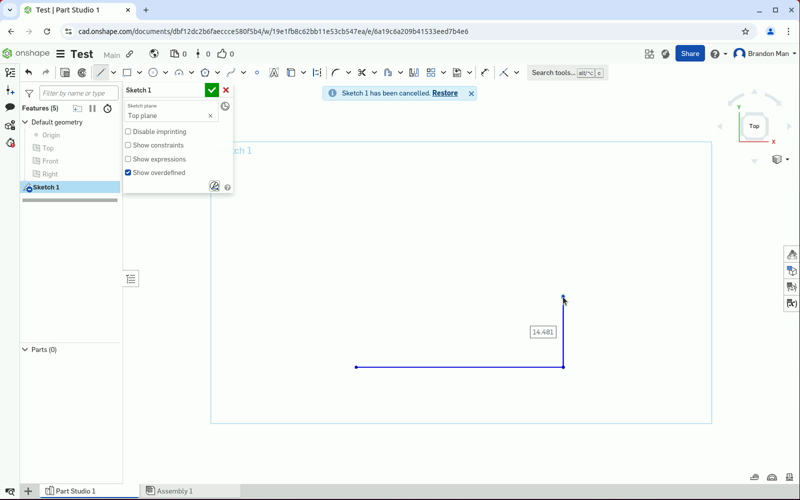
key(a)
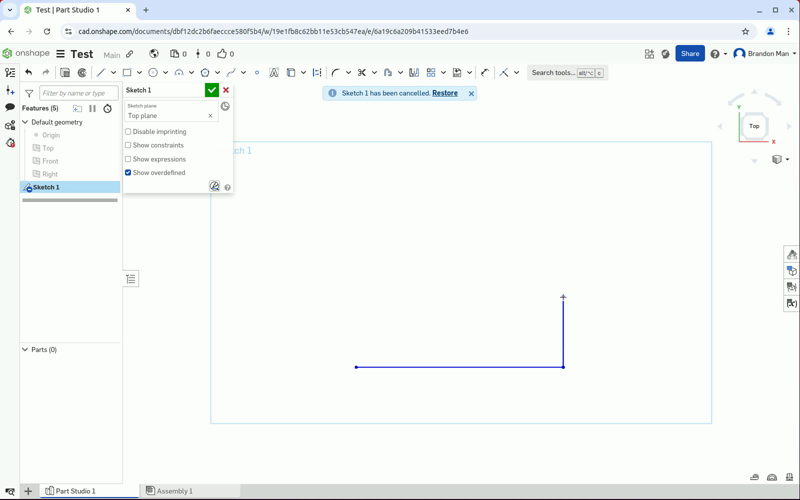
mouse_move(563, 296)
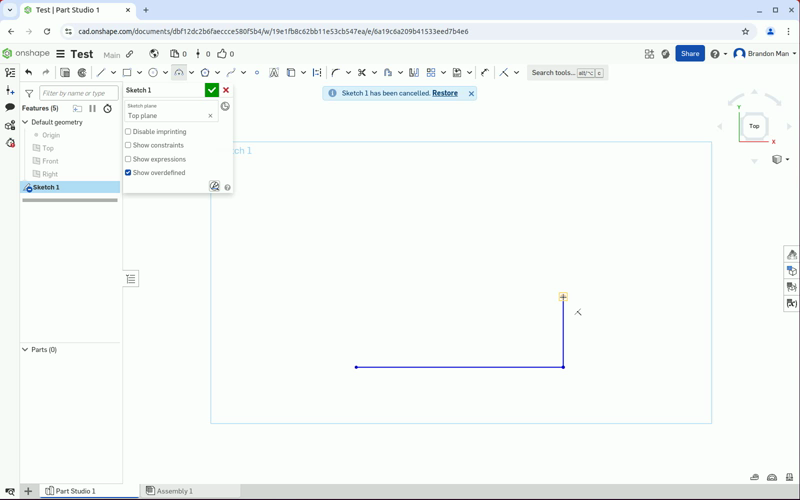
click(563, 296)
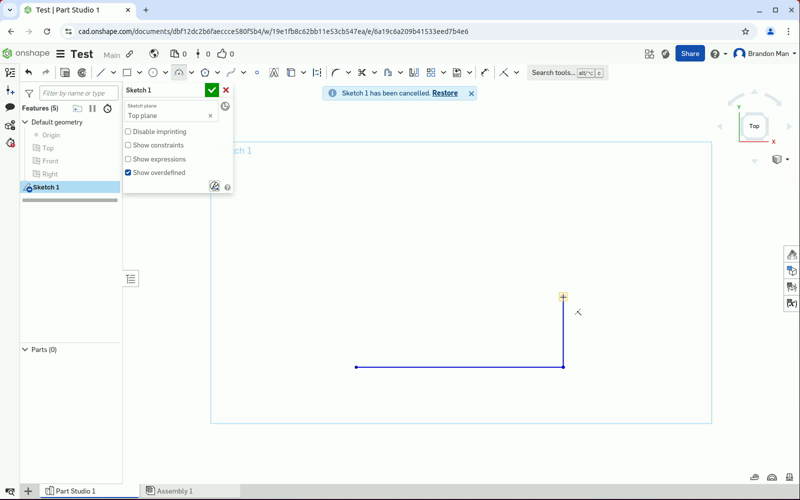
key_down(shift)
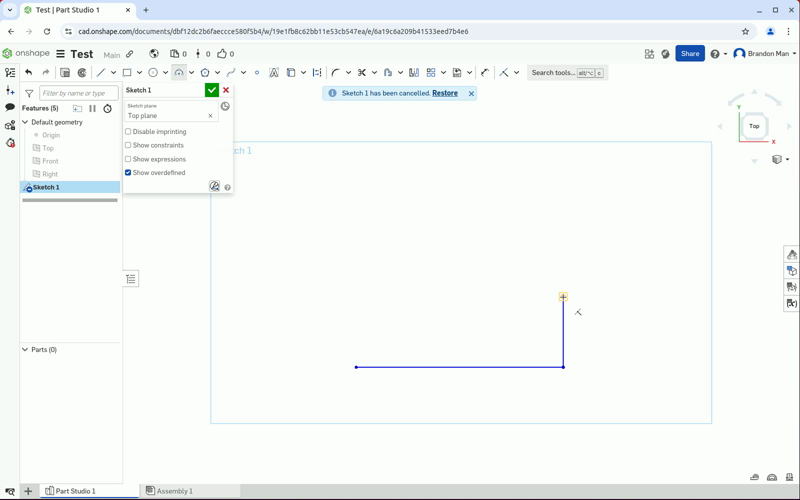
mouse_move(563, 269)
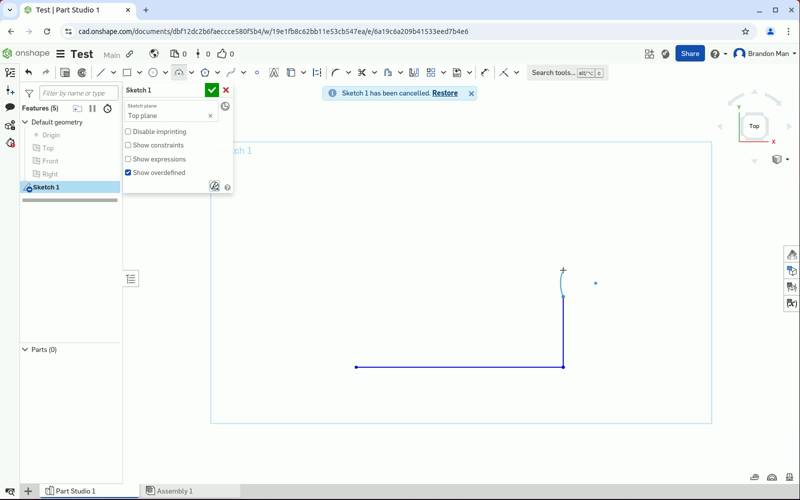
click(563, 269)
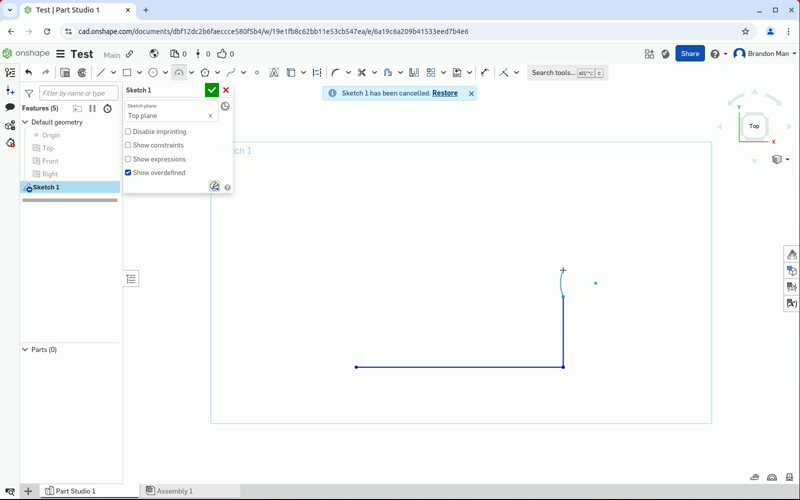
mouse_move(570, 283)
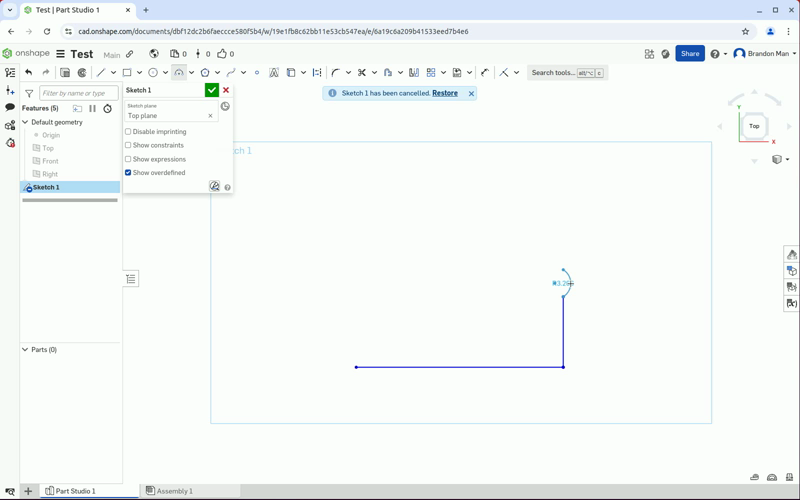
click(570, 283)
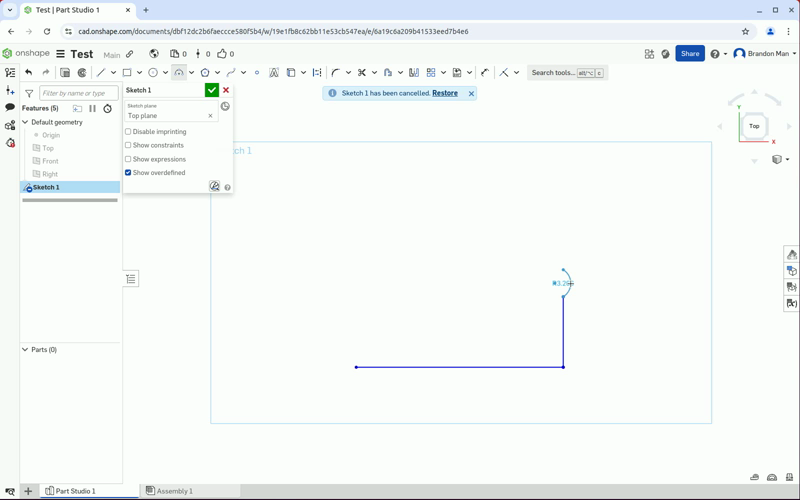
key_up(shift)
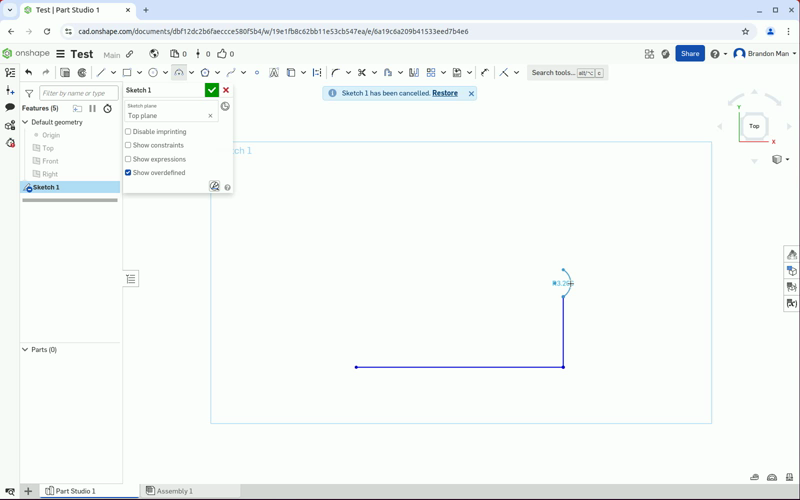
key(esc)
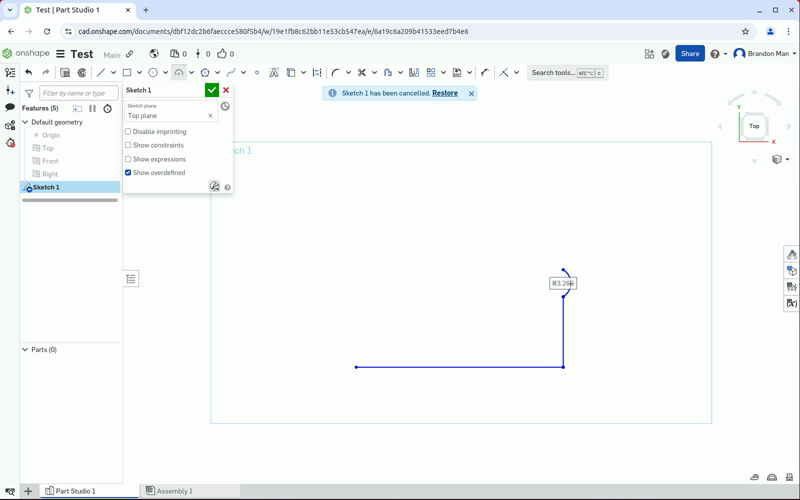
key(l)
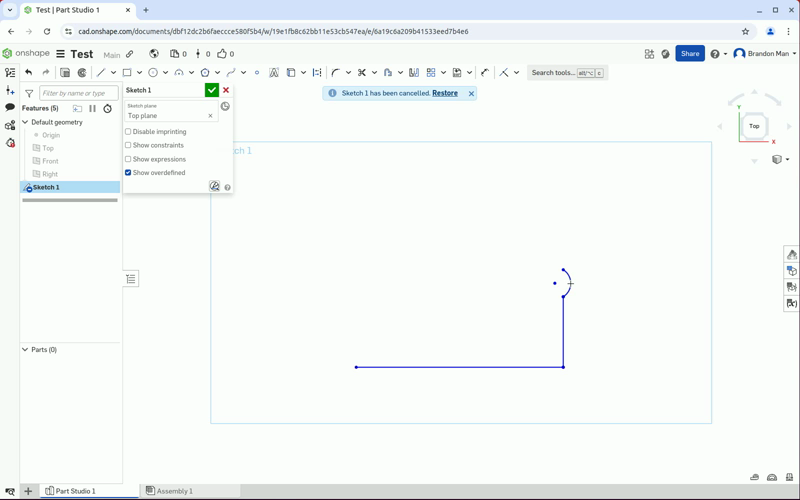
mouse_move(563, 269)
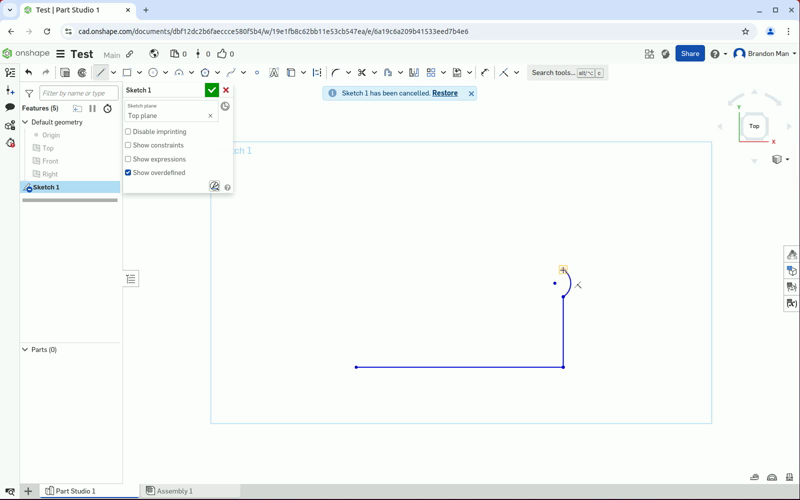
click(563, 269)
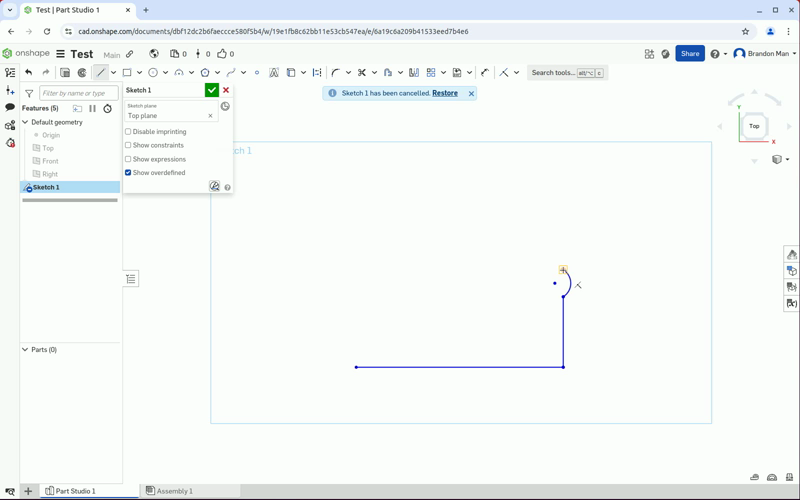
key_down(shift)
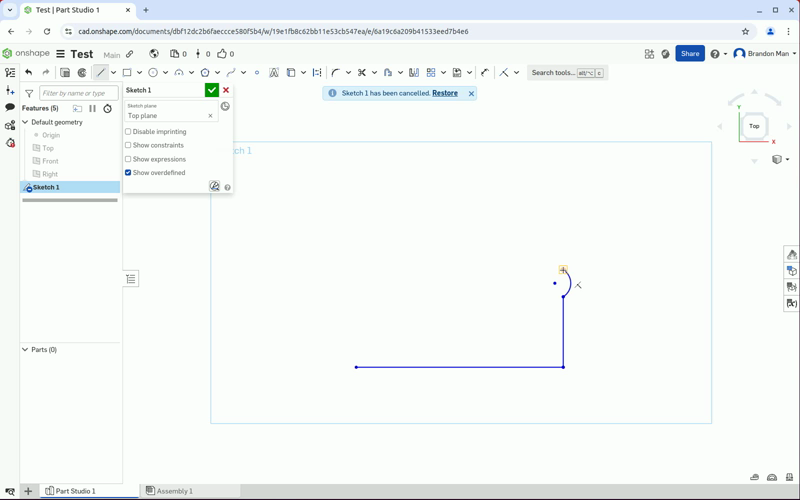
mouse_move(563, 199)
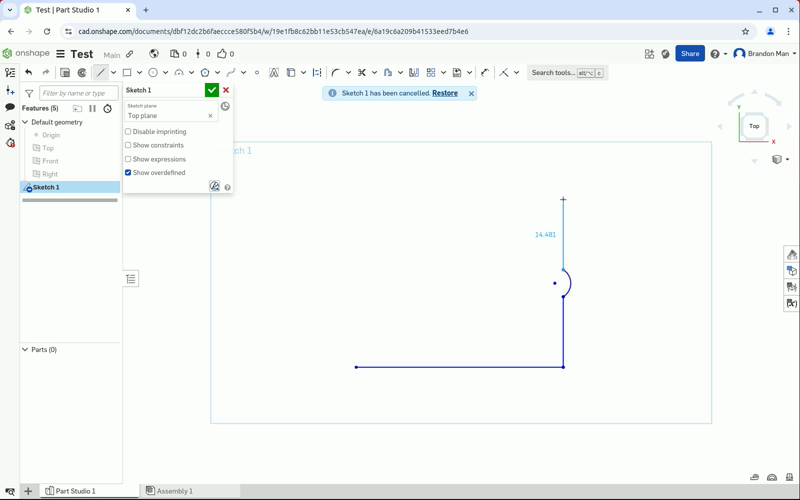
click(563, 199)
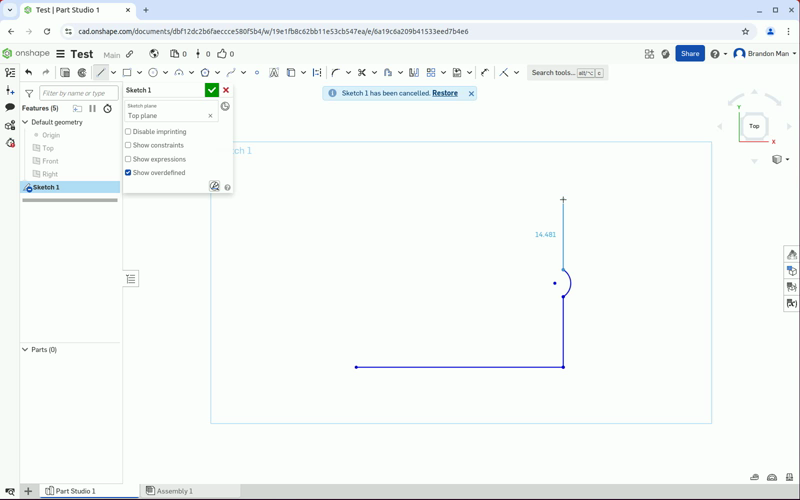
key_up(shift)
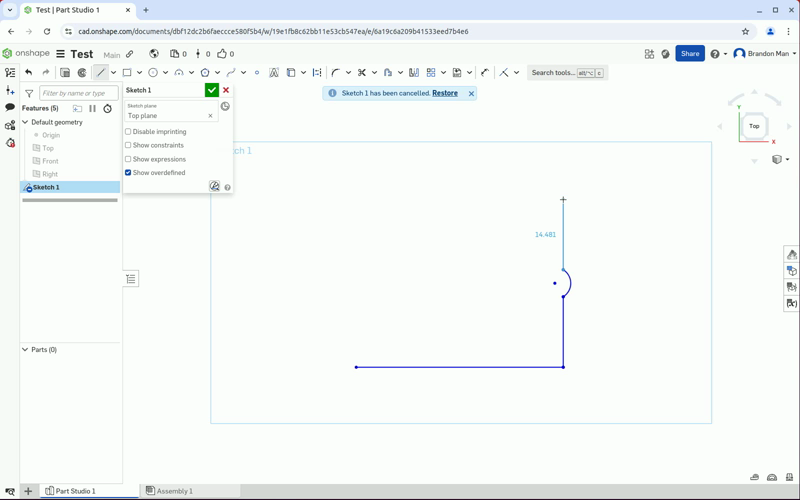
key_down(shift)
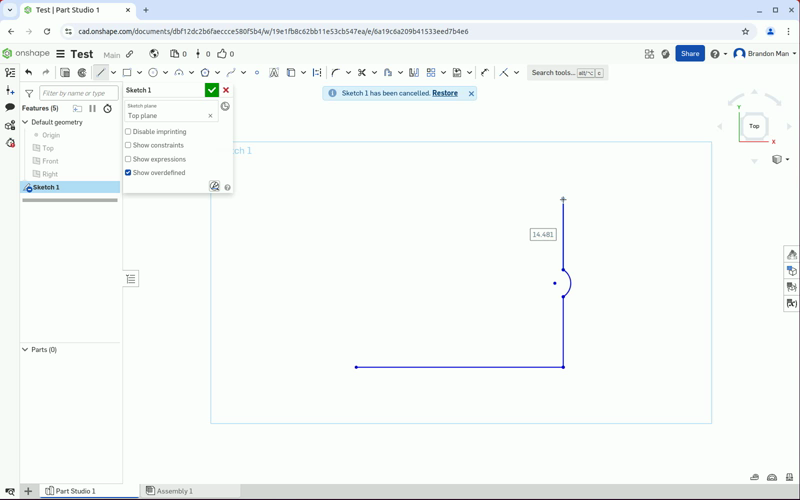
mouse_move(356, 199)
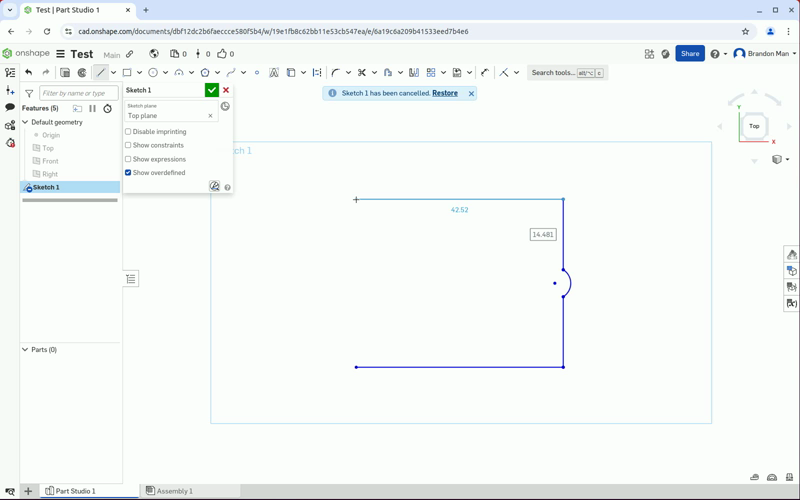
click(356, 199)
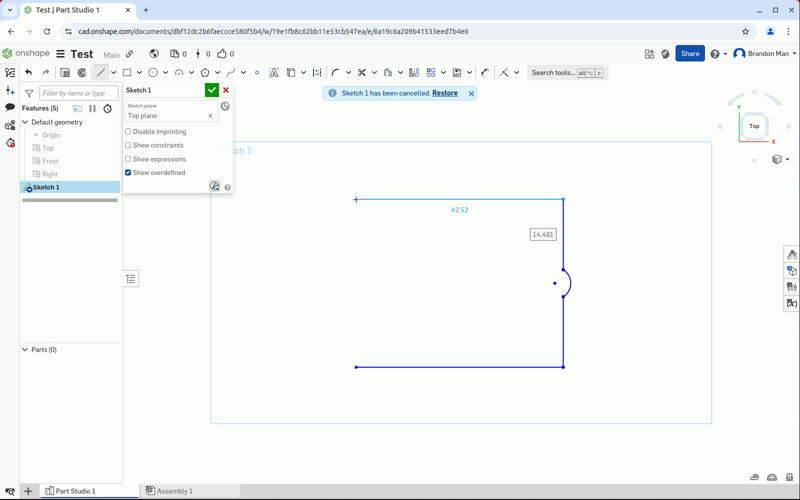
key_up(shift)
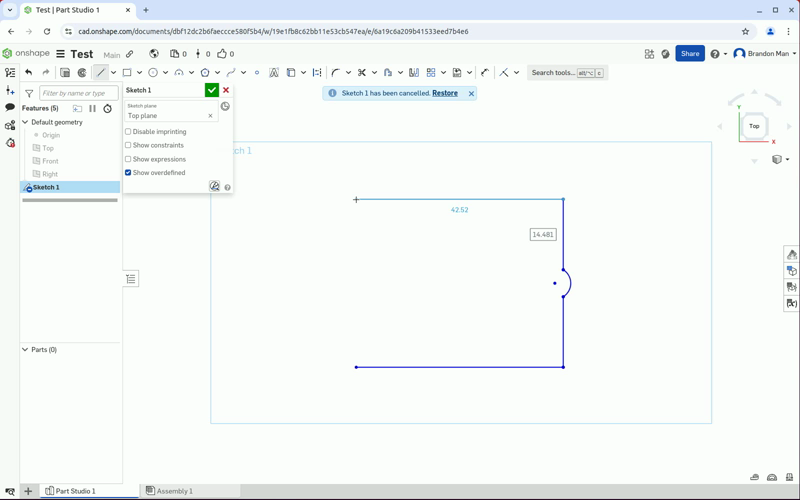
key_down(shift)
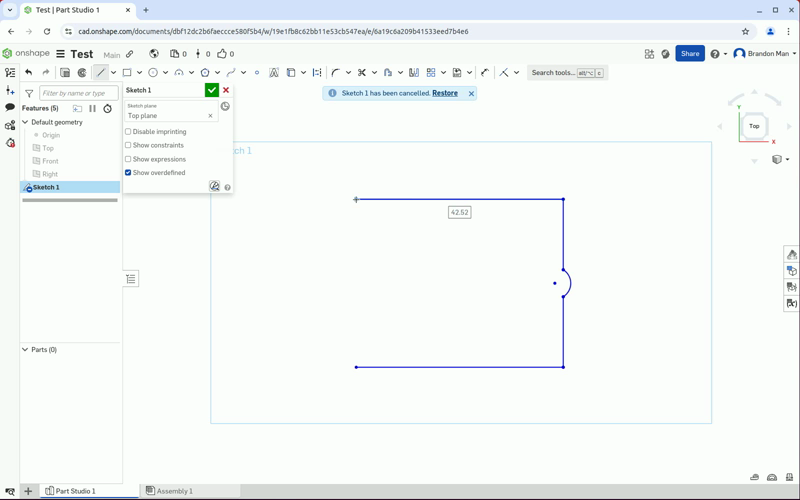
mouse_move(356, 269)
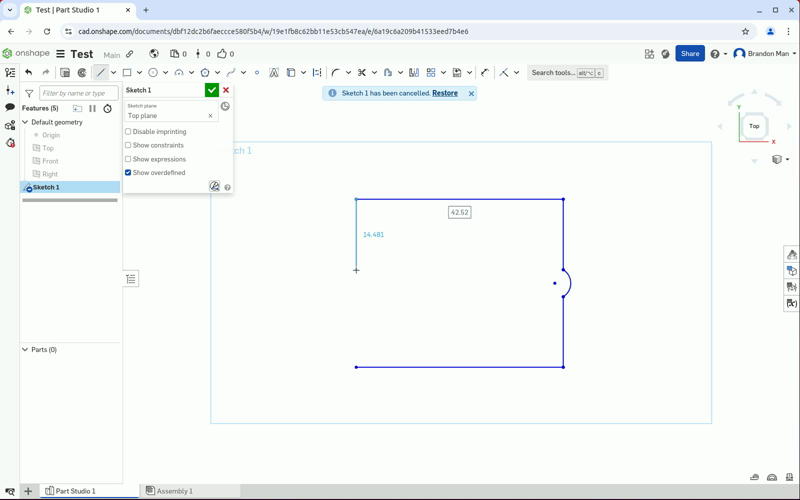
click(356, 269)
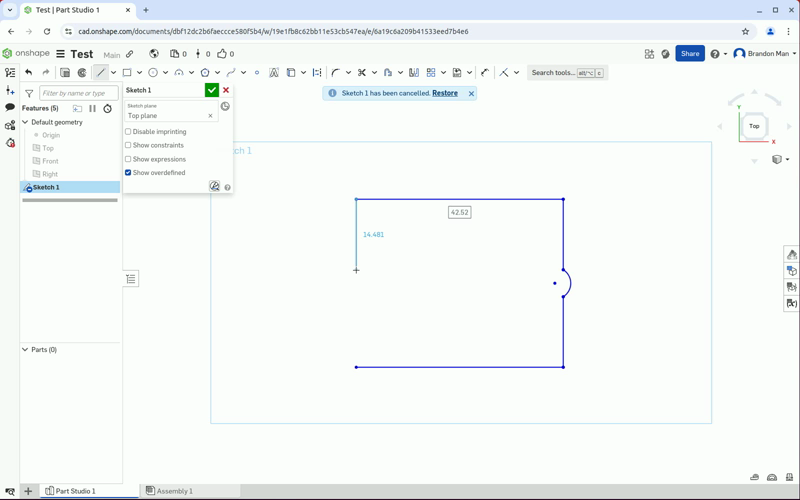
key_up(shift)
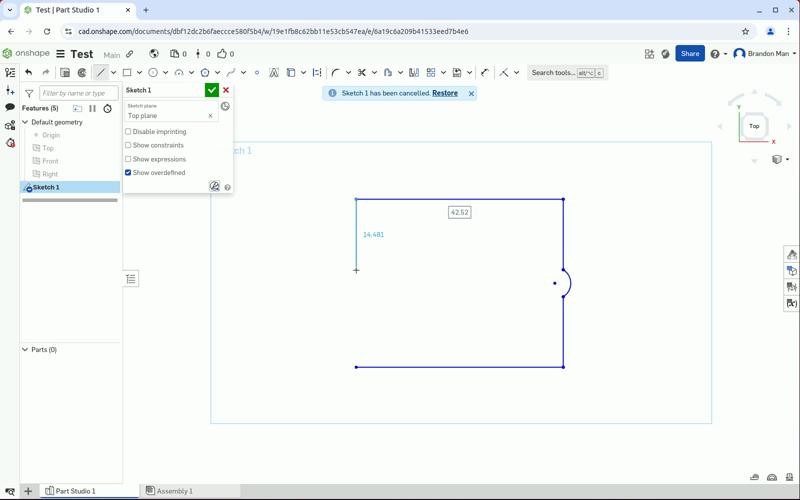
key(esc)
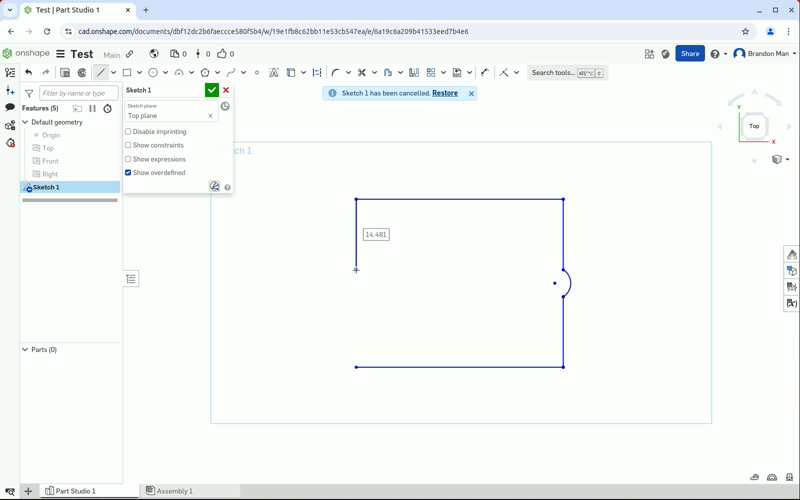
key(a)
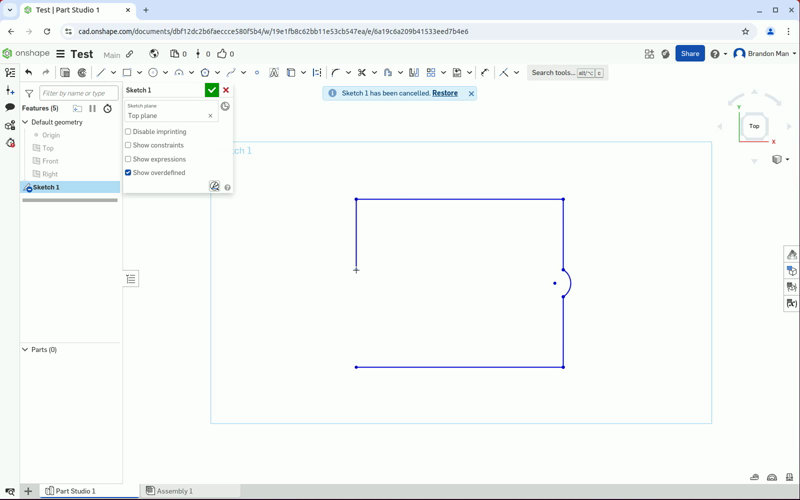
mouse_move(356, 269)
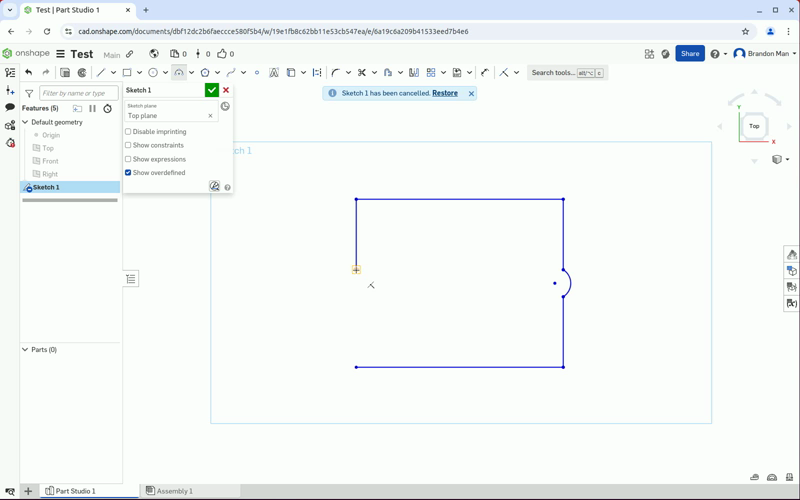
click(356, 269)
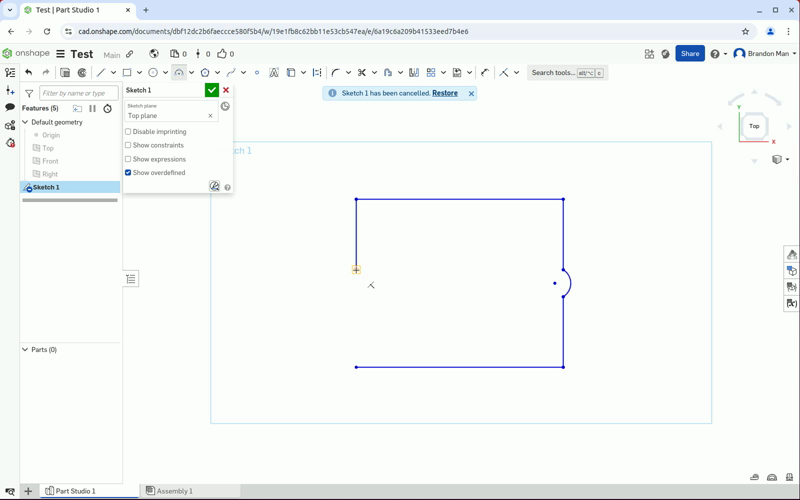
key_down(shift)
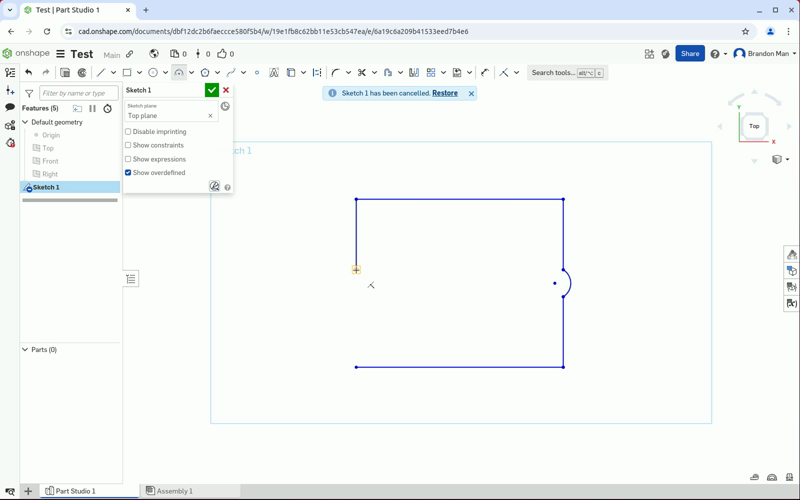
mouse_move(356, 296)
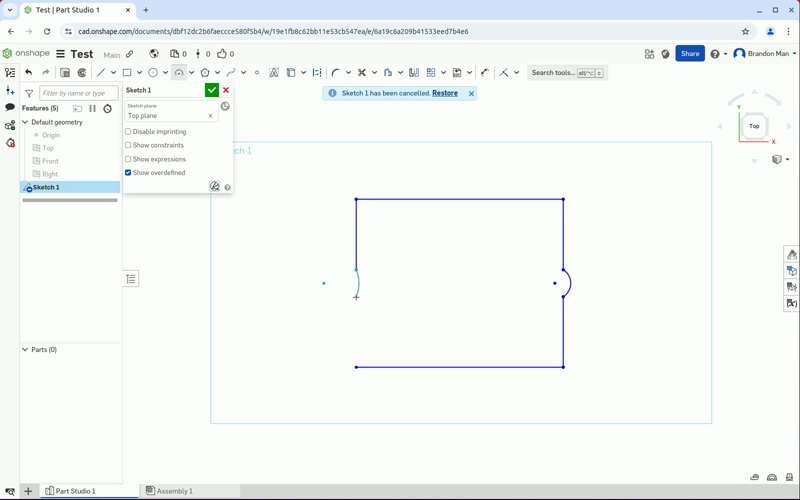
click(356, 296)
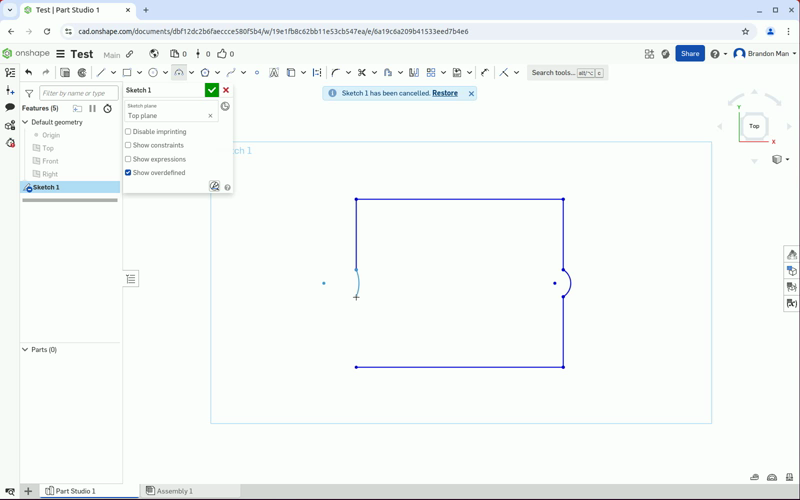
mouse_move(348, 283)
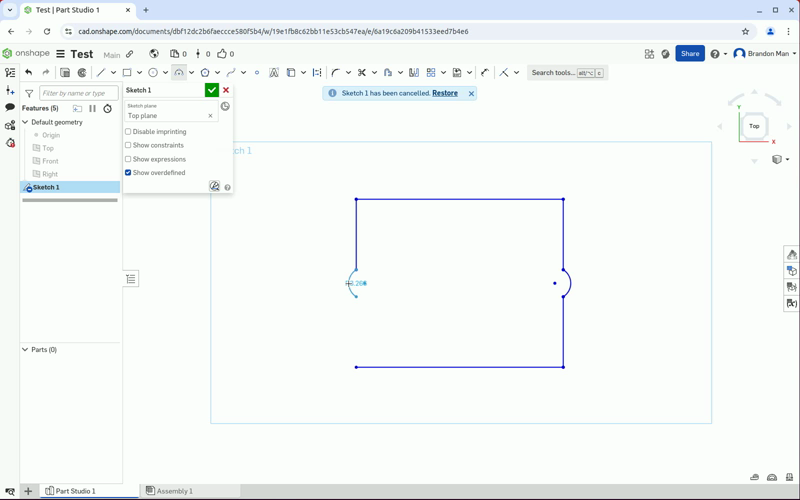
click(348, 283)
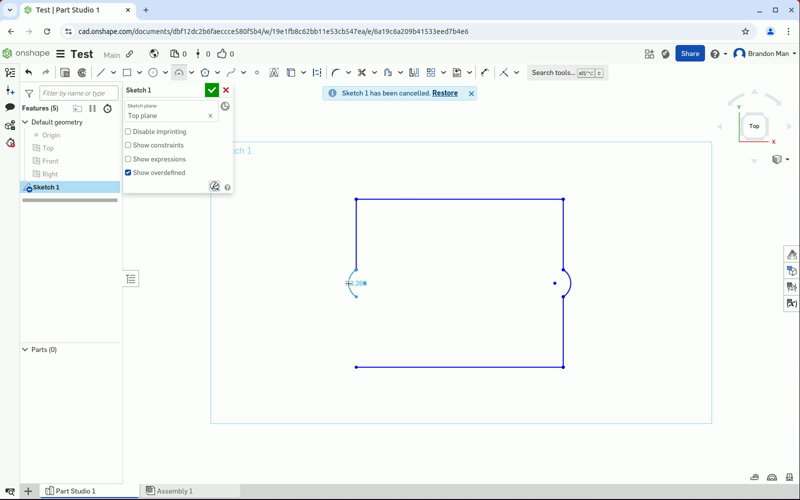
key_up(shift)
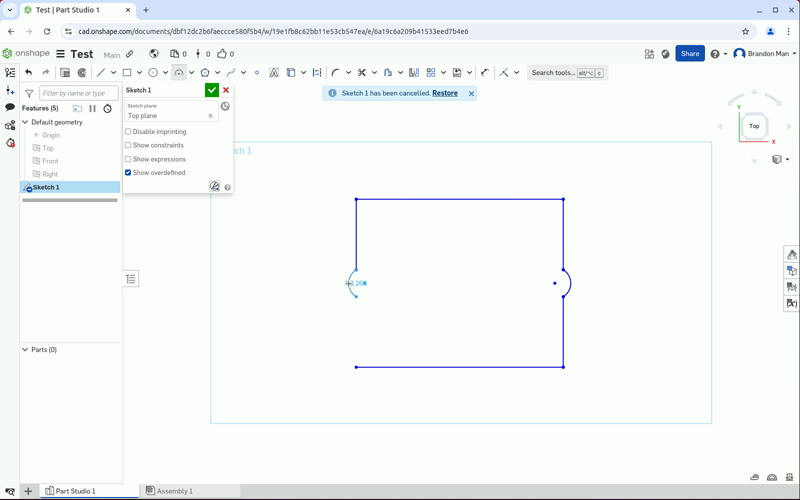
key(esc)
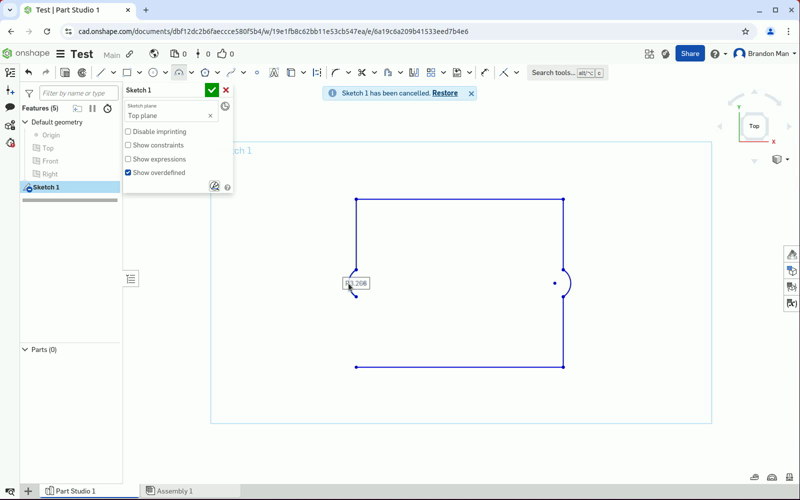
key(l)
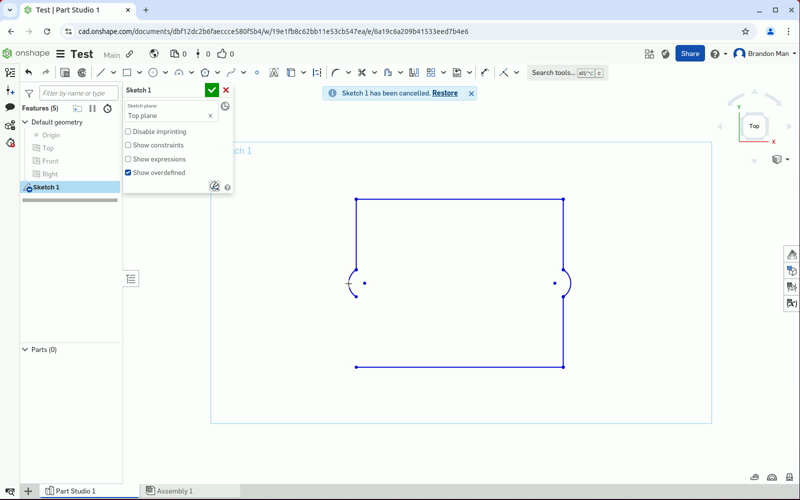
mouse_move(356, 296)
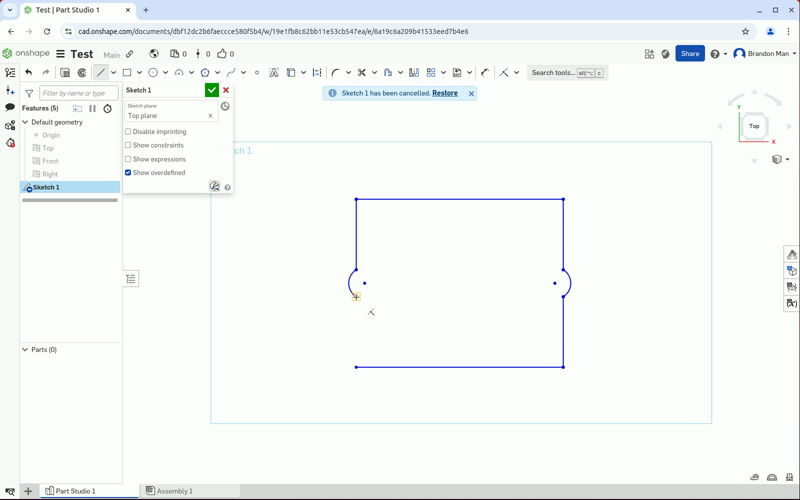
click(356, 296)
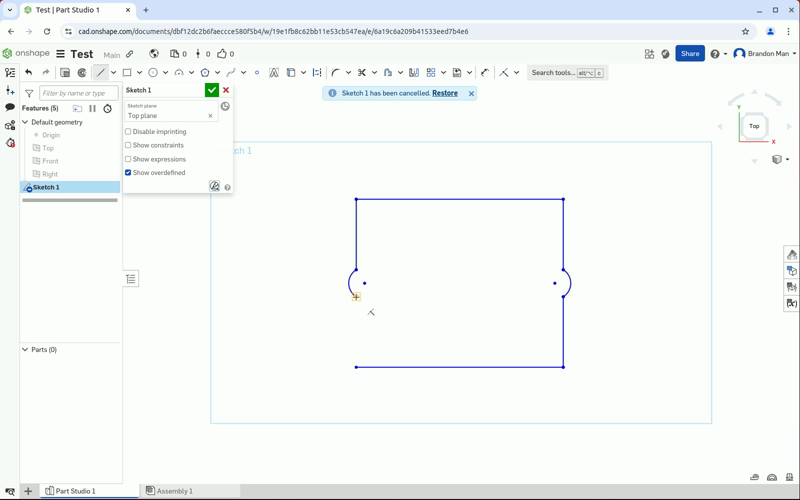
key_down(shift)
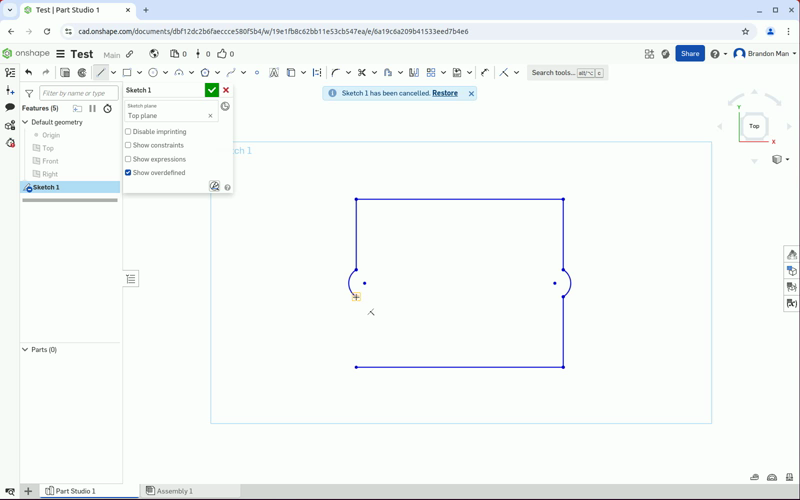
mouse_move(356, 367)
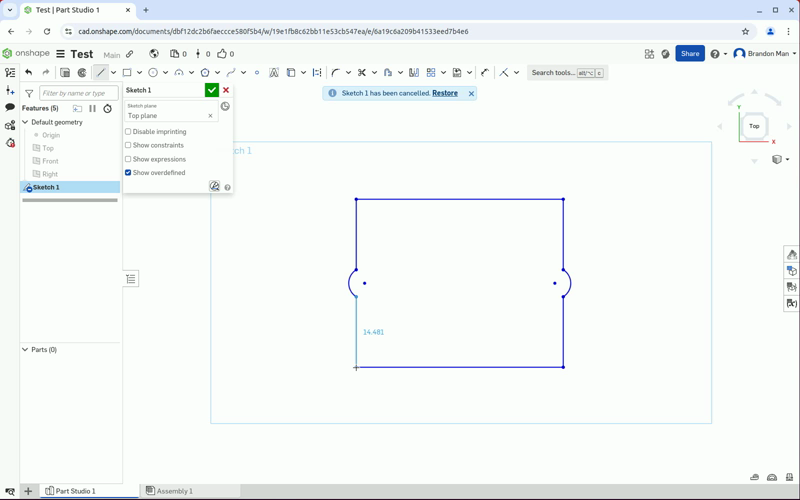
key_up(shift)
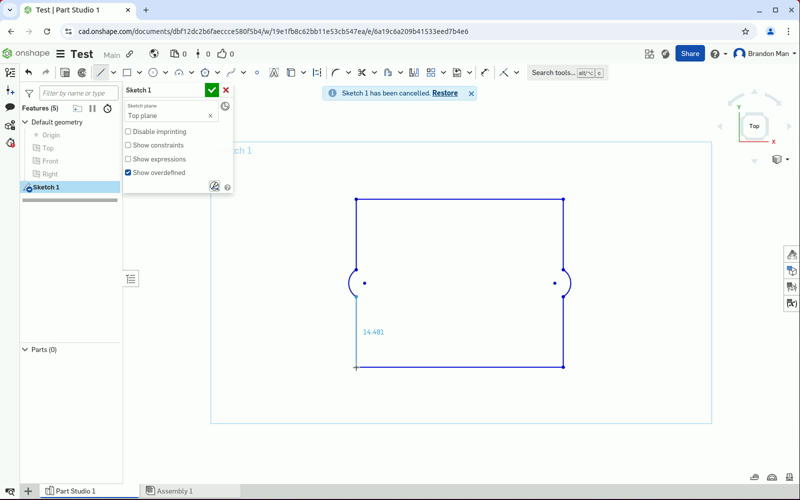
click(356, 367)
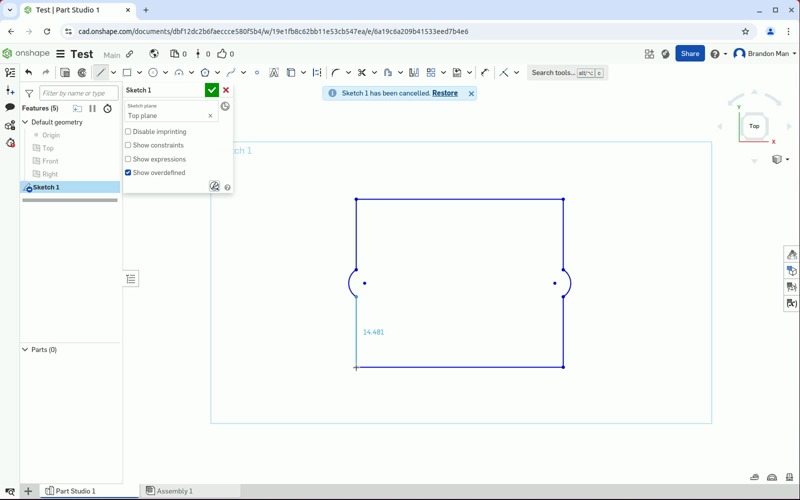
key(esc)
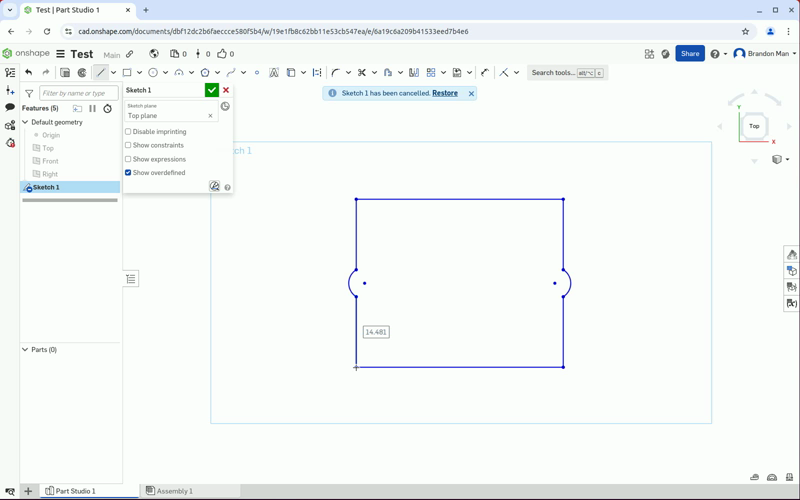
key(l)
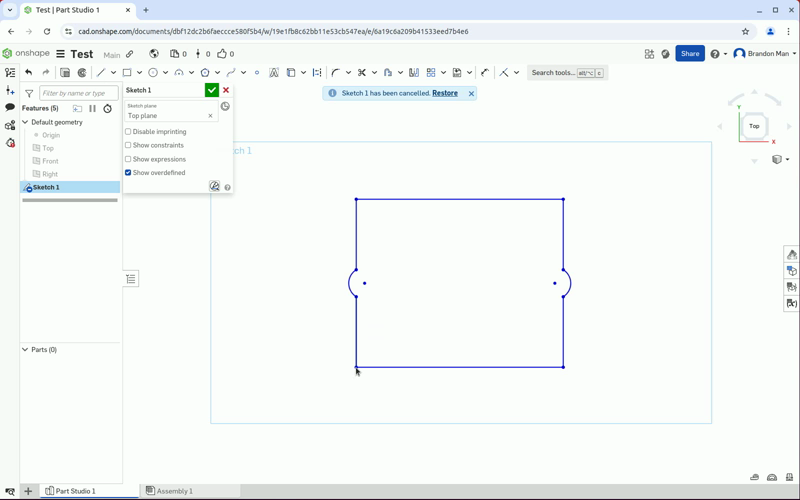
key_down(shift)
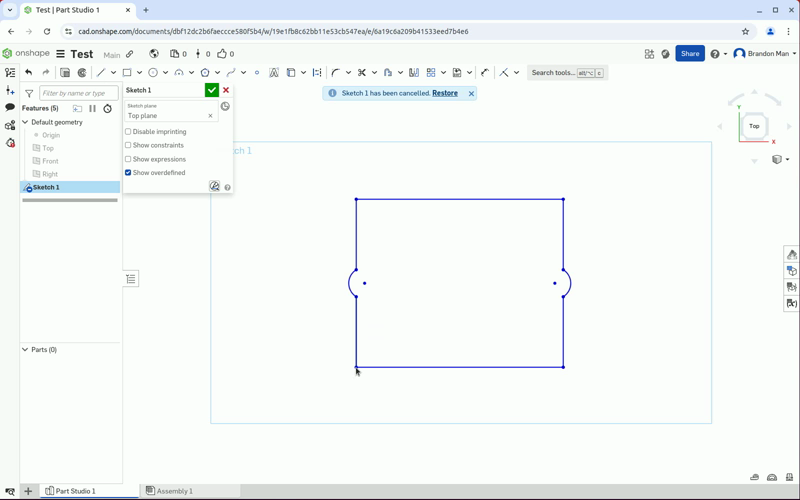
mouse_move(419, 351)
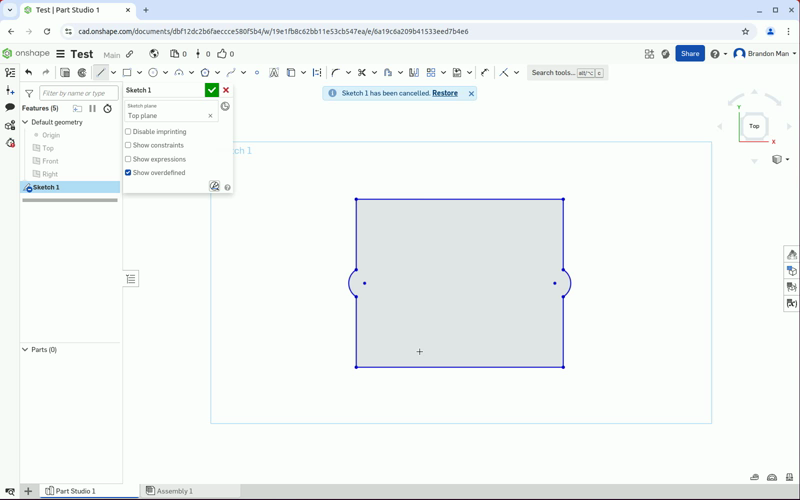
click(419, 351)
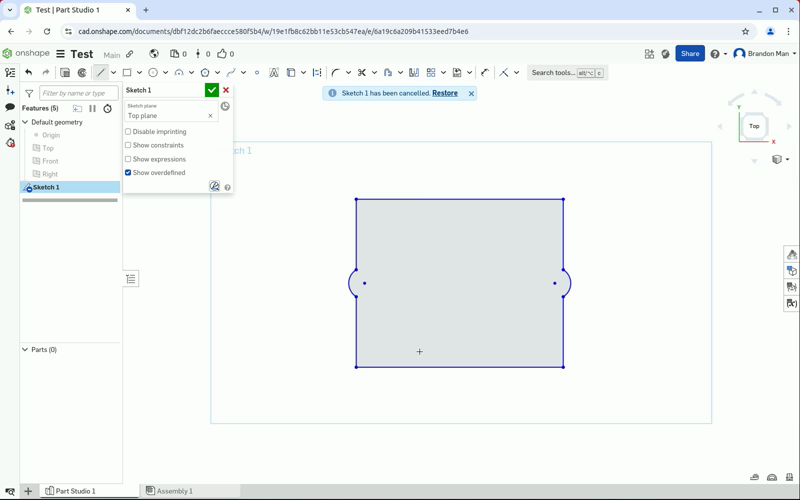
key_up(shift)
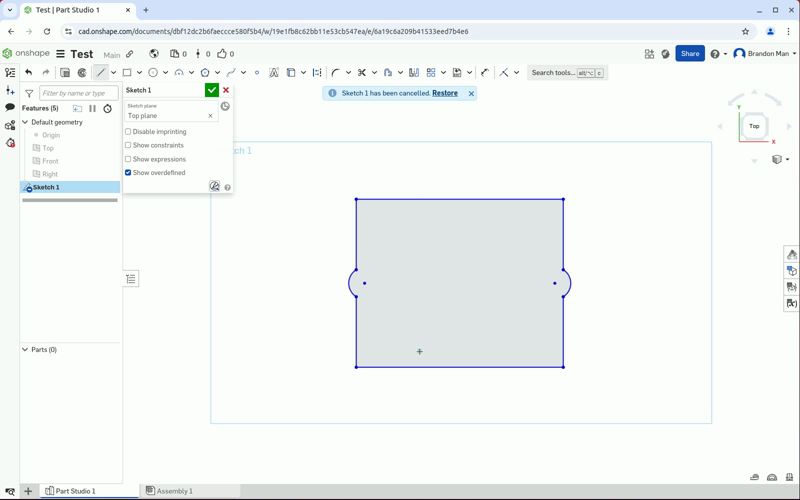
key_down(shift)
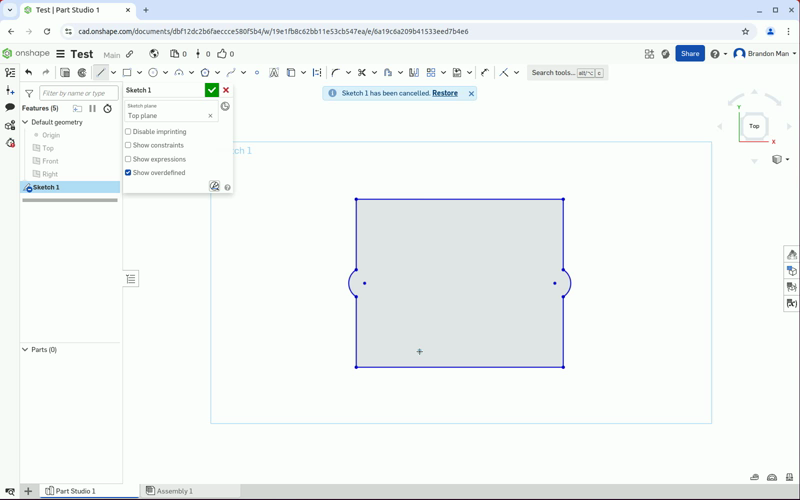
mouse_move(499, 351)
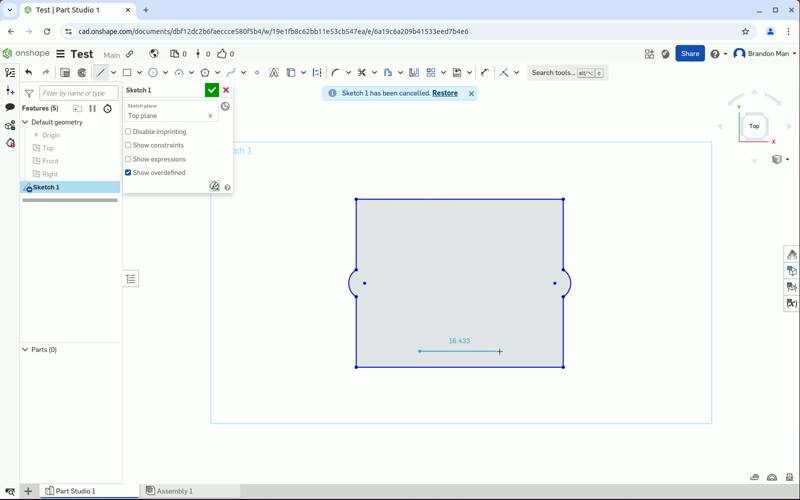
click(499, 351)
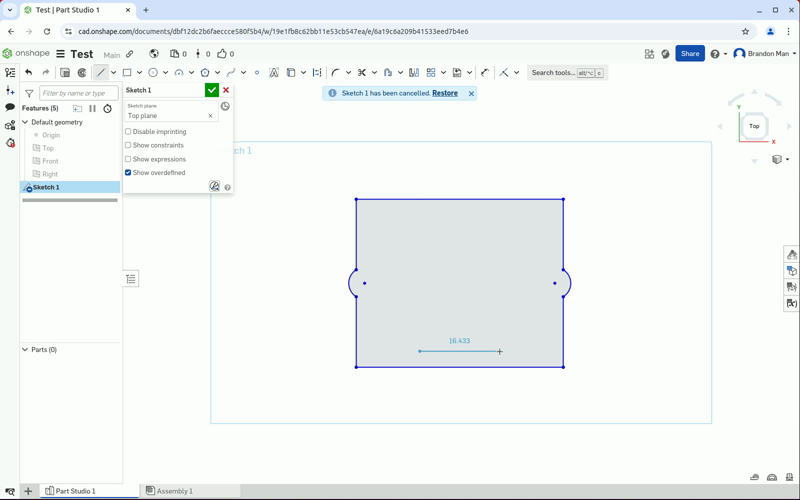
key_up(shift)
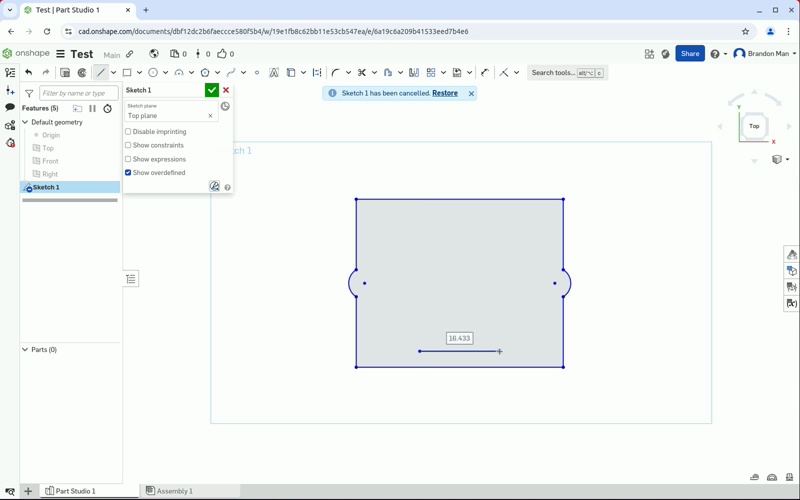
key(esc)
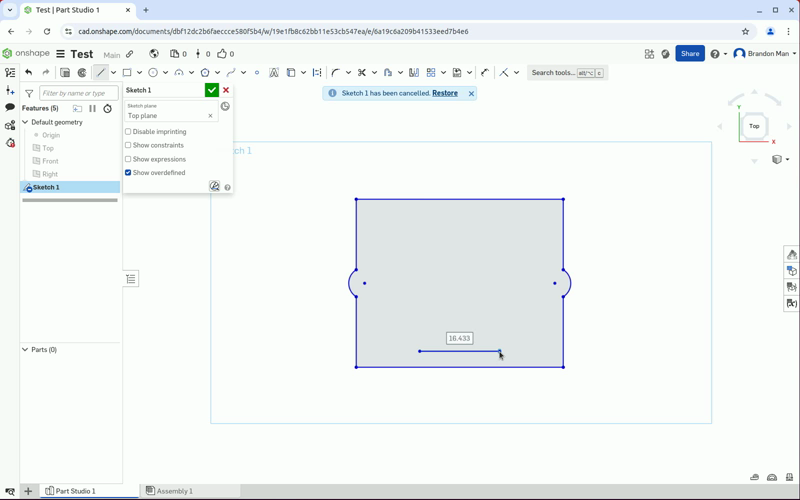
key(a)
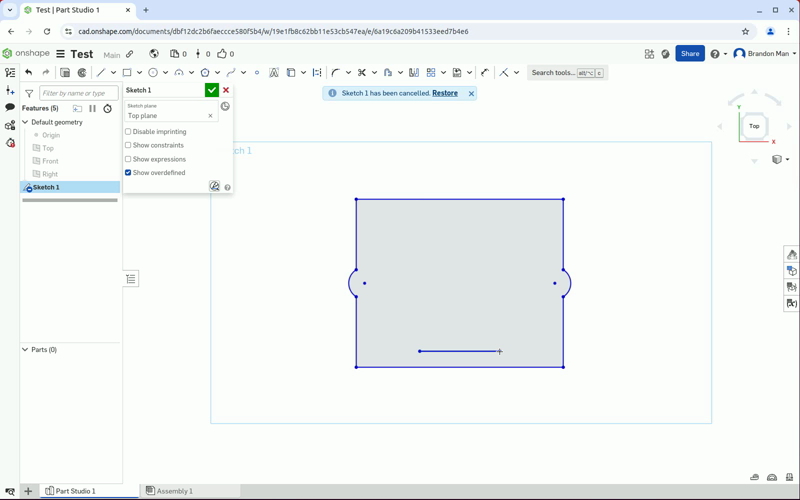
mouse_move(499, 351)
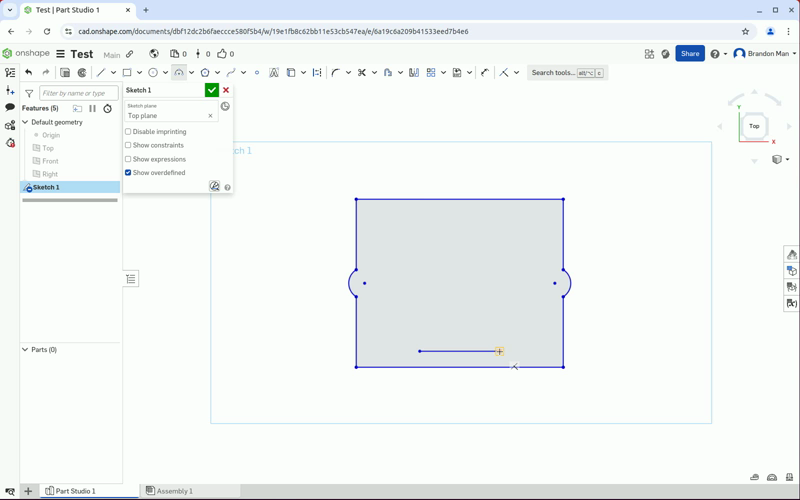
click(499, 351)
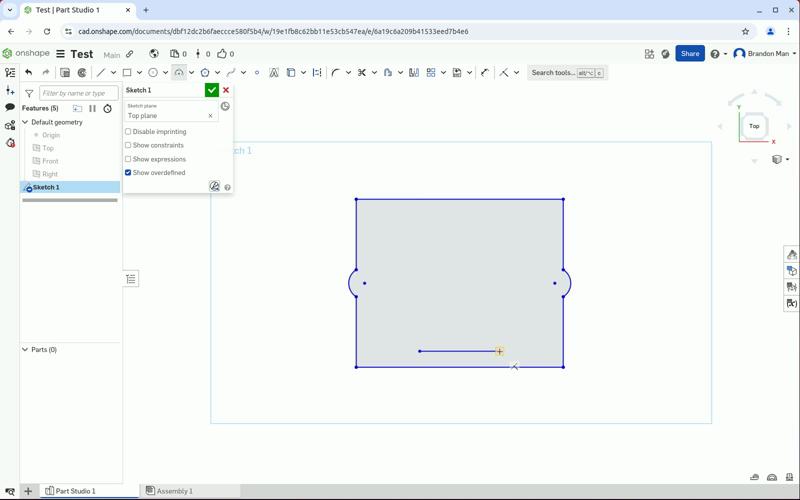
key_down(shift)
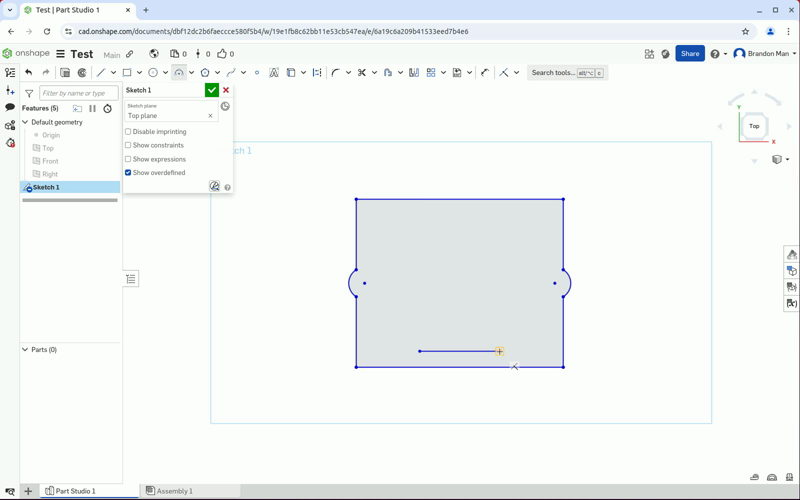
mouse_move(499, 215)
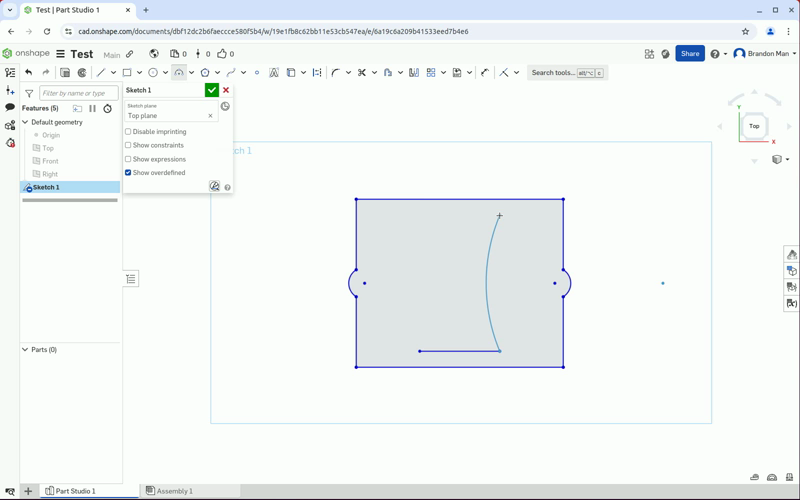
click(499, 215)
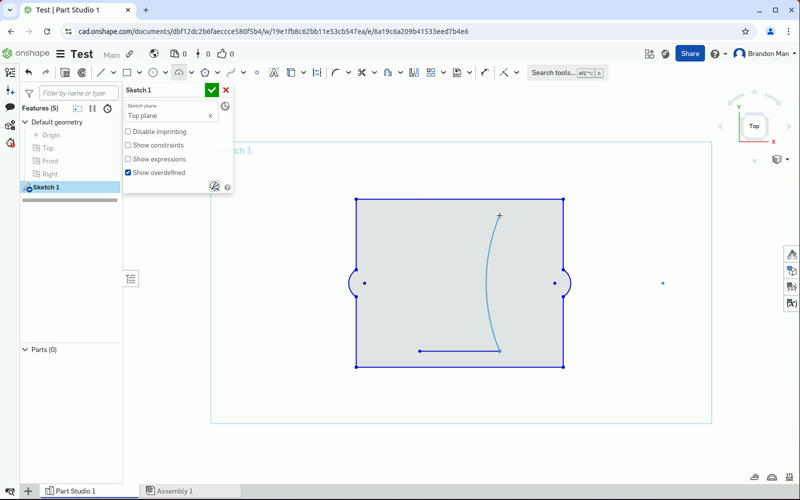
mouse_move(538, 283)
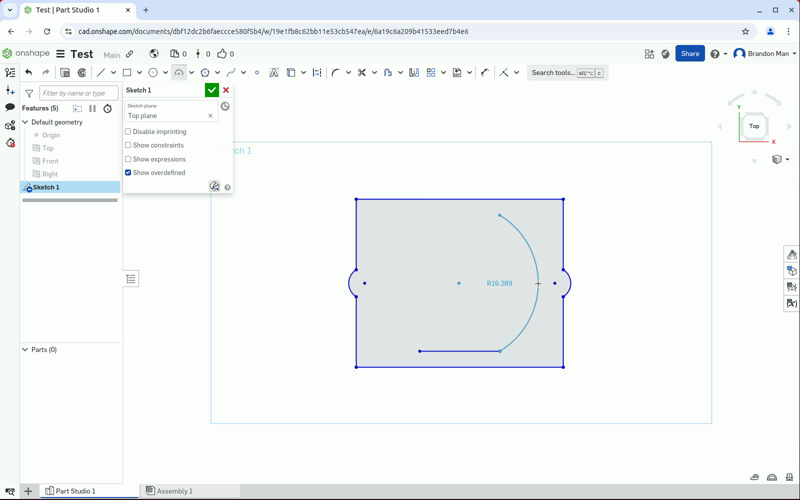
click(538, 283)
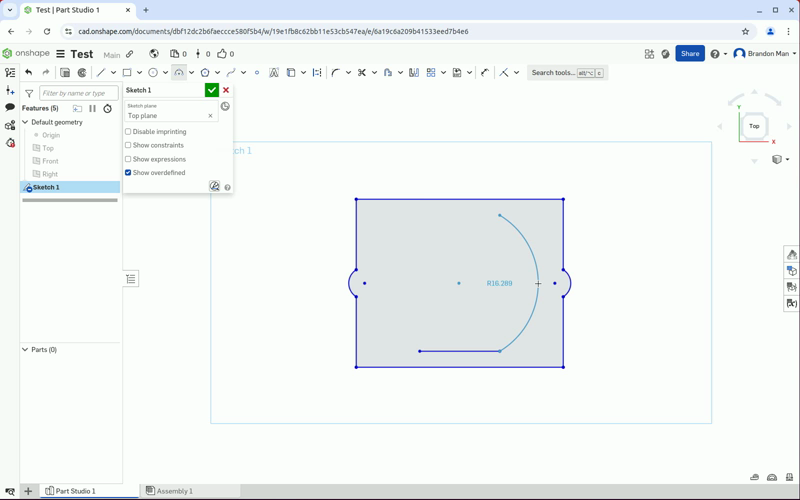
key_up(shift)
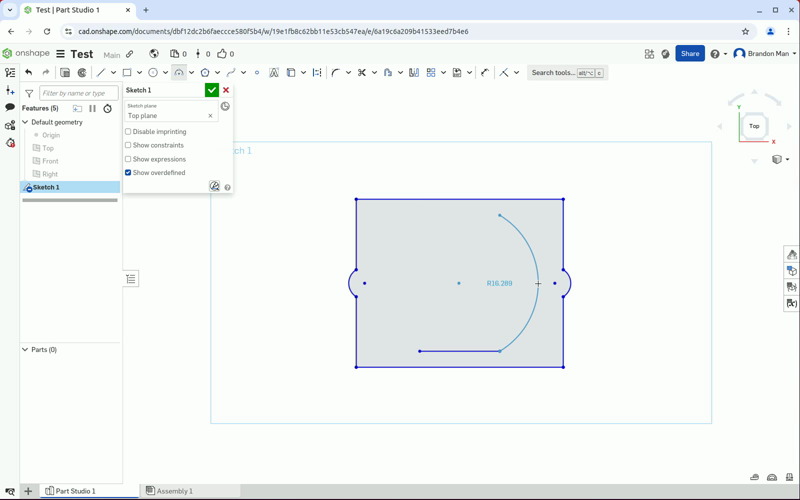
key(esc)
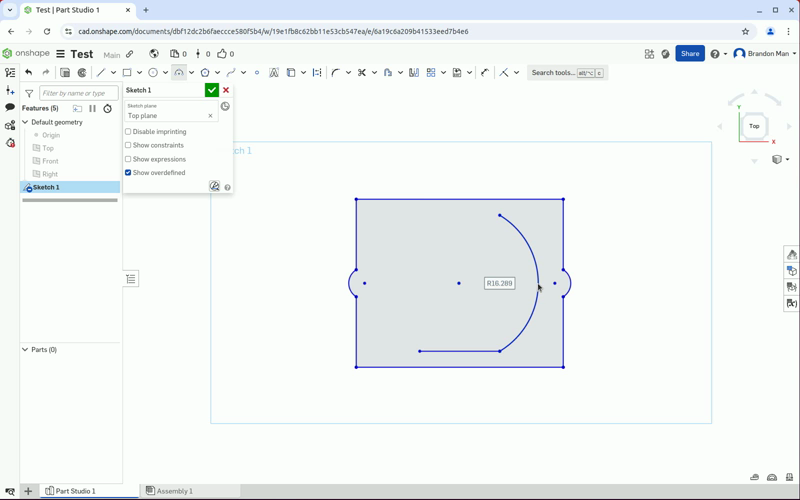
key(l)
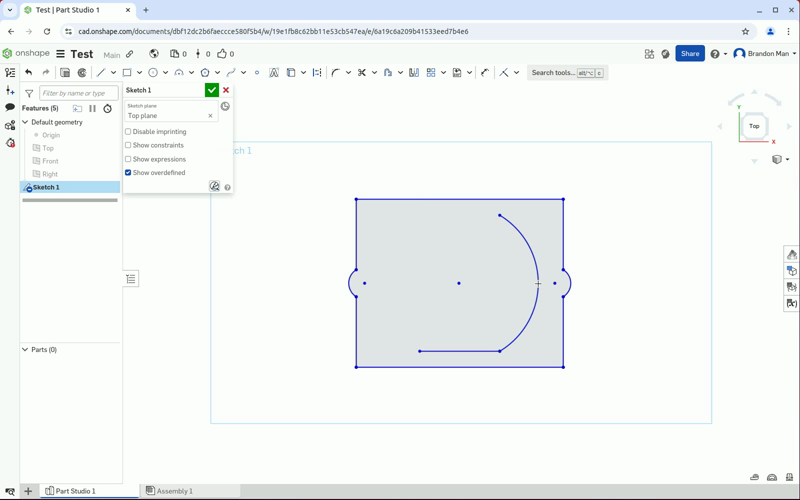
mouse_move(499, 215)
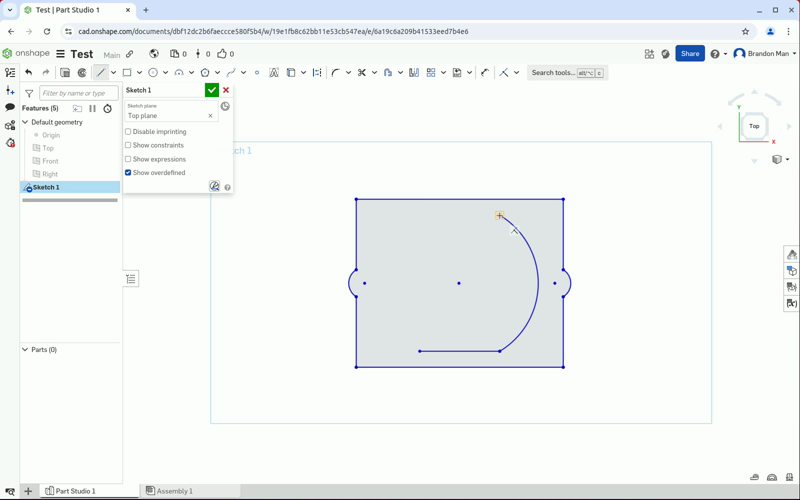
click(499, 215)
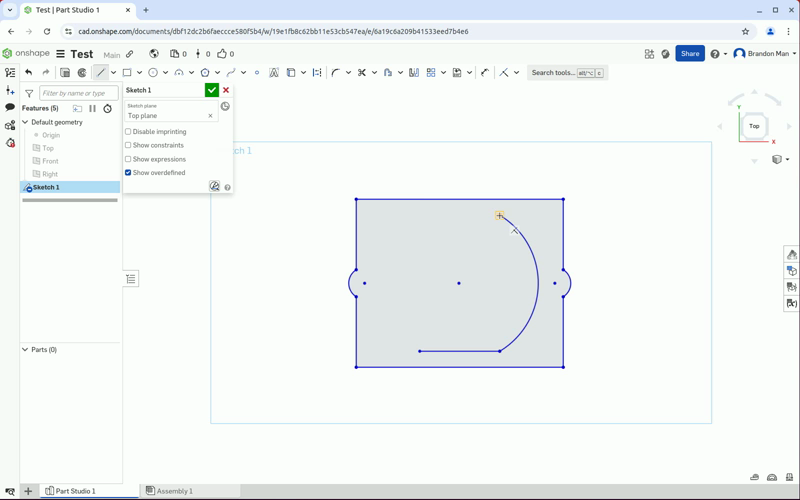
key_down(shift)
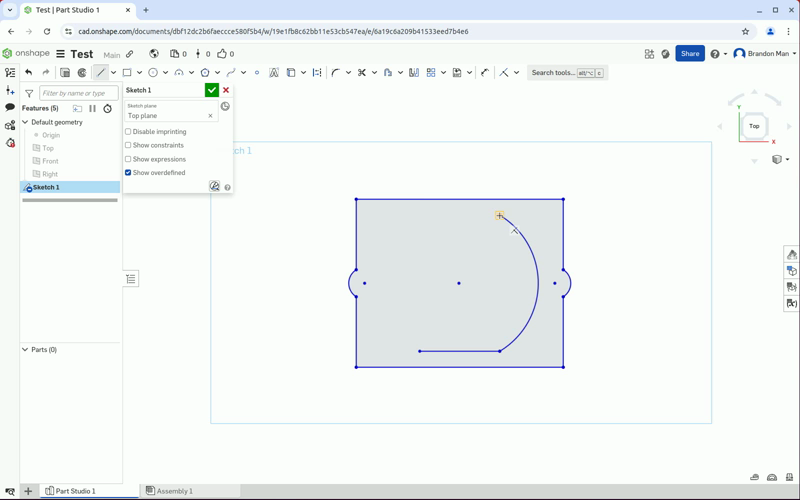
mouse_move(419, 215)
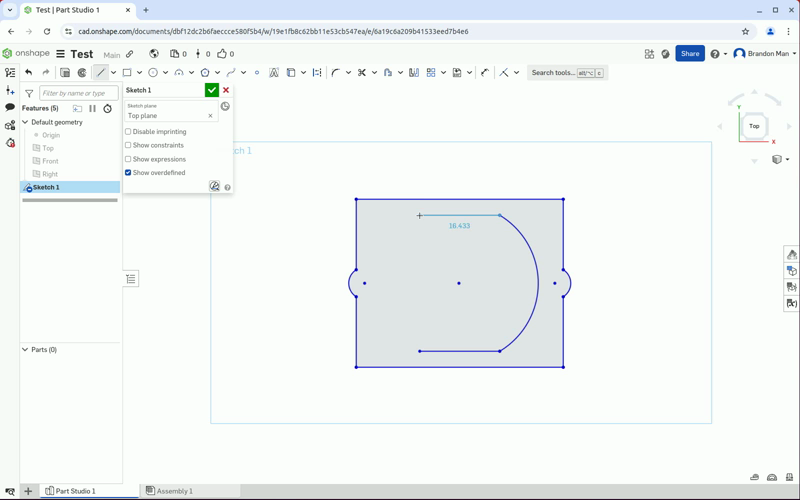
click(419, 215)
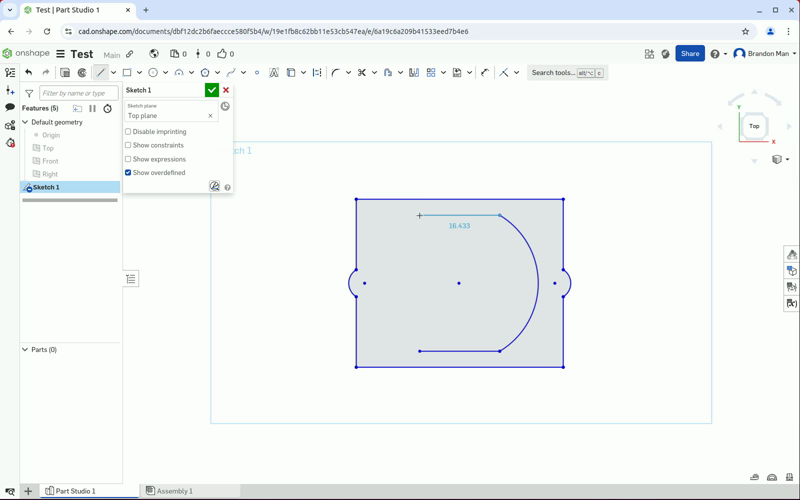
key_up(shift)
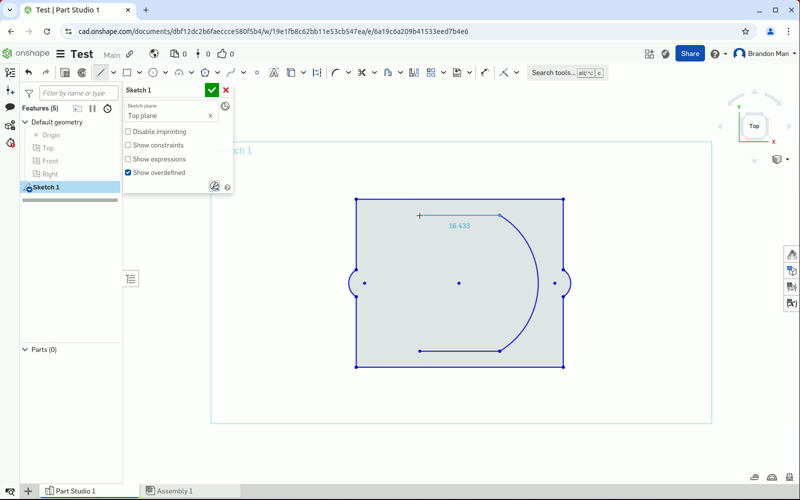
key(esc)
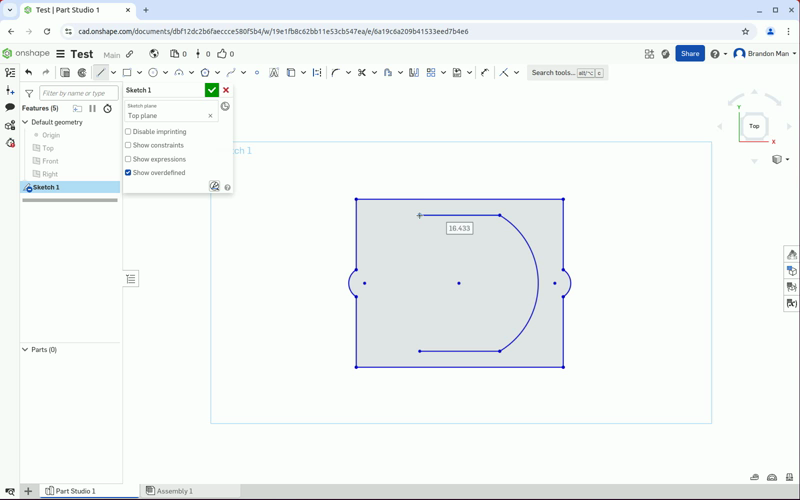
key(a)
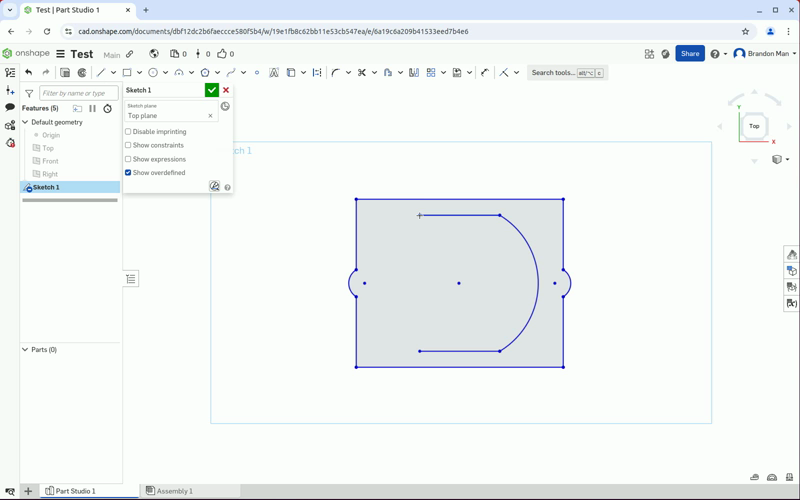
mouse_move(419, 215)
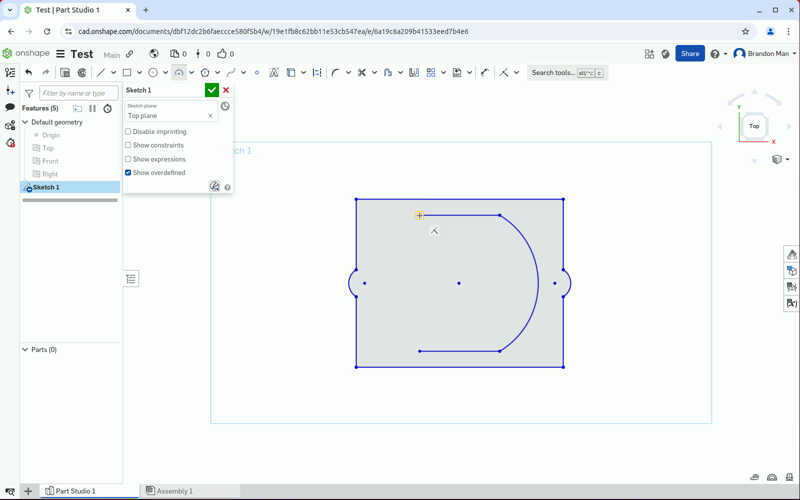
click(419, 215)
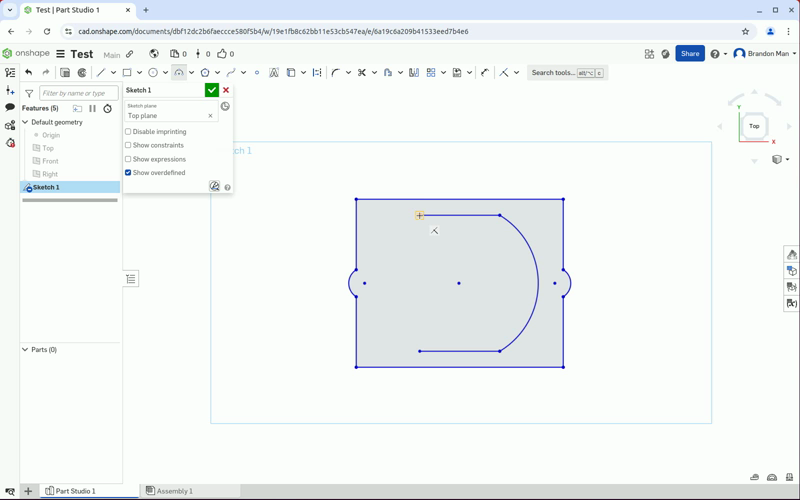
mouse_move(419, 351)
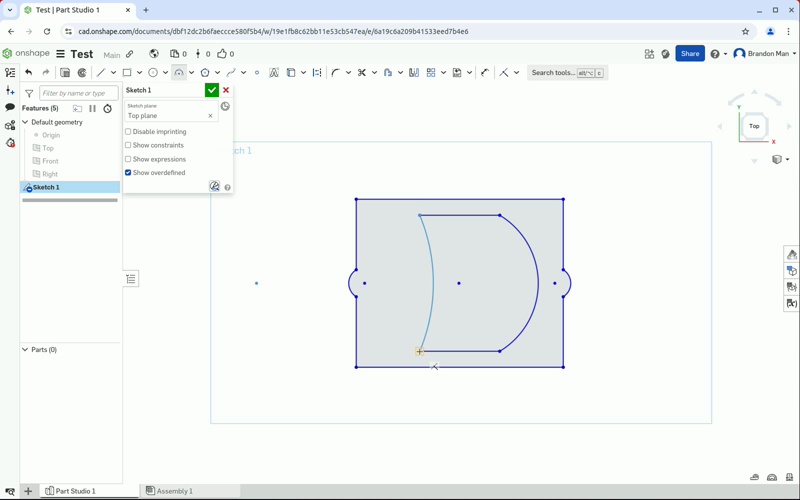
click(419, 351)
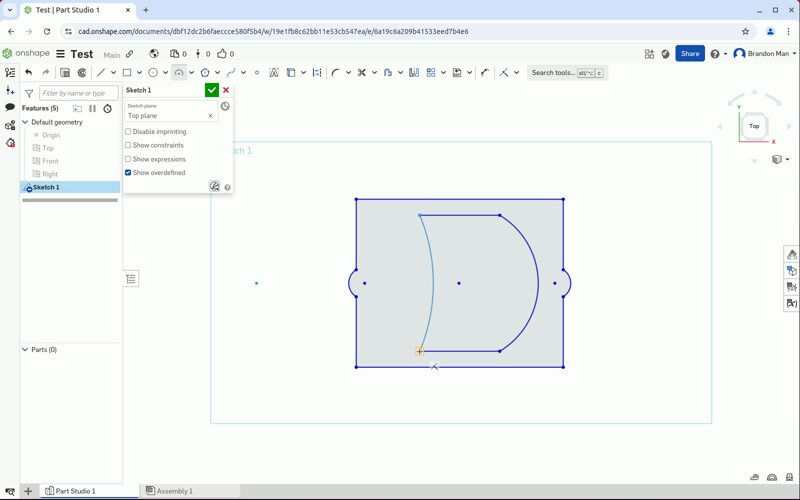
key_down(shift)
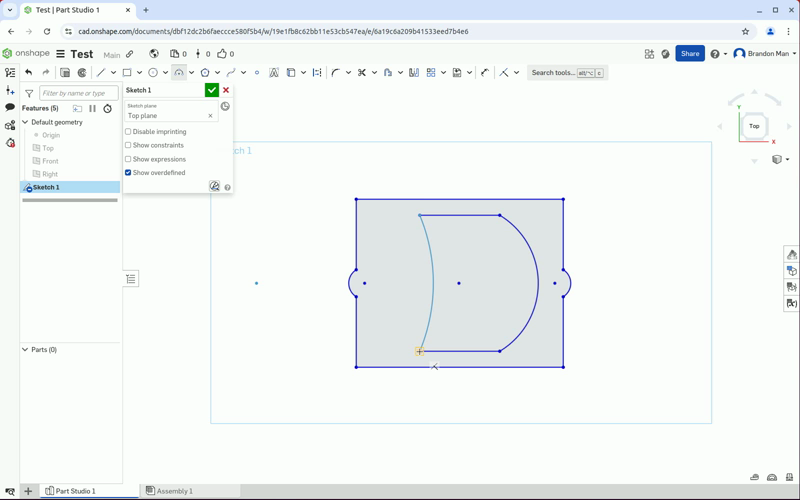
mouse_move(381, 283)
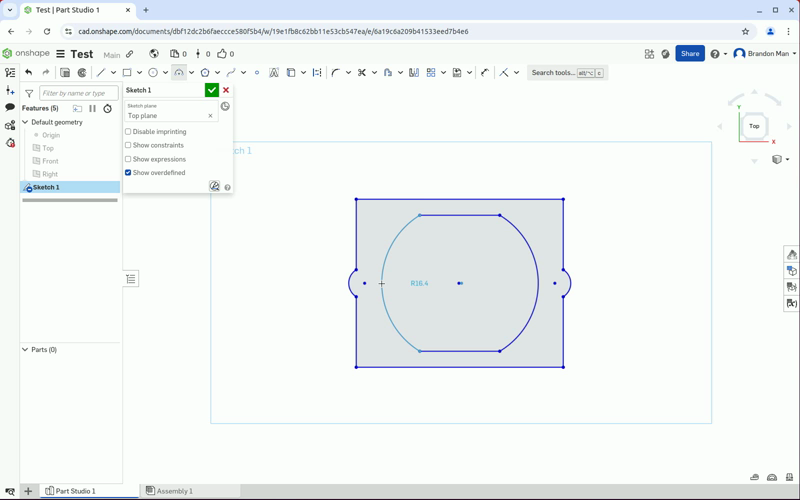
click(381, 283)
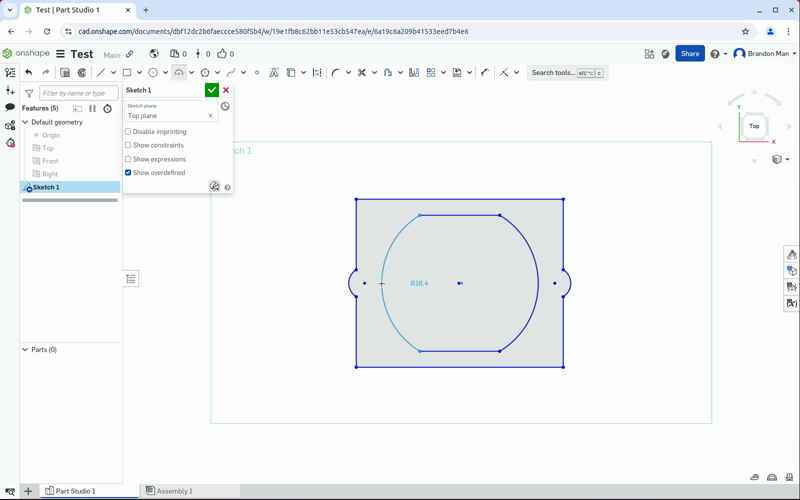
key_up(shift)
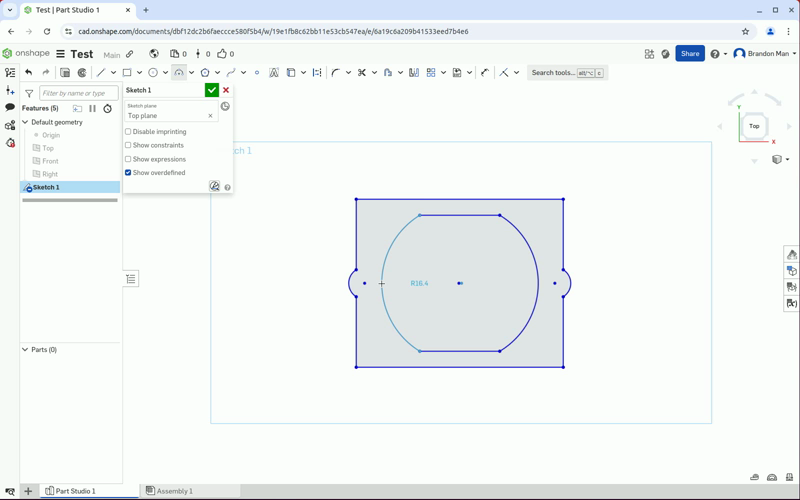
key(esc)
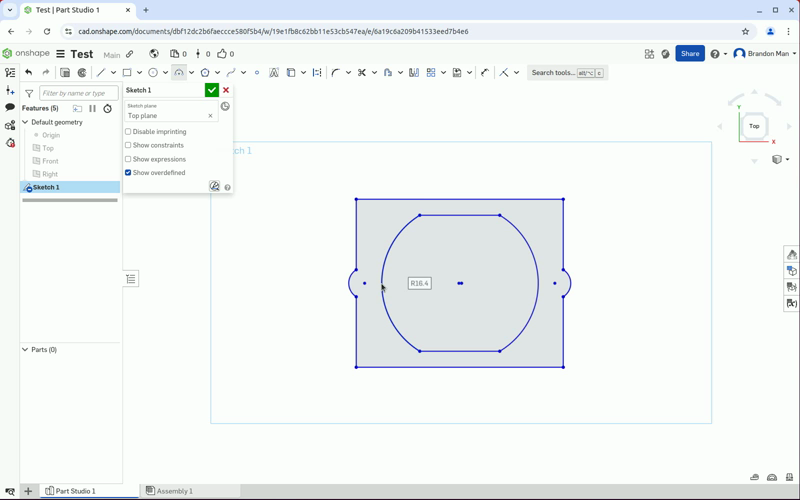
mouse_move(535, 225)
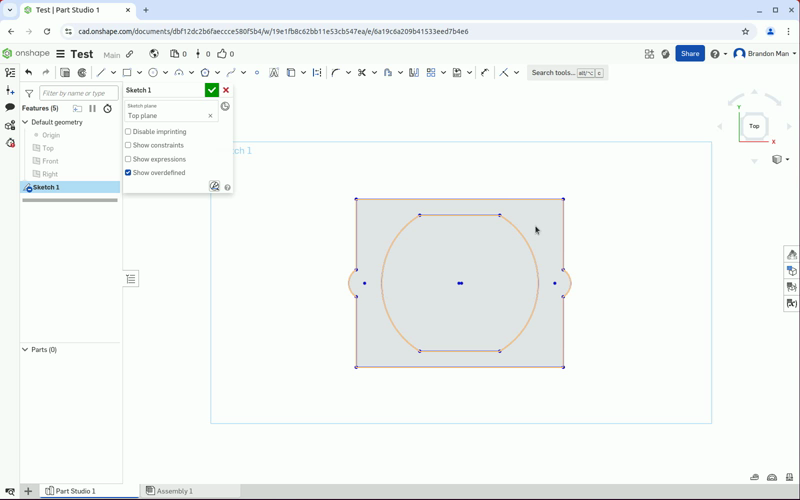
click(535, 225)
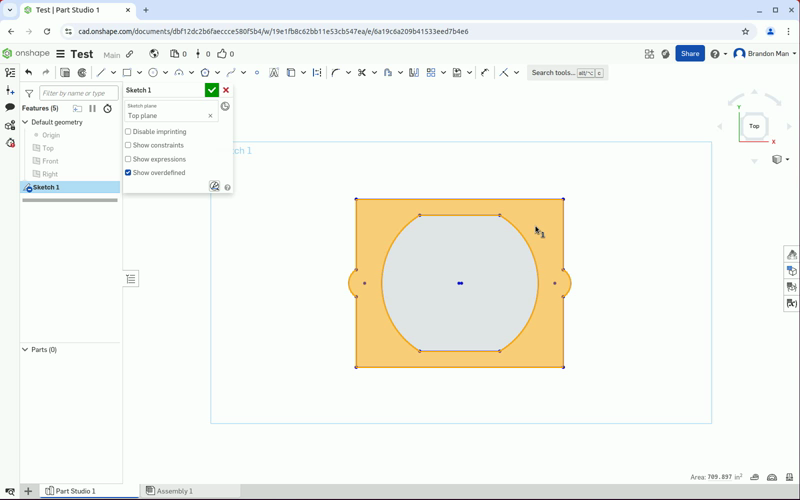
mouse_move(73, 352)
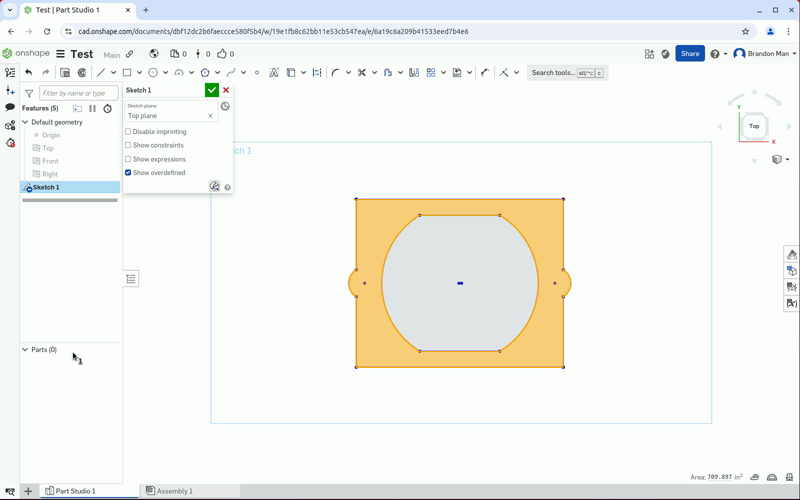
key(shift+y)
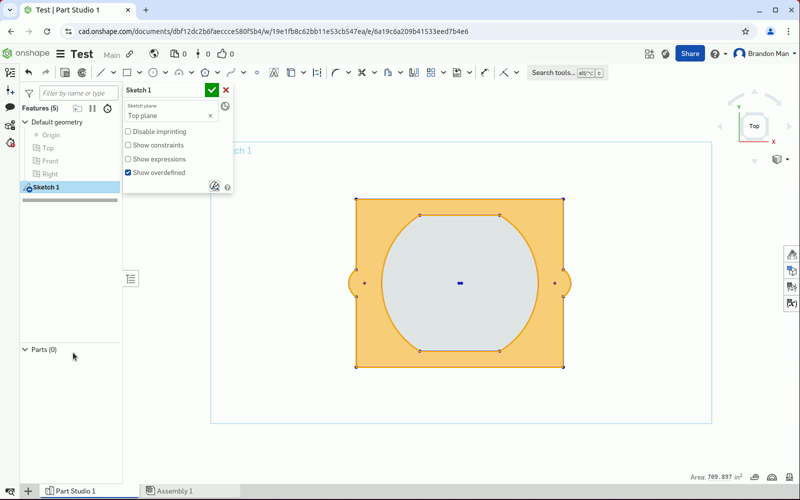
key(shift+e)
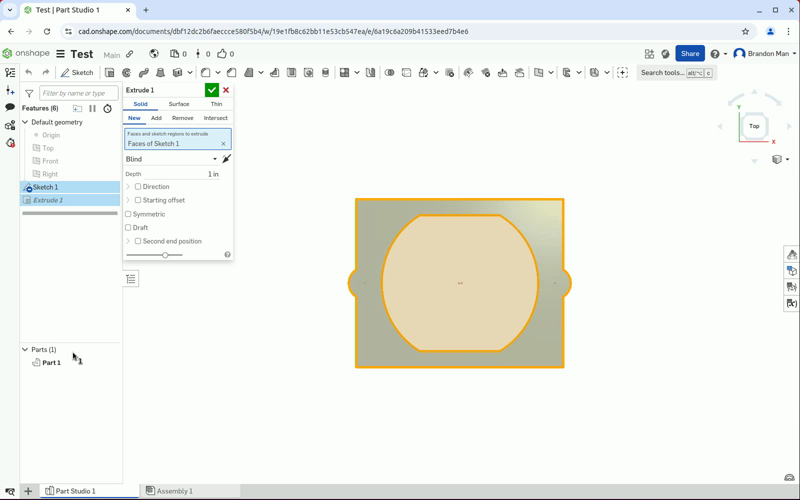
mouse_move(143, 106)
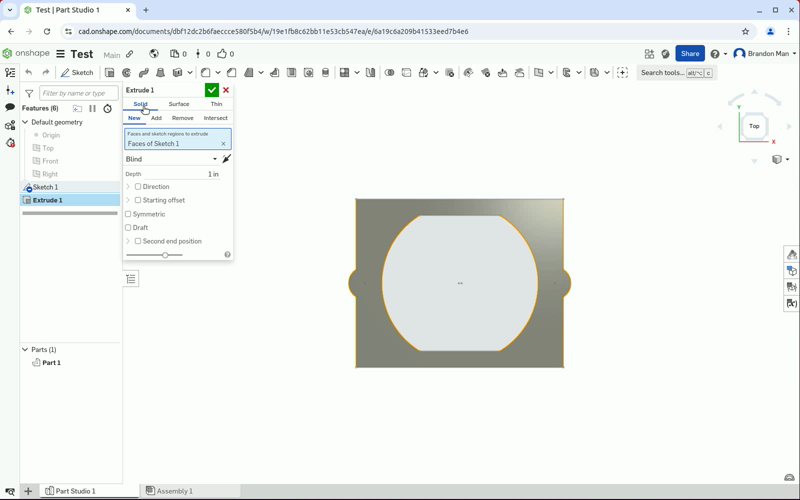
click(143, 106)
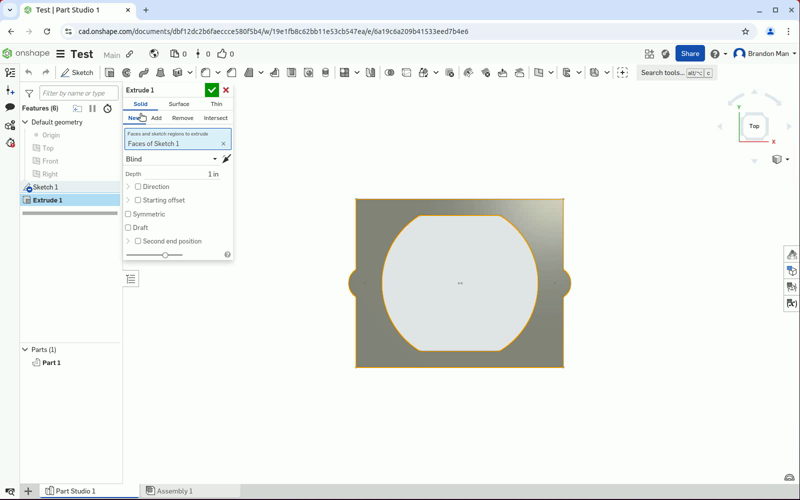
mouse_move(137, 120)
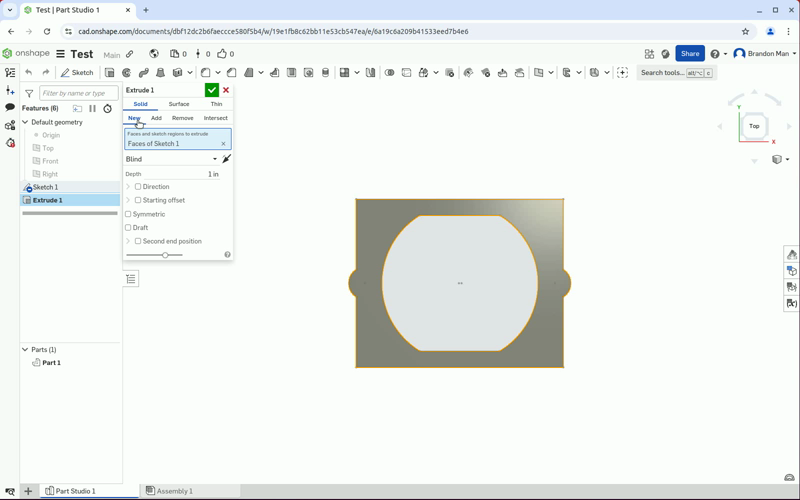
click(137, 120)
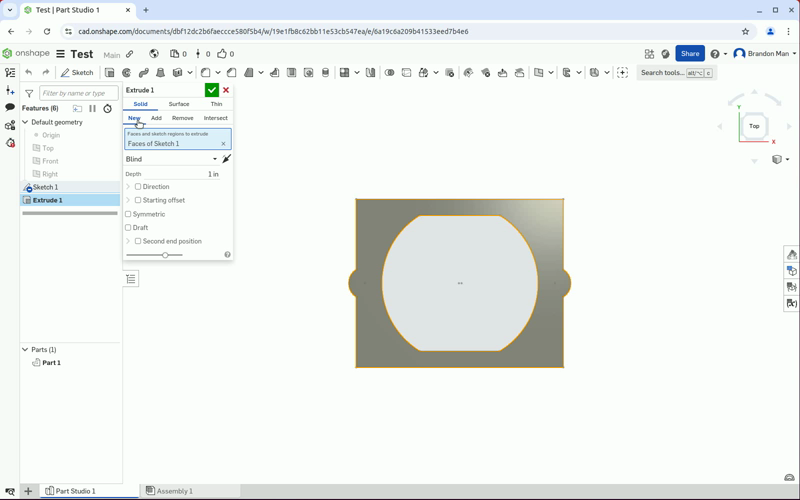
key(tab, 4)
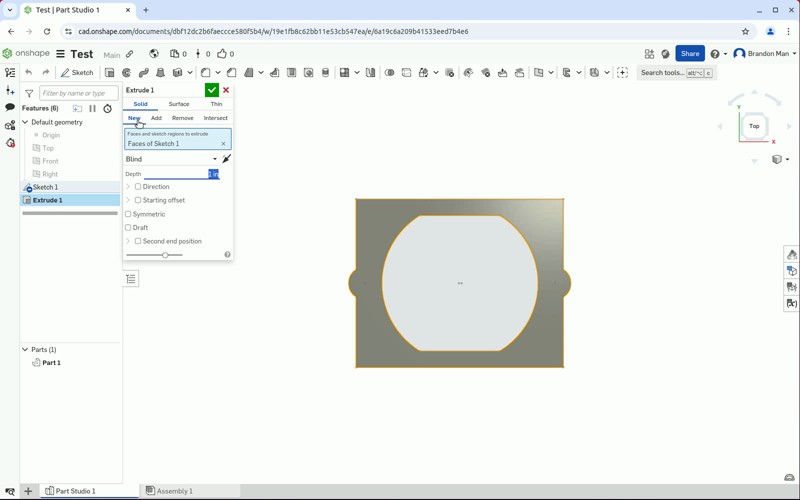
text(3.37)
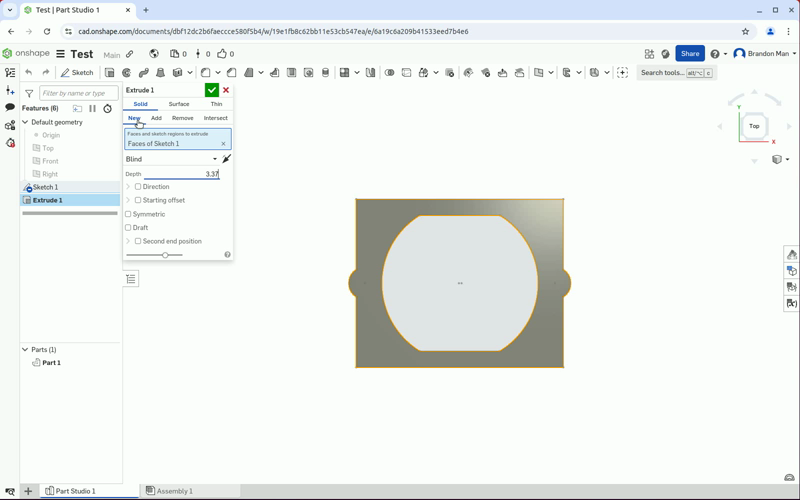
key(enter)
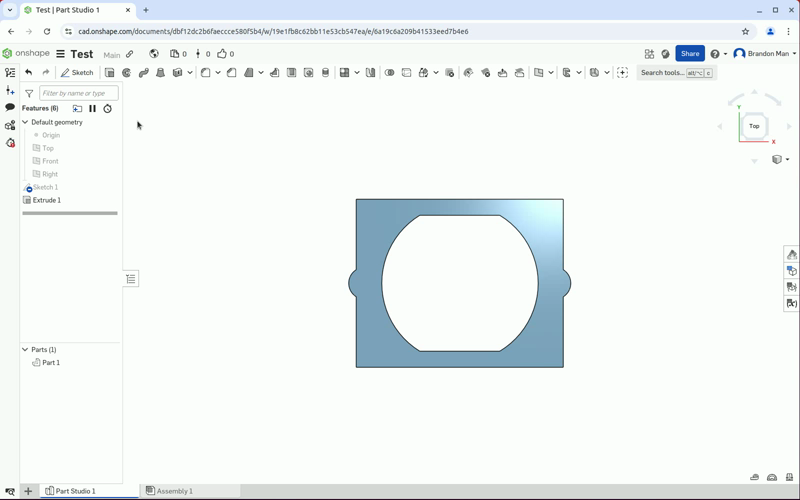
key(shift+h)
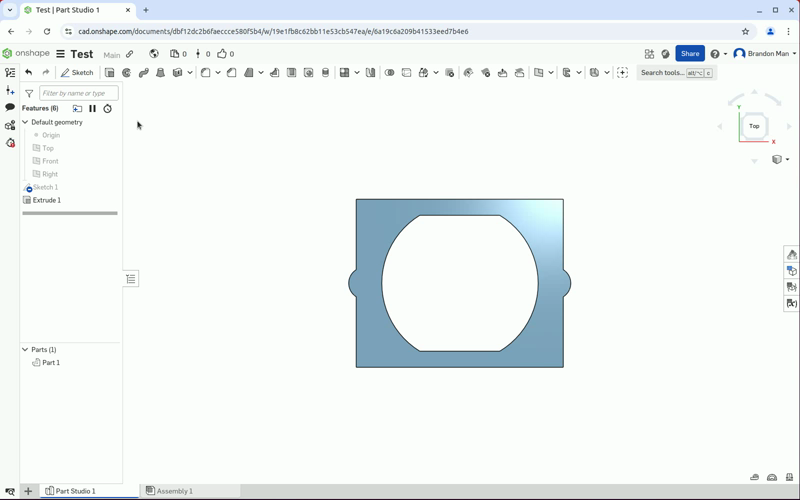
key(shift+h)
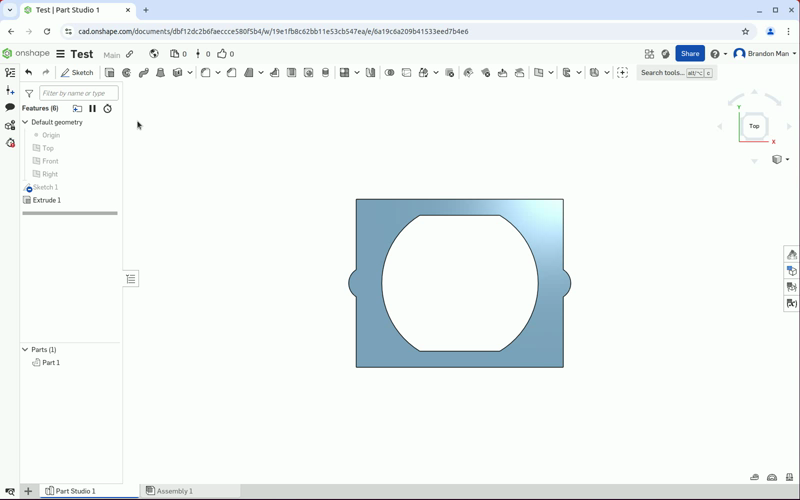
mouse_move(73, 189)
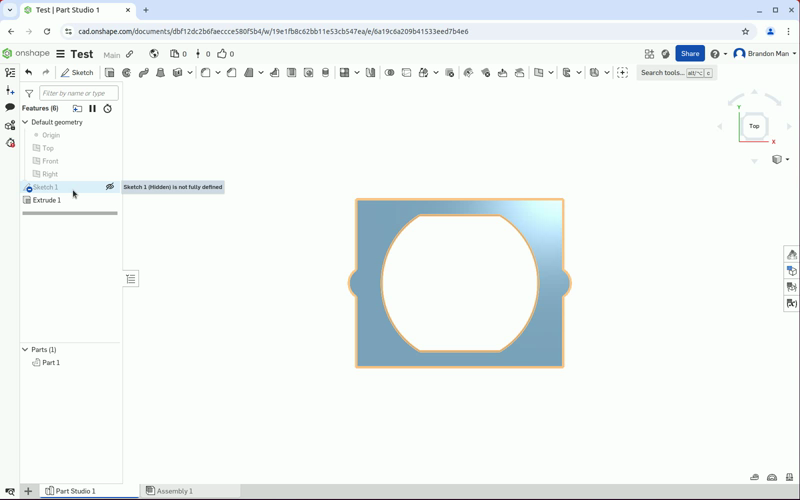
click(73, 189)
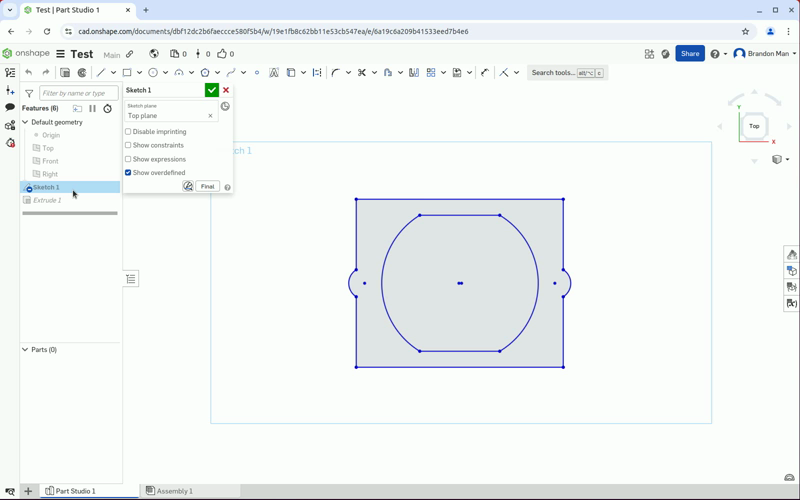
mouse_move(229, 92)
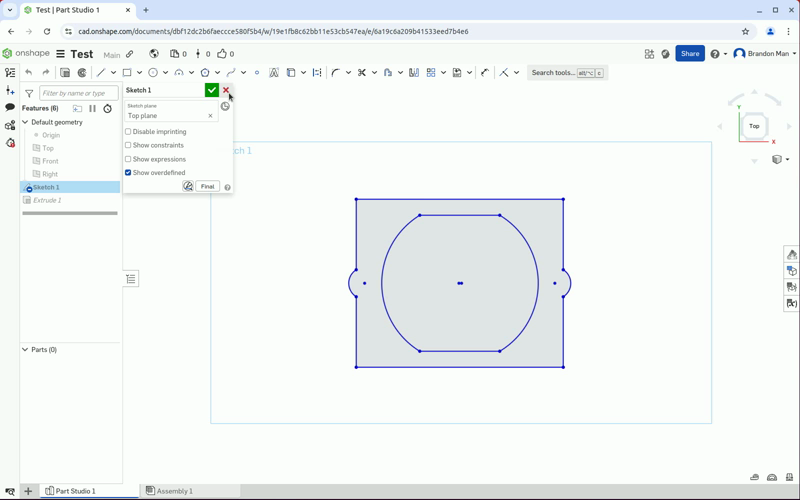
click(229, 92)
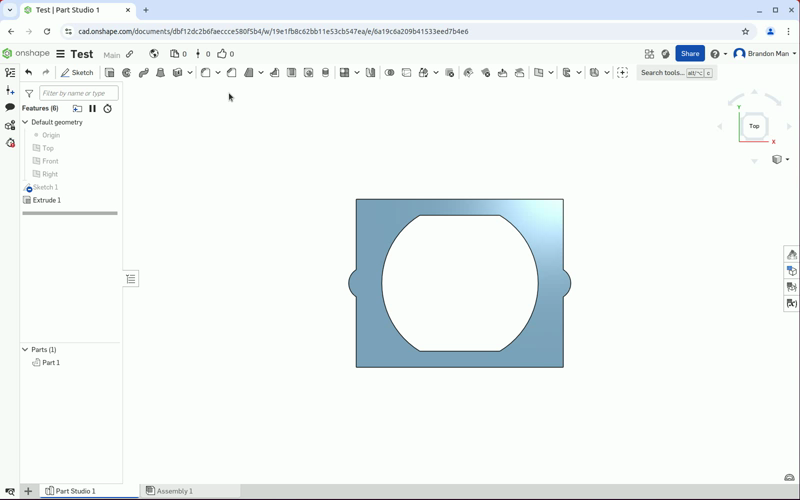
mouse_move(541, 75)
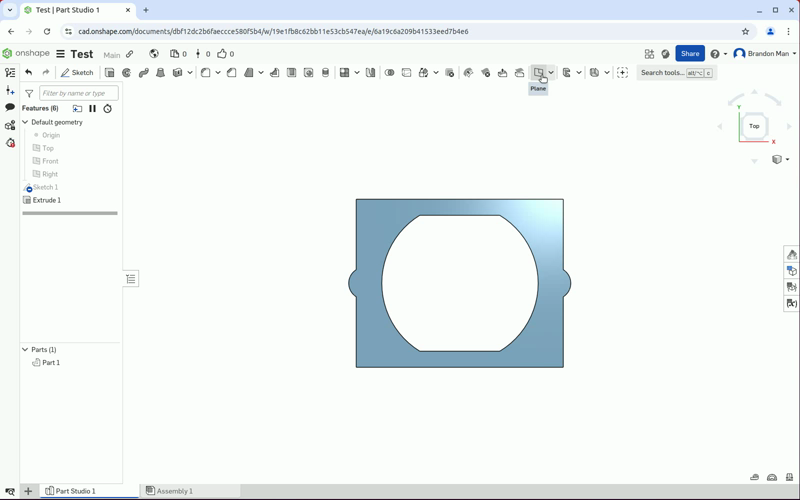
click(541, 75)
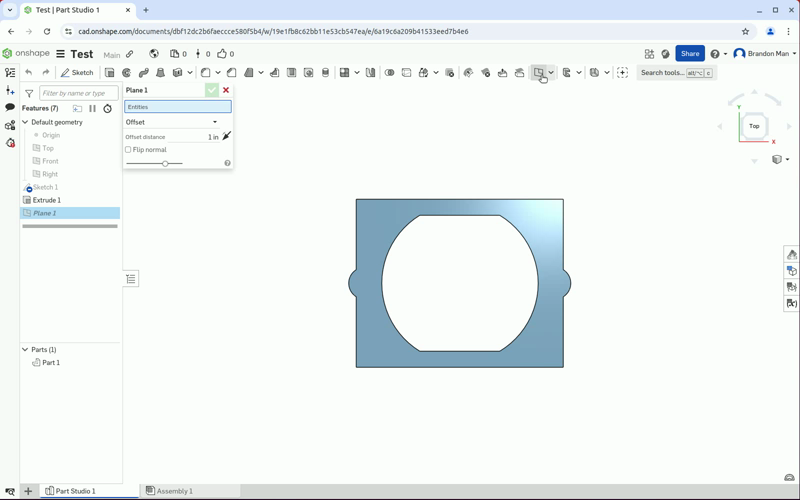
mouse_move(73, 150)
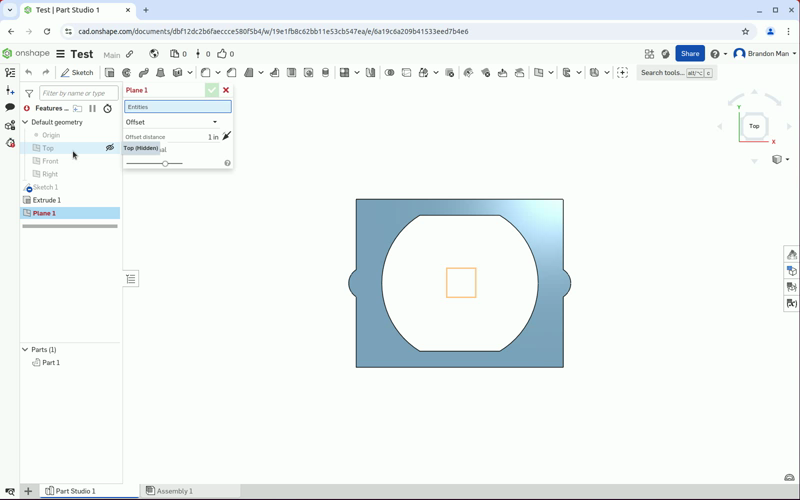
click(73, 150)
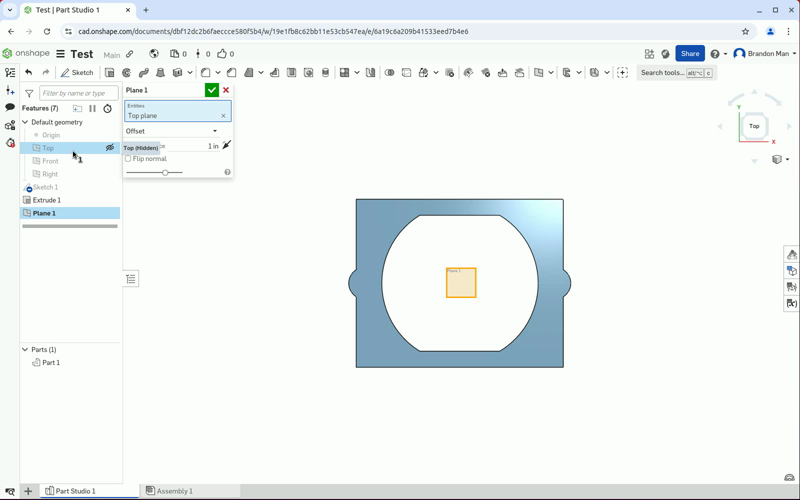
key(tab, 2)
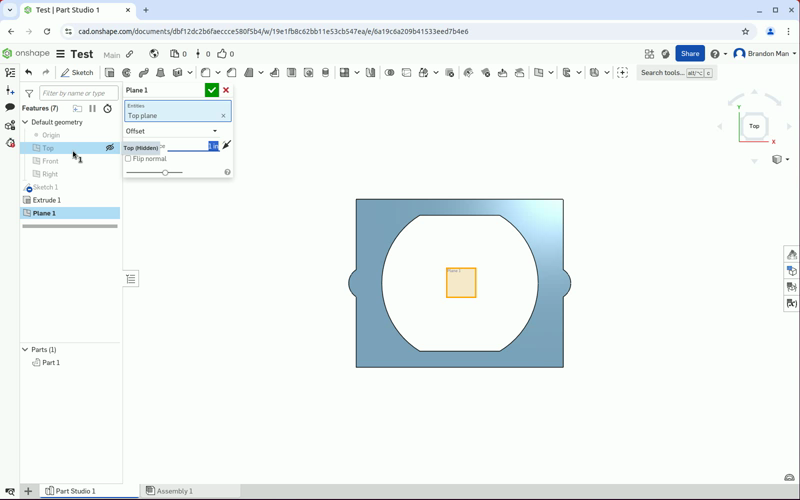
text(3.358)
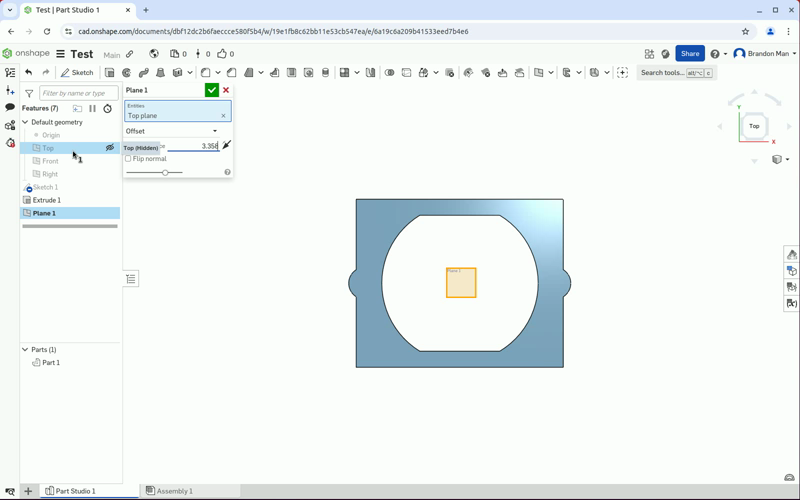
key(enter, 2)
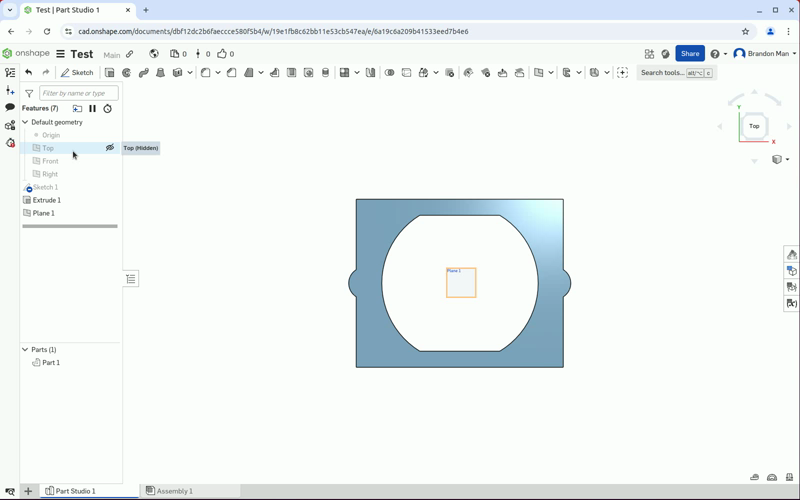
key(shift+s)
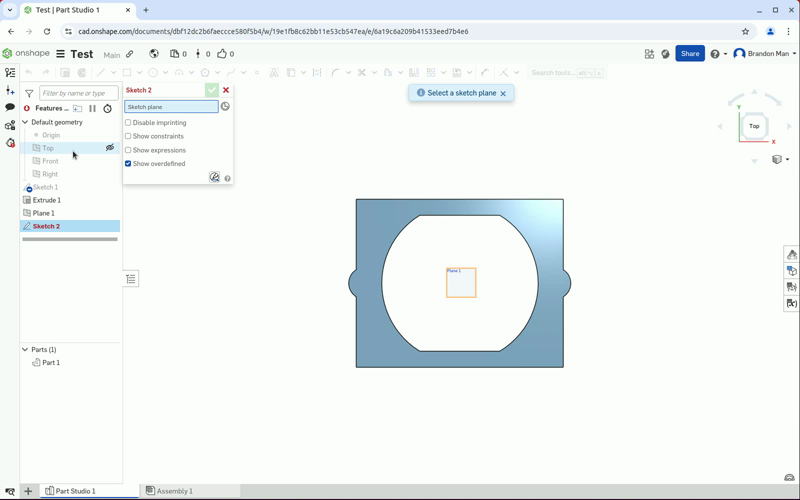
mouse_move(73, 215)
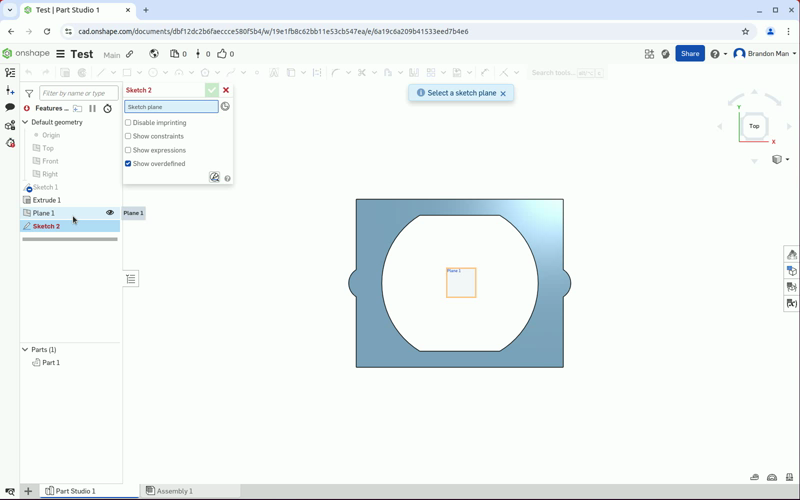
click(73, 215)
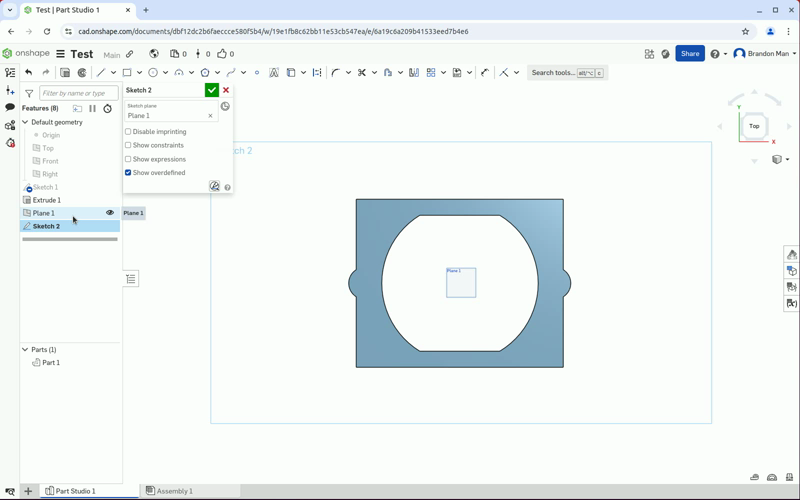
mouse_move(73, 352)
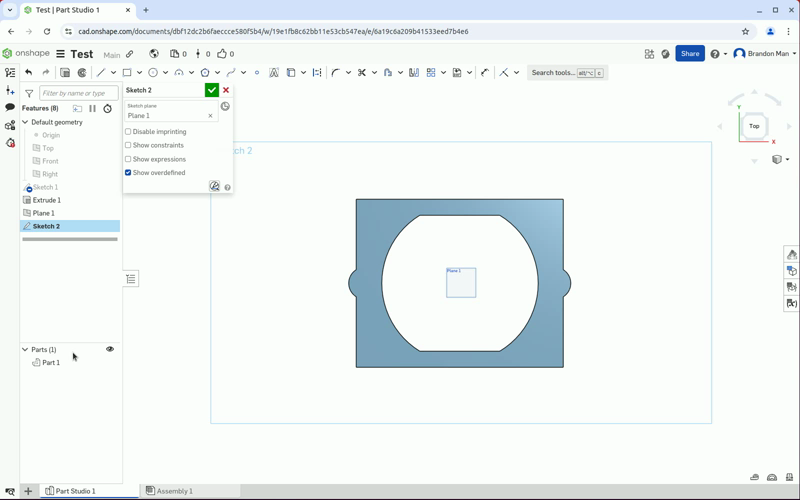
key(y)
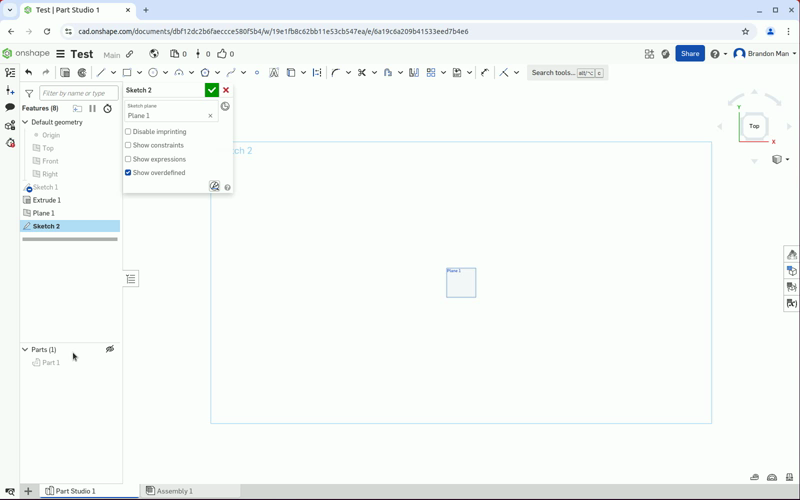
key(l)
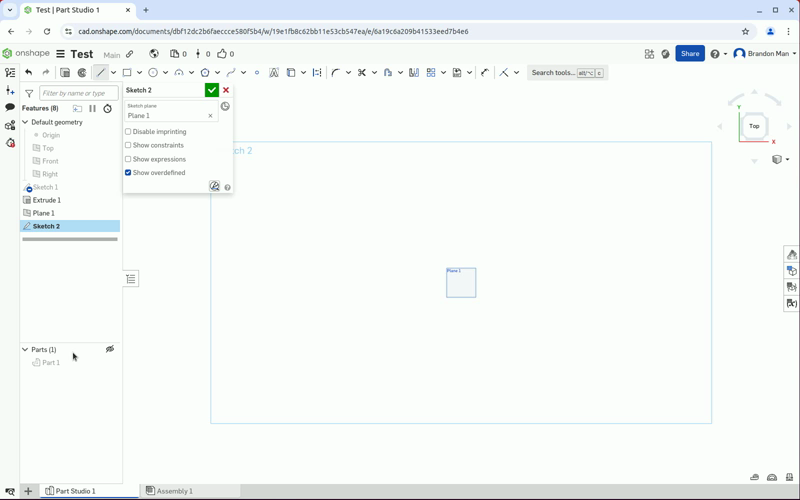
key_down(shift)
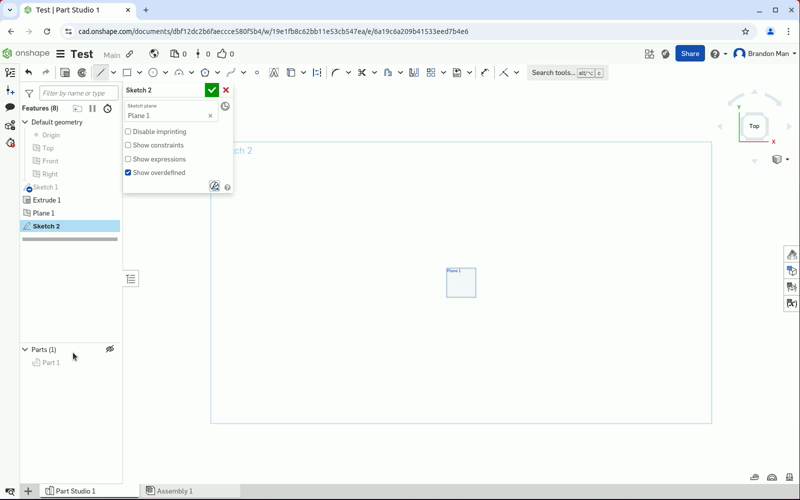
mouse_move(356, 232)
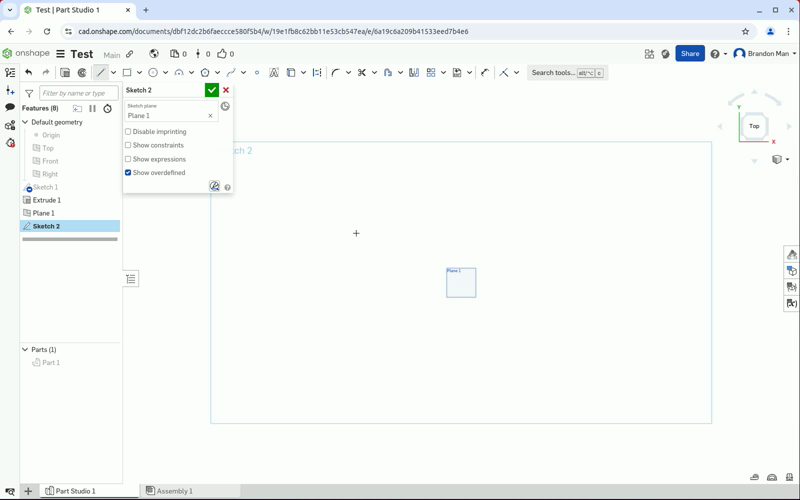
click(356, 232)
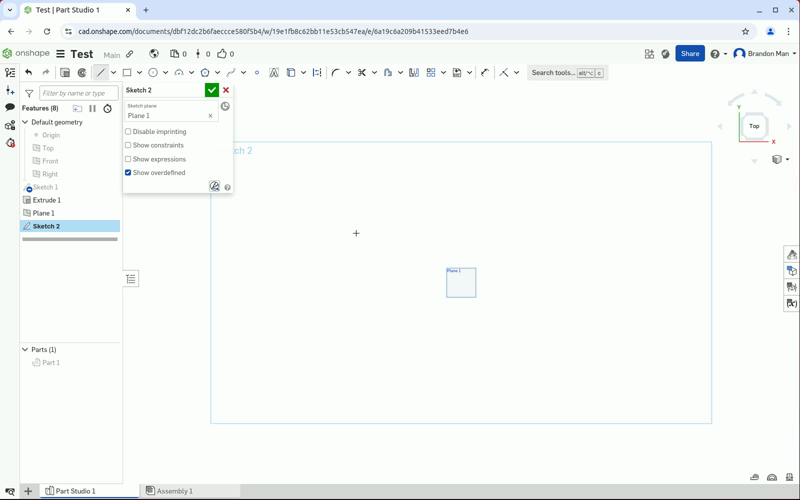
key_up(shift)
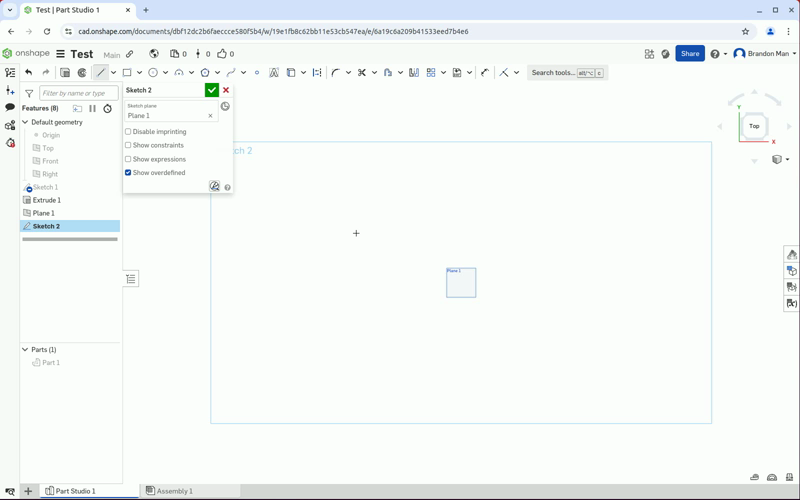
key_down(shift)
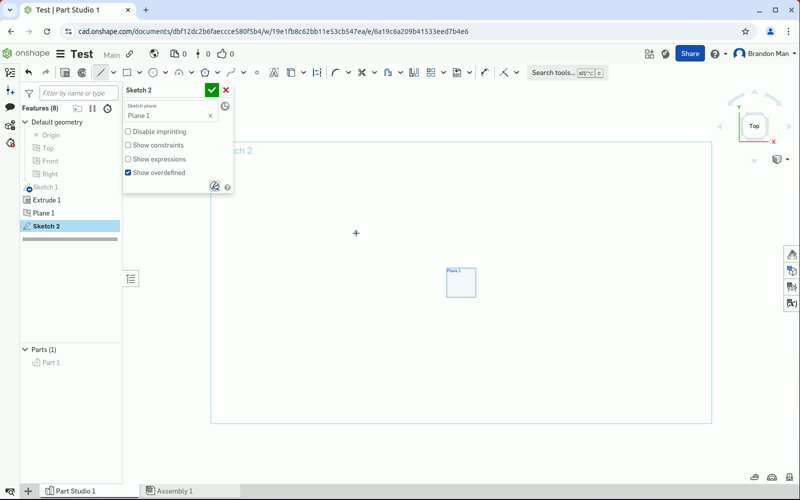
mouse_move(386, 232)
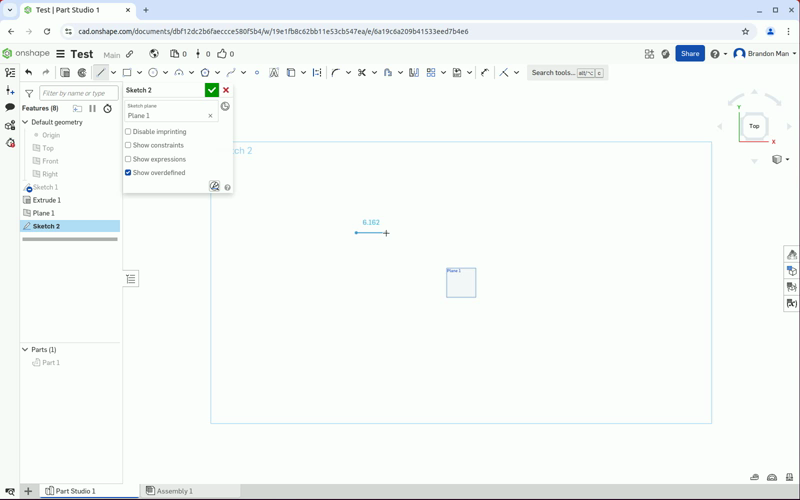
mouse_move(400, 232)
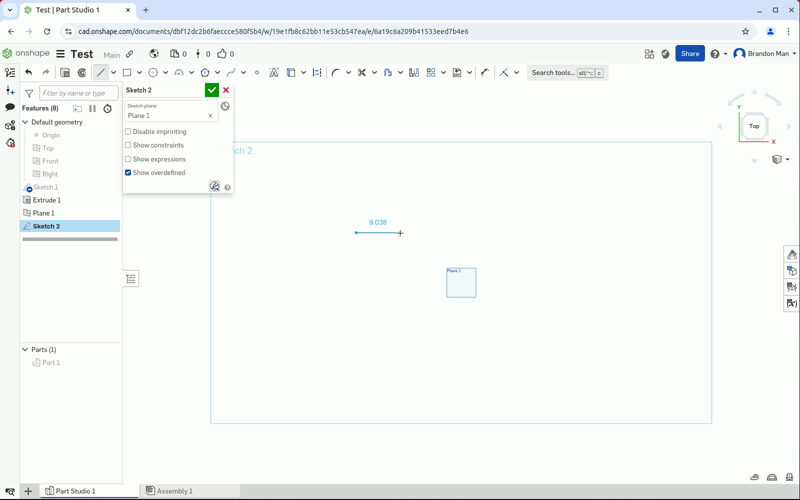
click(400, 232)
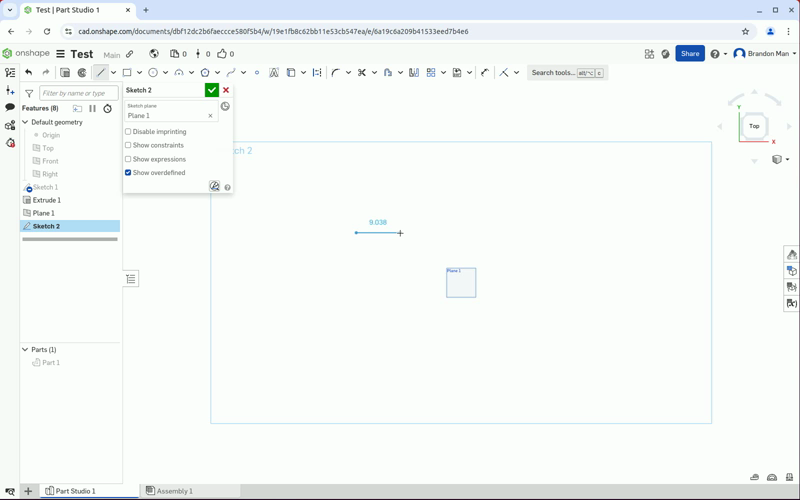
key_up(shift)
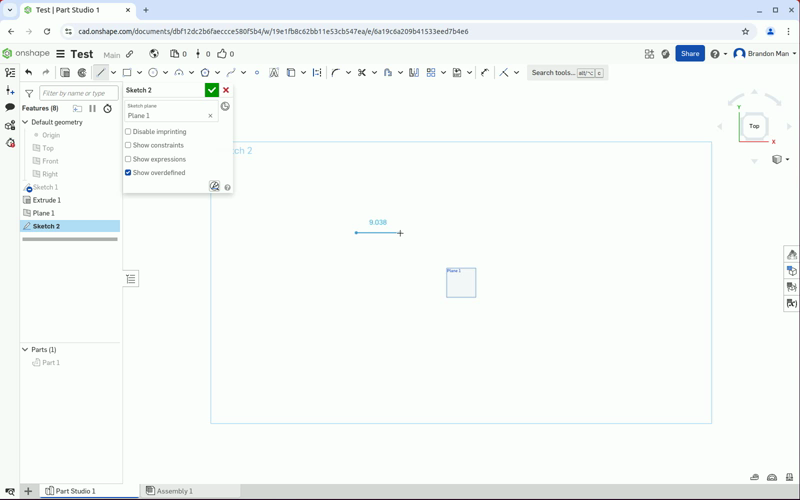
key(esc)
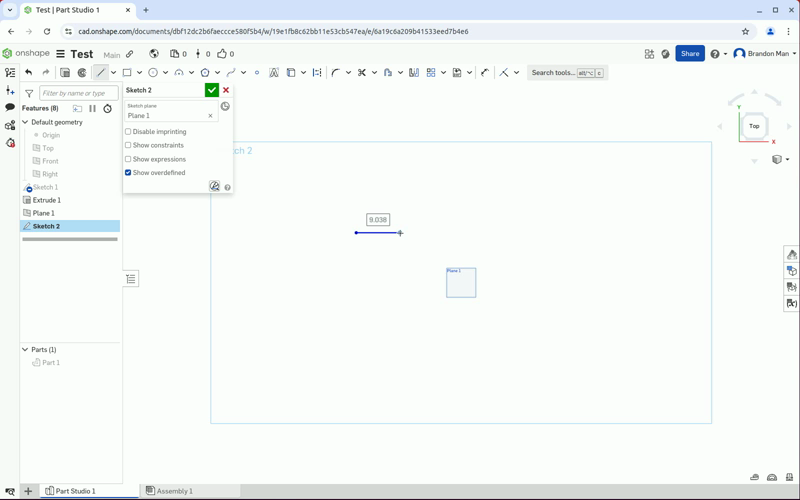
key(a)
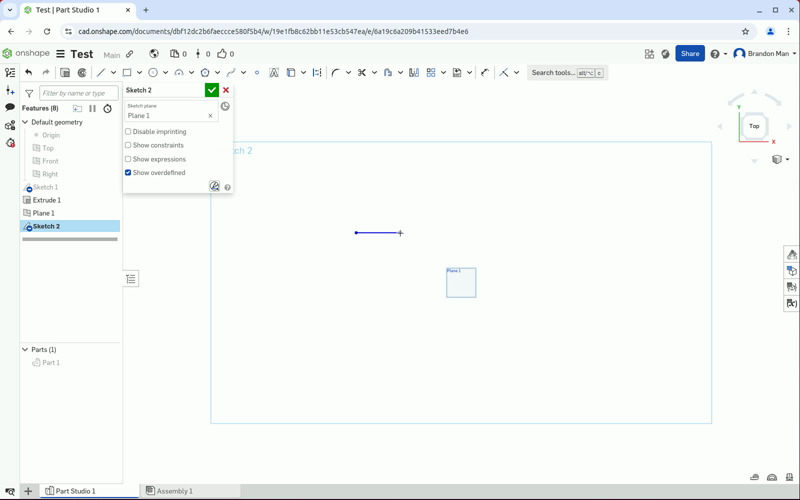
mouse_move(400, 232)
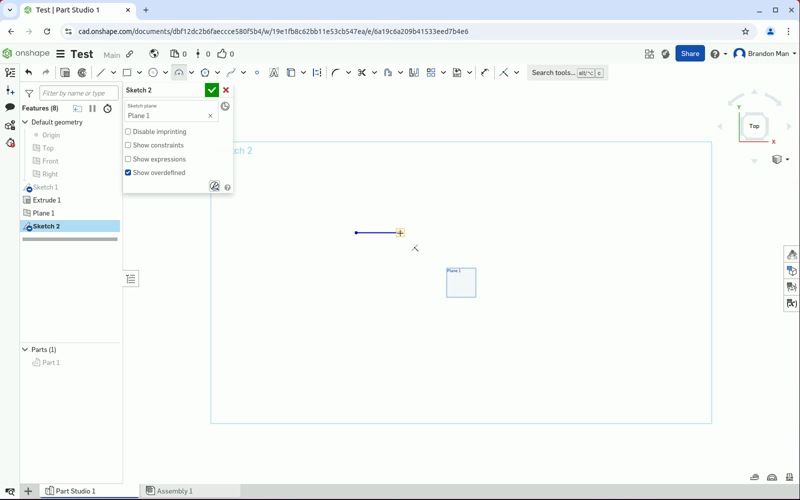
click(400, 232)
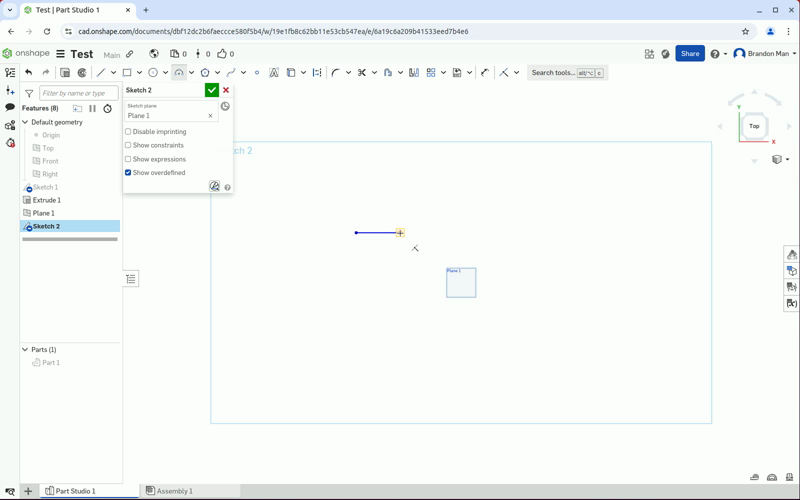
key_down(shift)
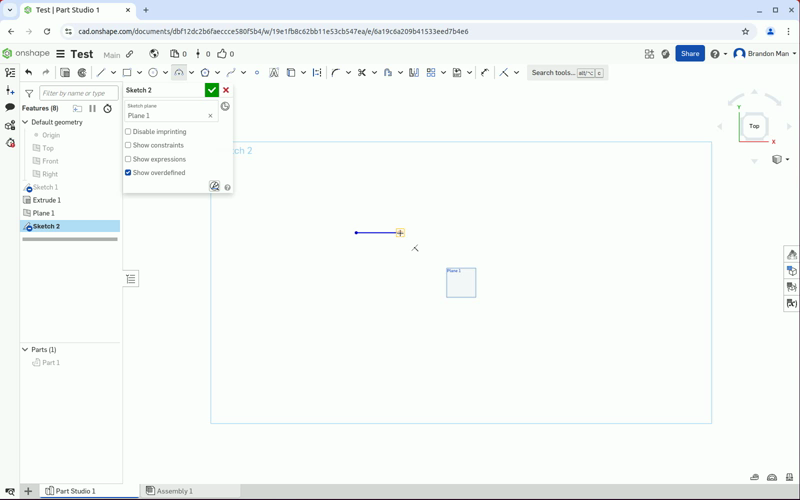
mouse_move(419, 215)
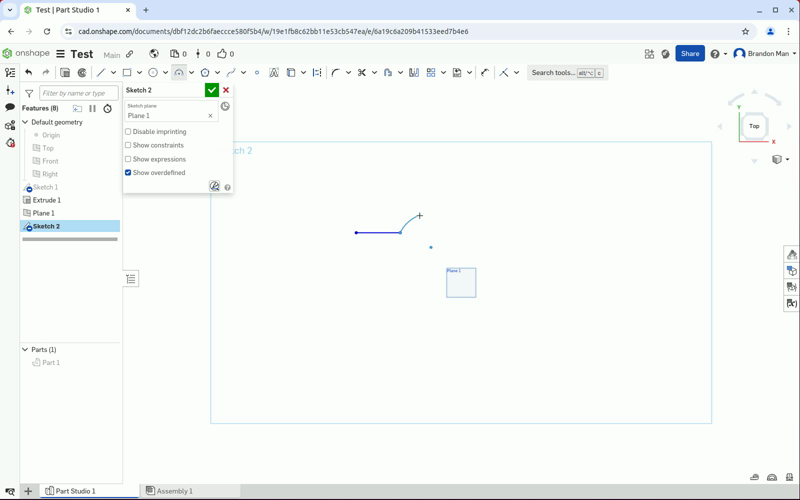
click(419, 215)
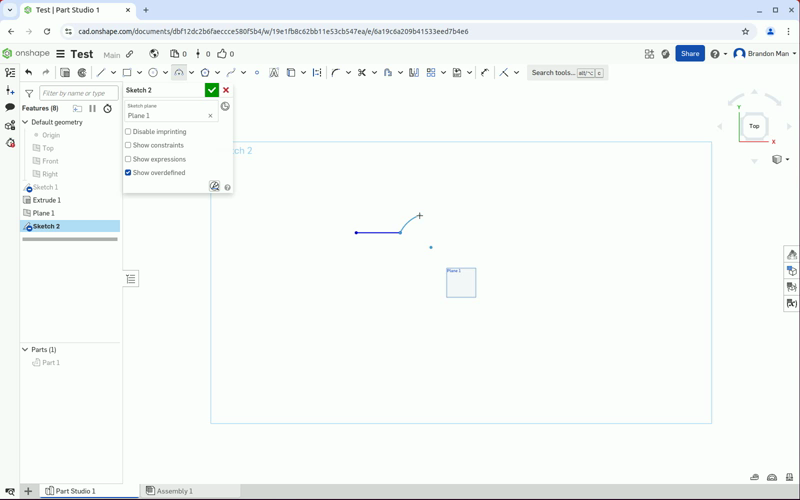
mouse_move(409, 222)
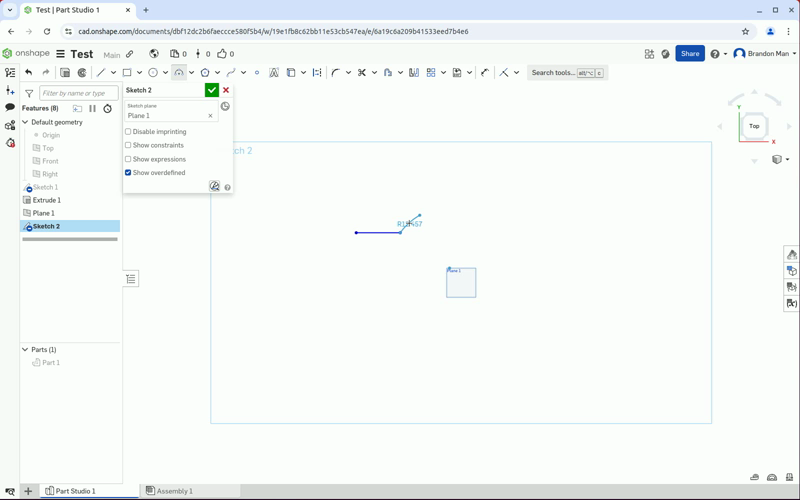
click(409, 222)
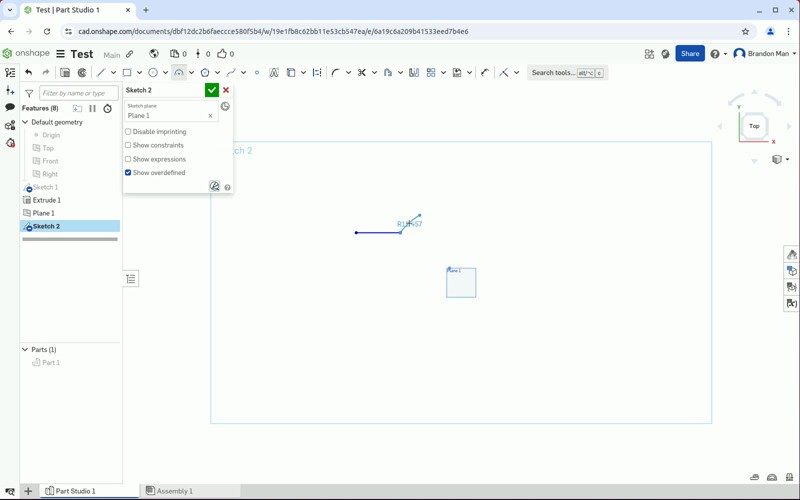
key_up(shift)
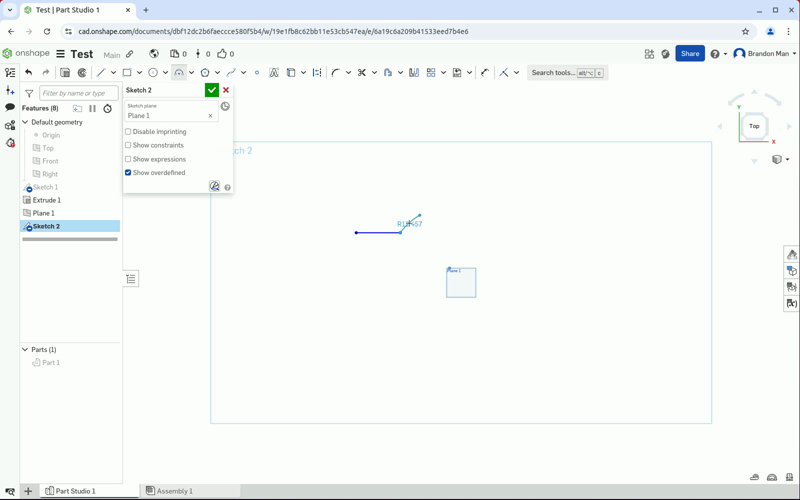
key(esc)
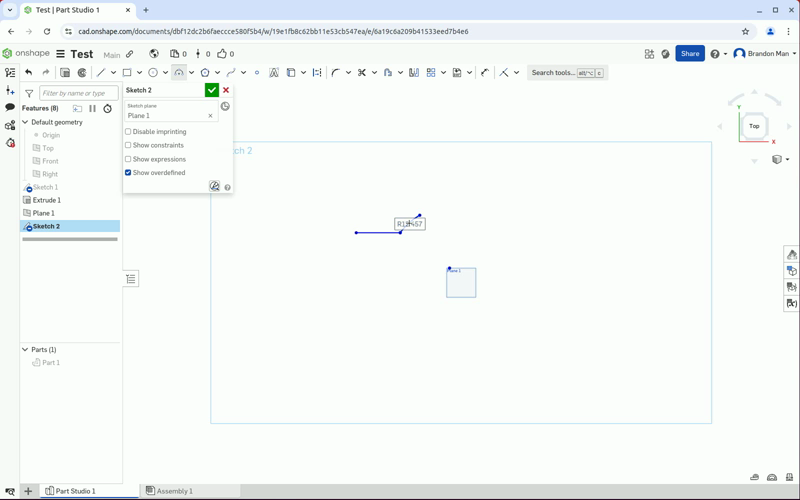
key(l)
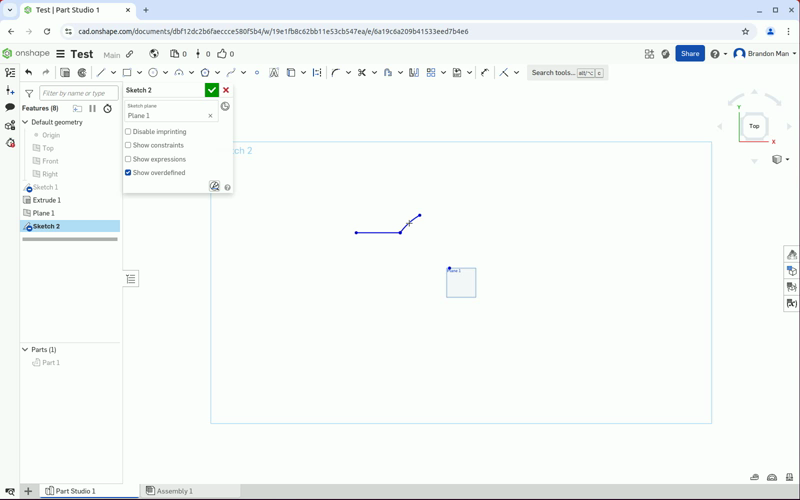
mouse_move(419, 215)
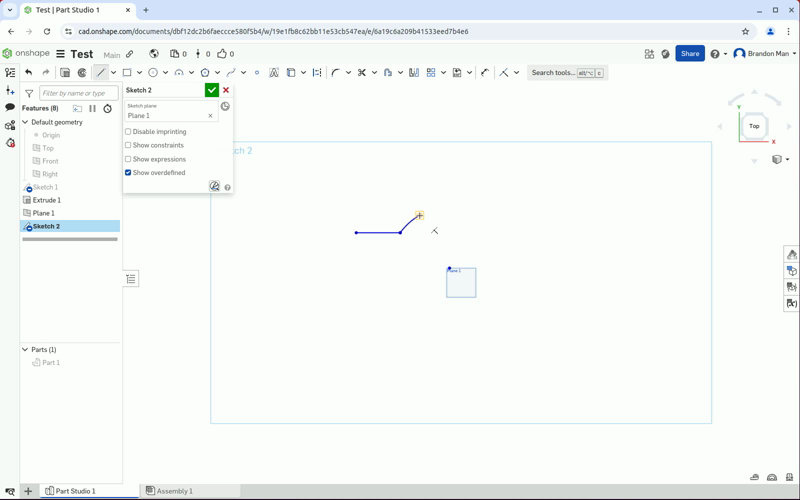
click(419, 215)
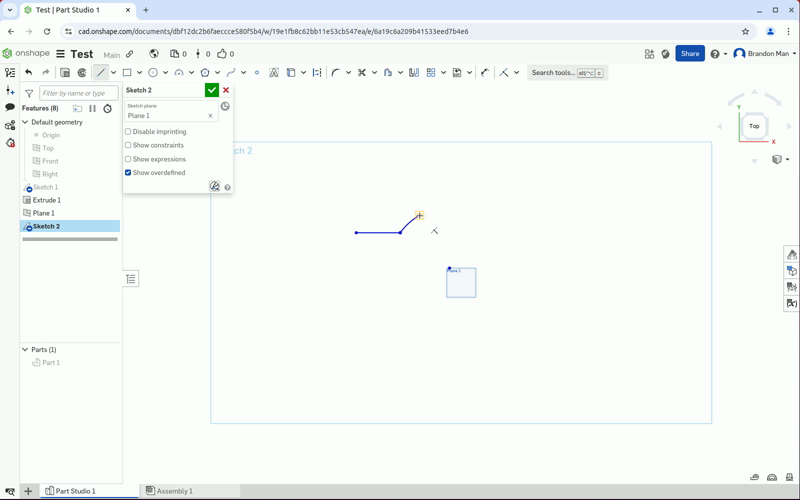
key_down(shift)
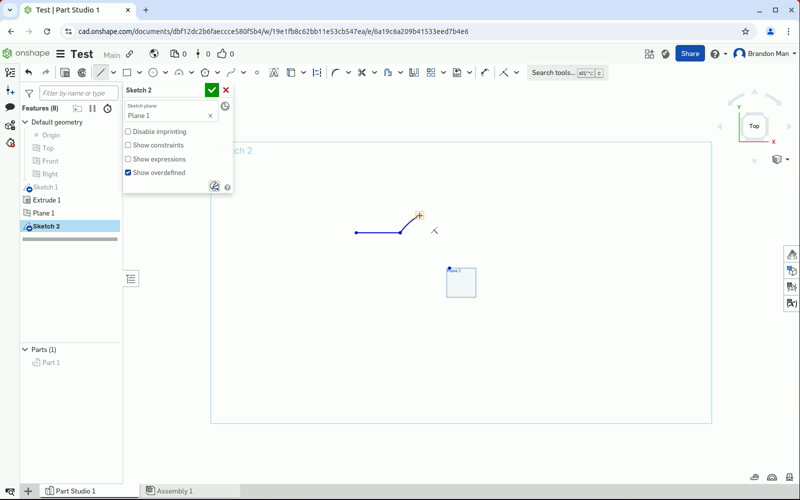
mouse_move(500, 215)
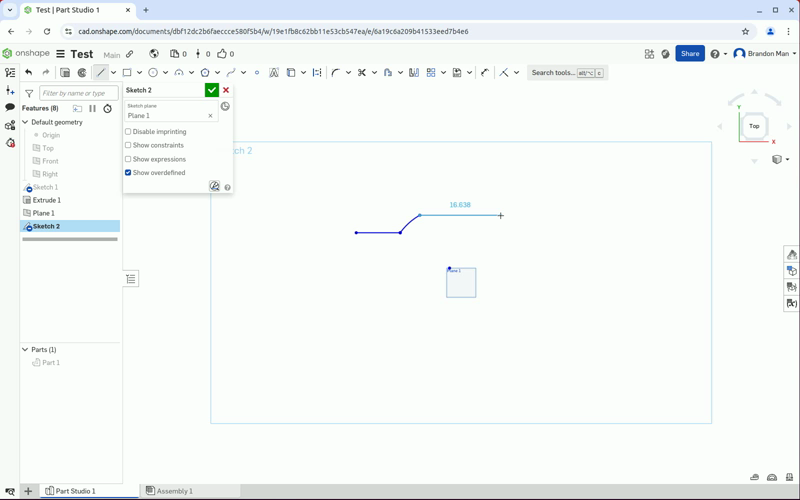
click(500, 215)
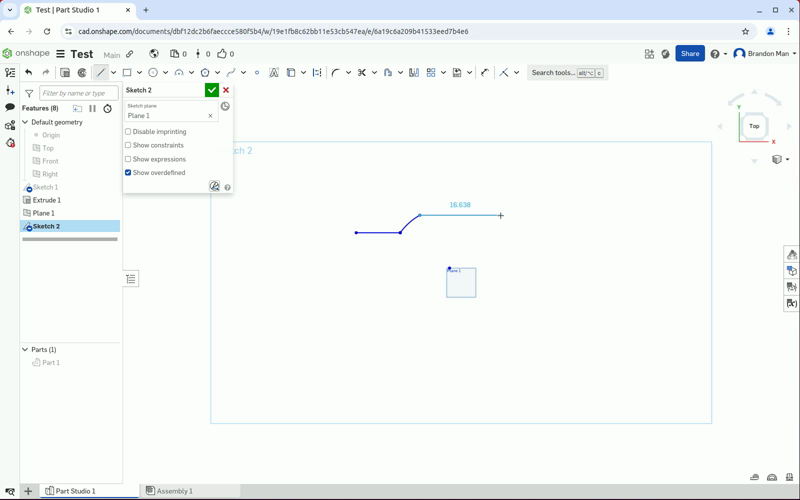
key_up(shift)
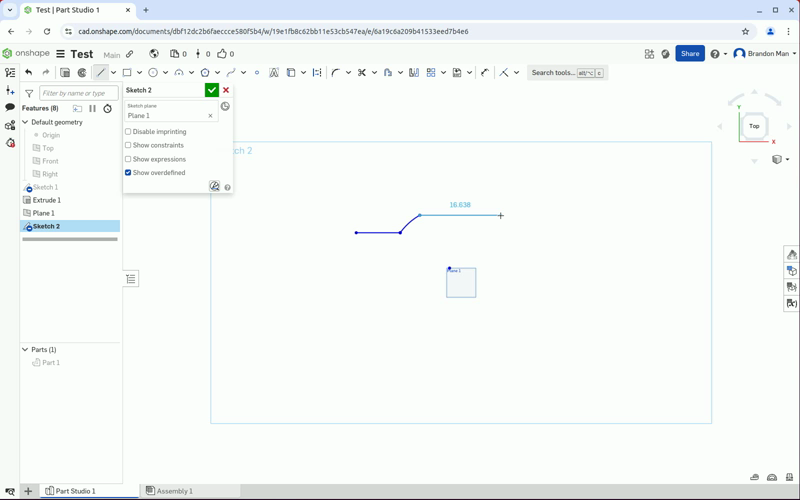
key(esc)
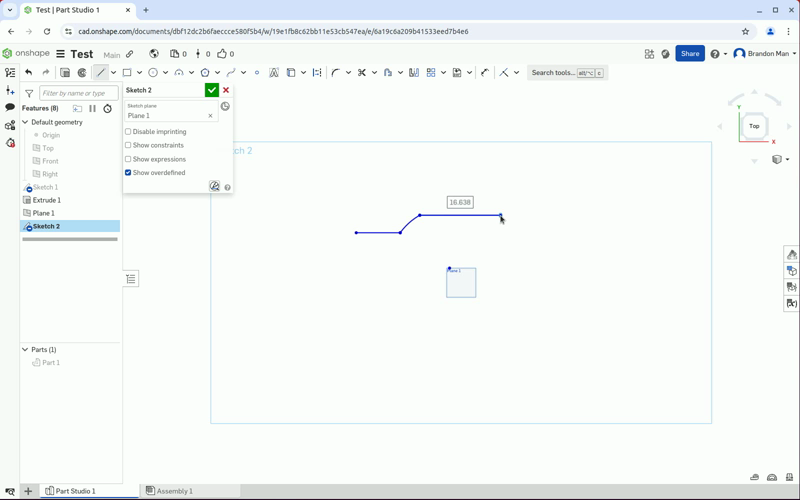
key(a)
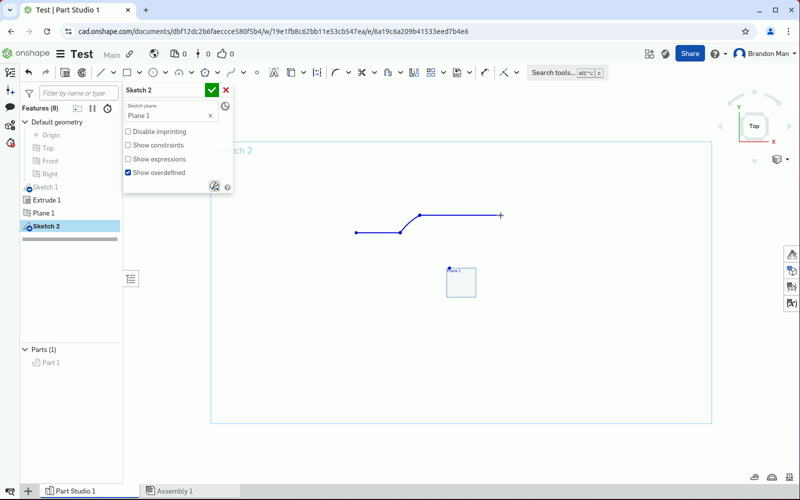
mouse_move(500, 215)
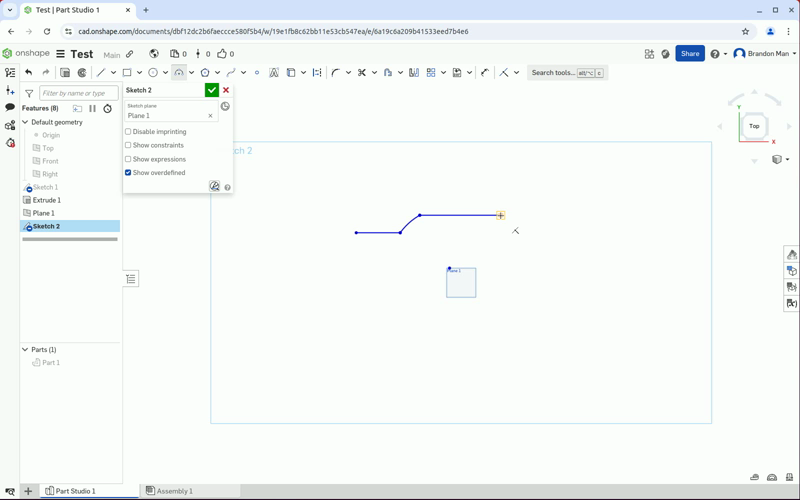
click(500, 215)
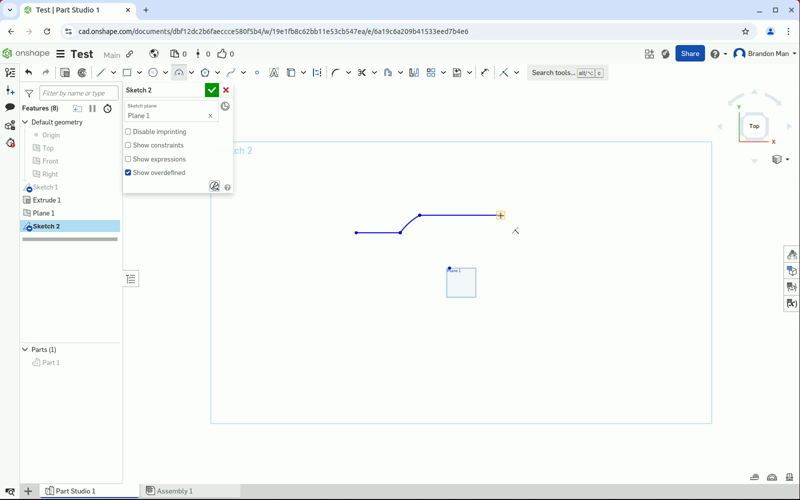
key_down(shift)
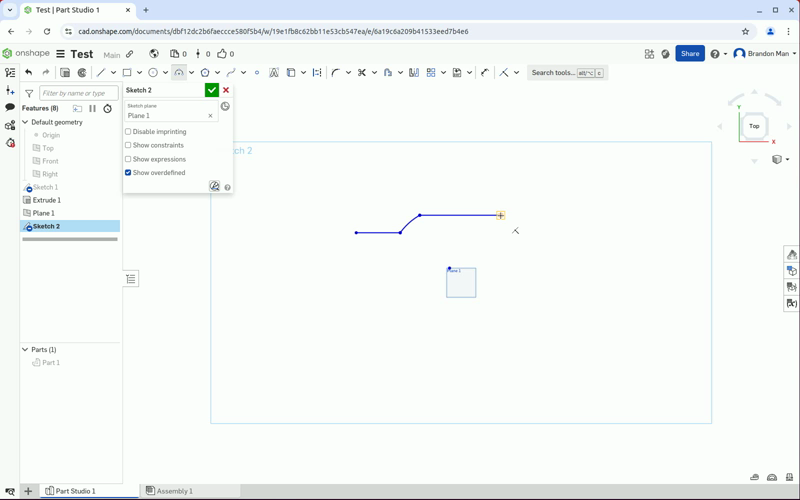
mouse_move(520, 232)
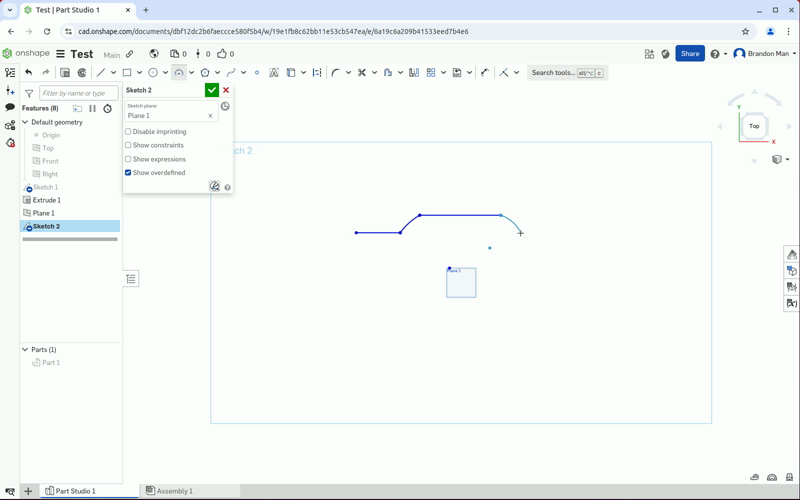
click(520, 232)
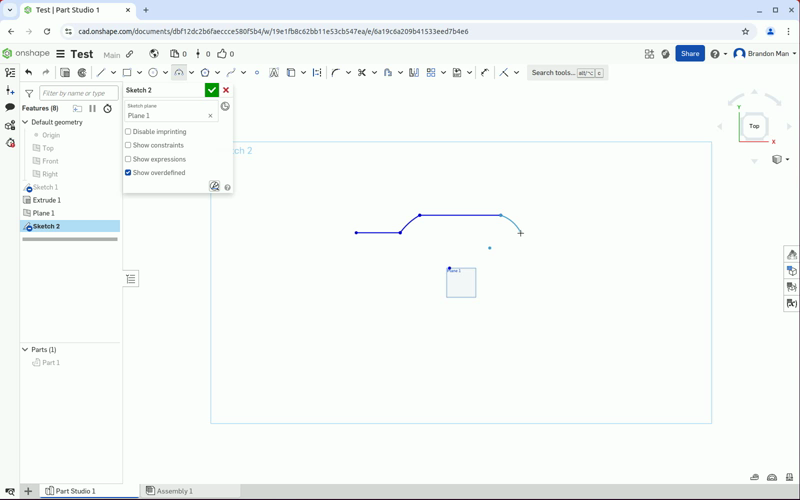
mouse_move(511, 222)
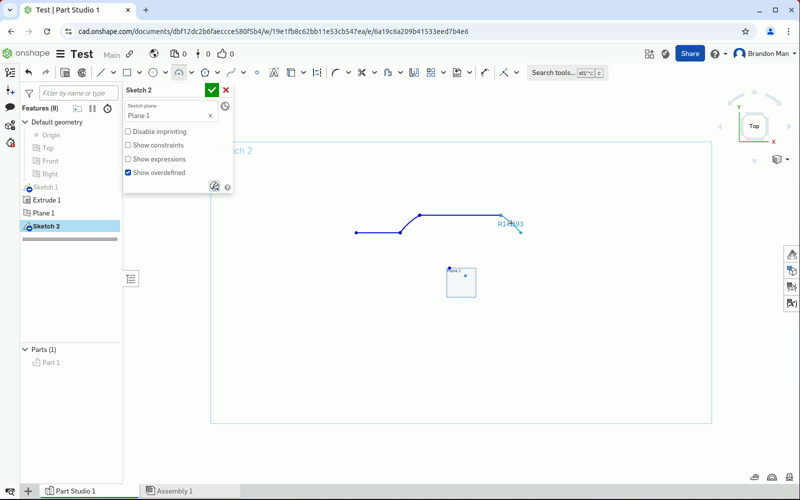
click(511, 222)
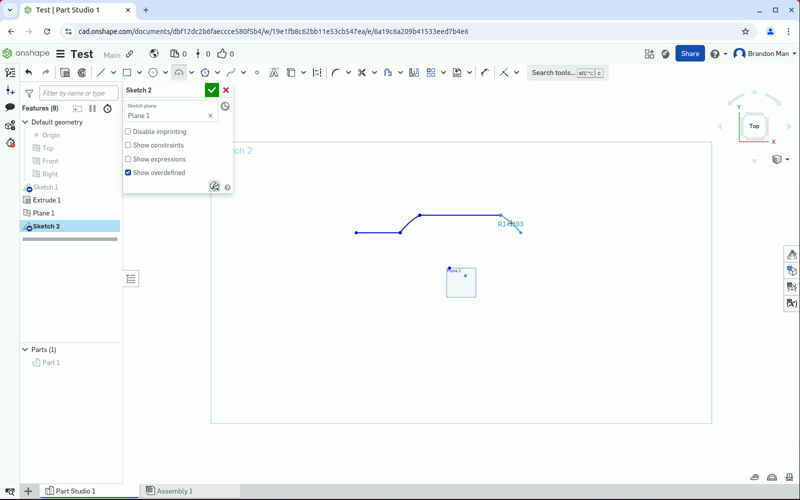
key_up(shift)
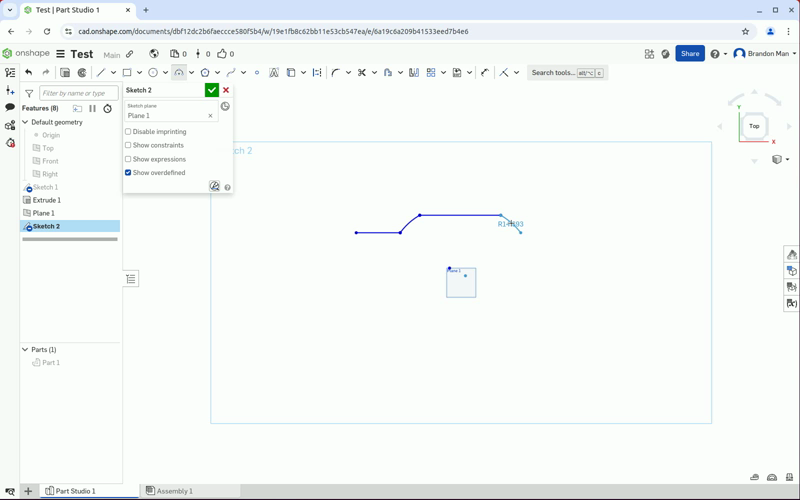
key(esc)
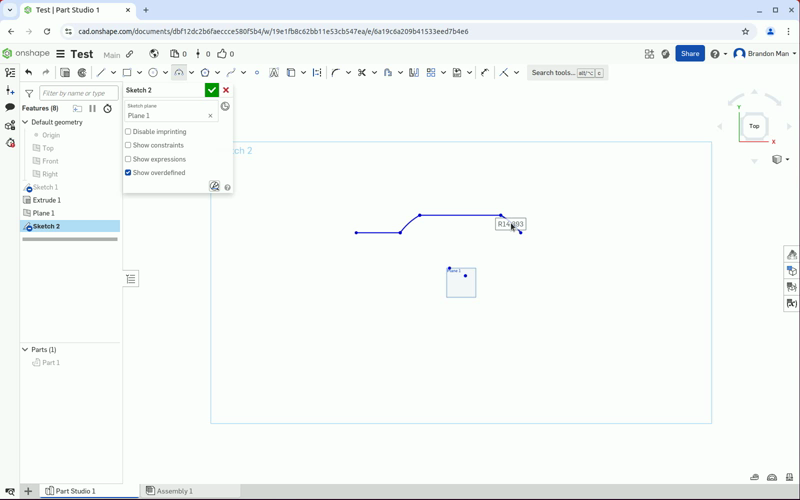
key(l)
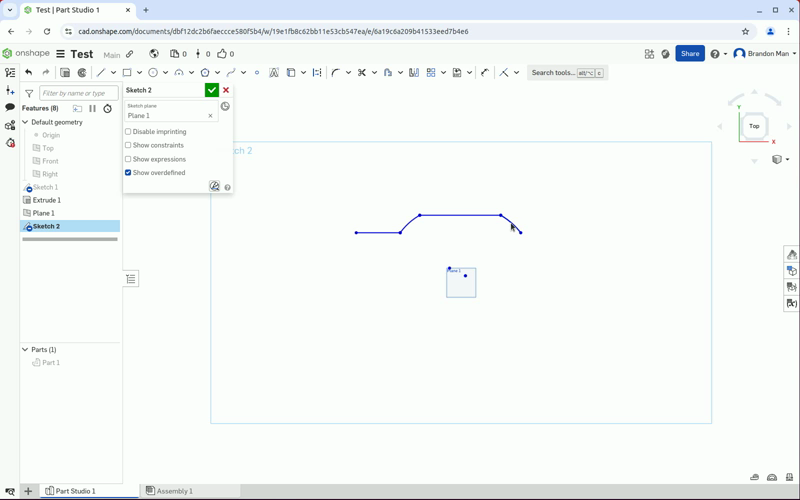
mouse_move(520, 232)
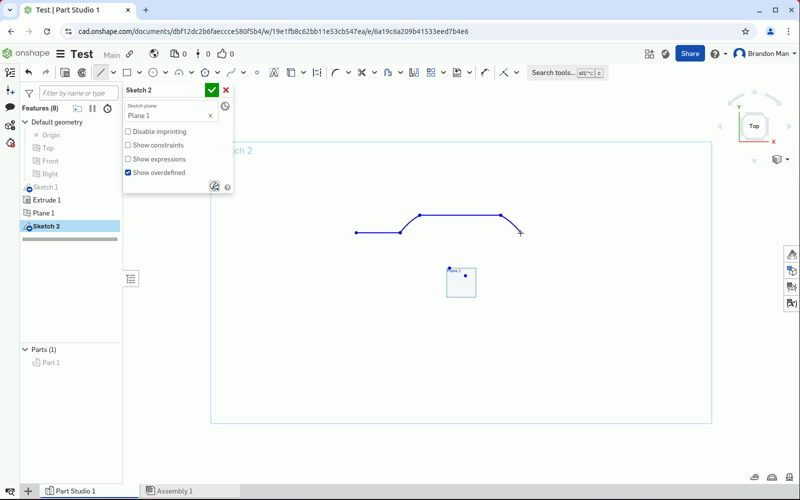
click(520, 232)
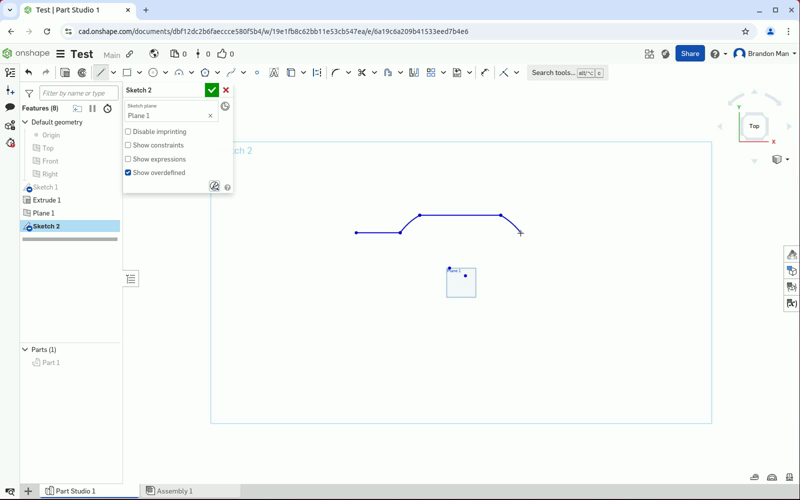
key_down(shift)
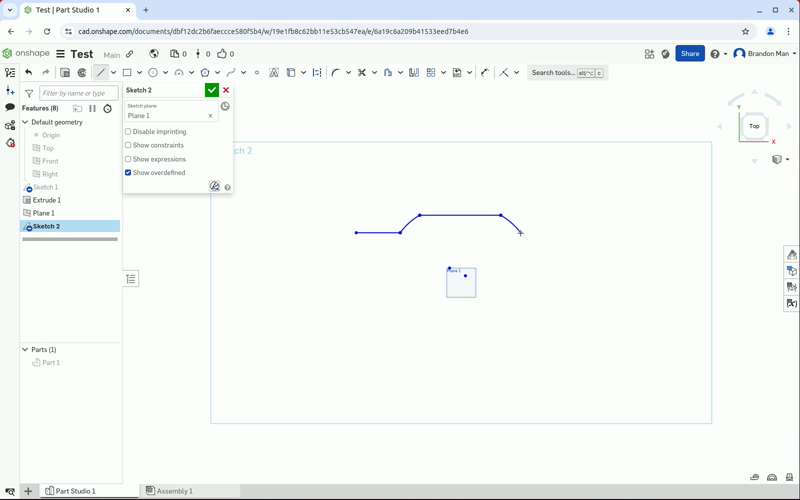
mouse_move(550, 232)
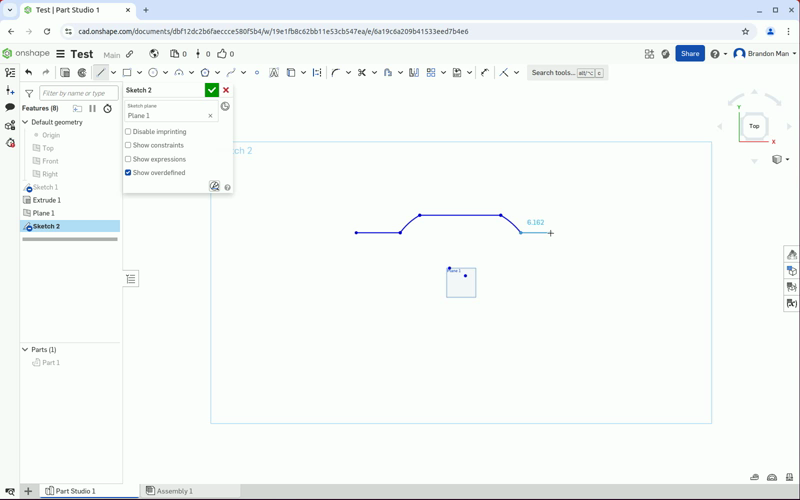
mouse_move(564, 232)
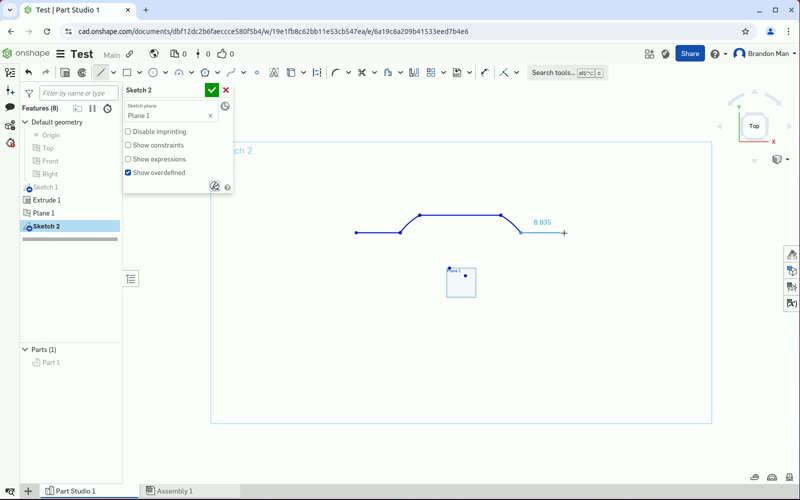
click(564, 232)
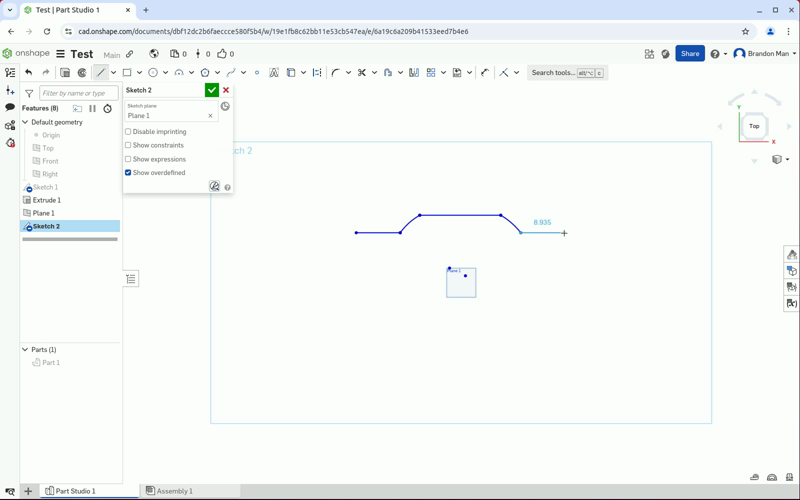
key_up(shift)
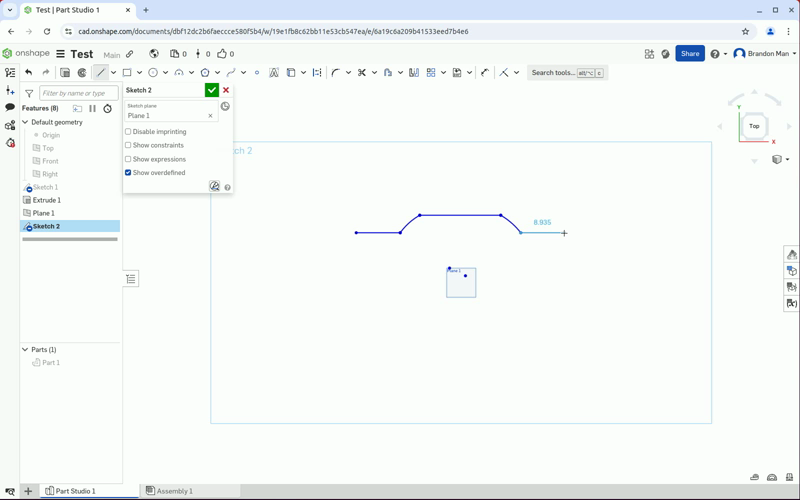
key_down(shift)
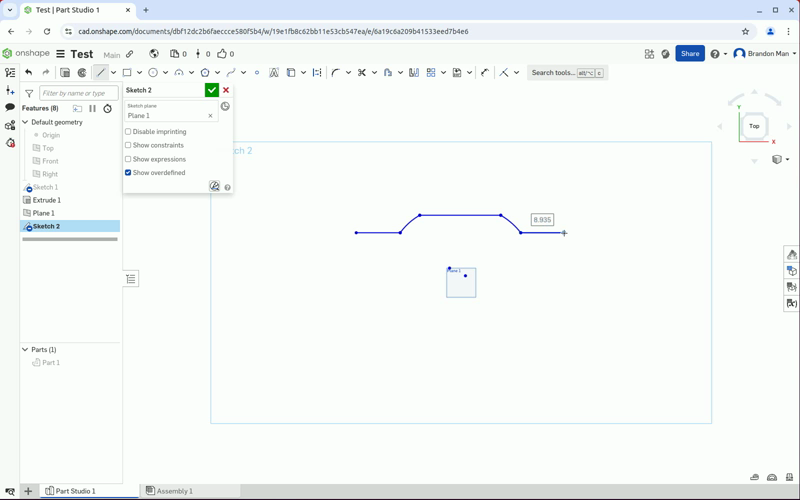
mouse_move(589, 232)
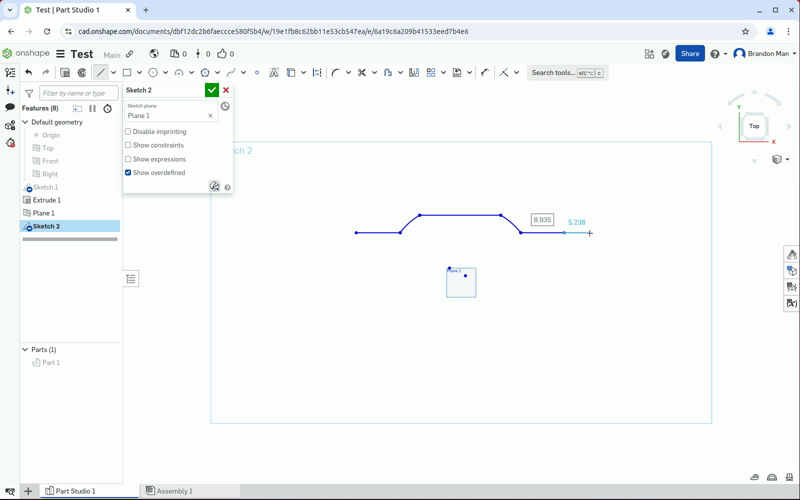
mouse_move(564, 199)
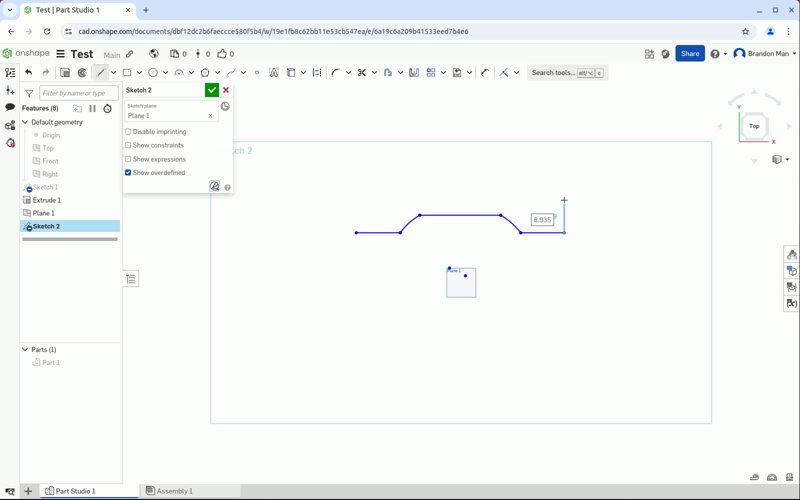
click(564, 199)
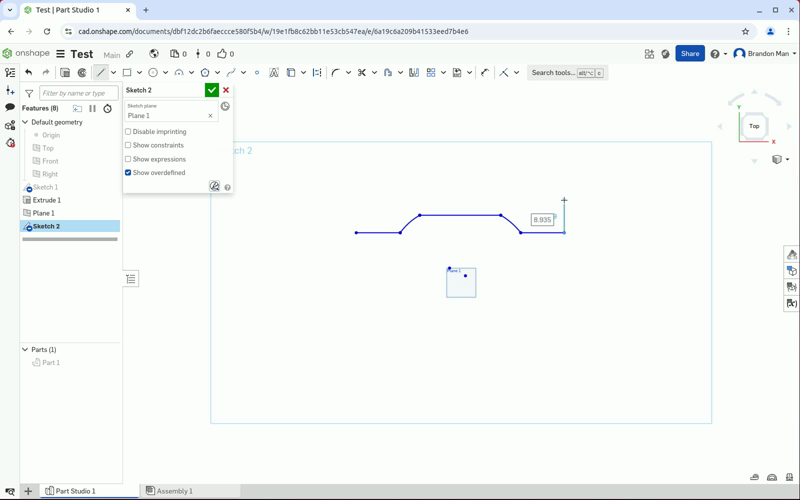
key_up(shift)
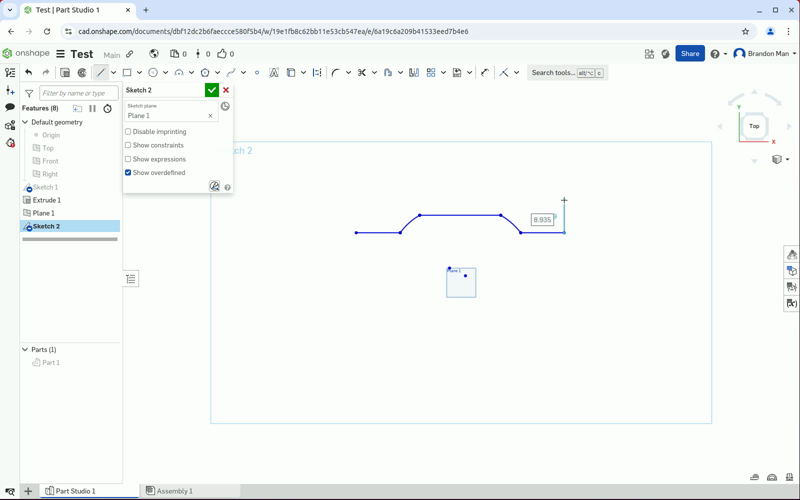
key_down(shift)
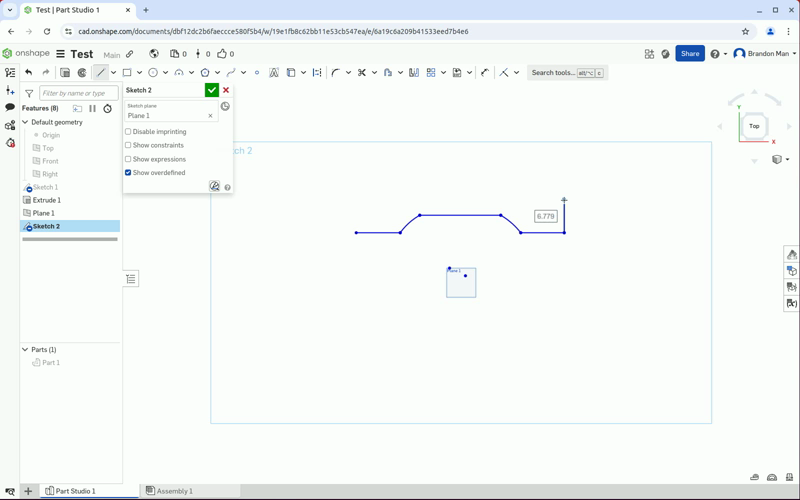
mouse_move(356, 199)
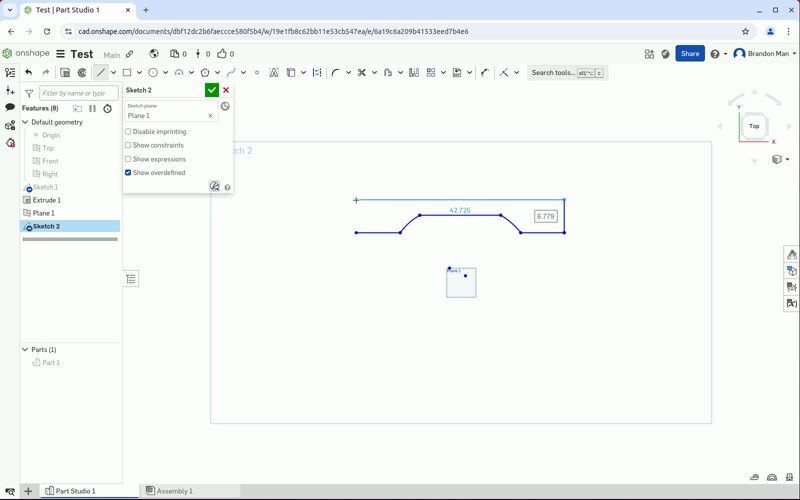
click(356, 199)
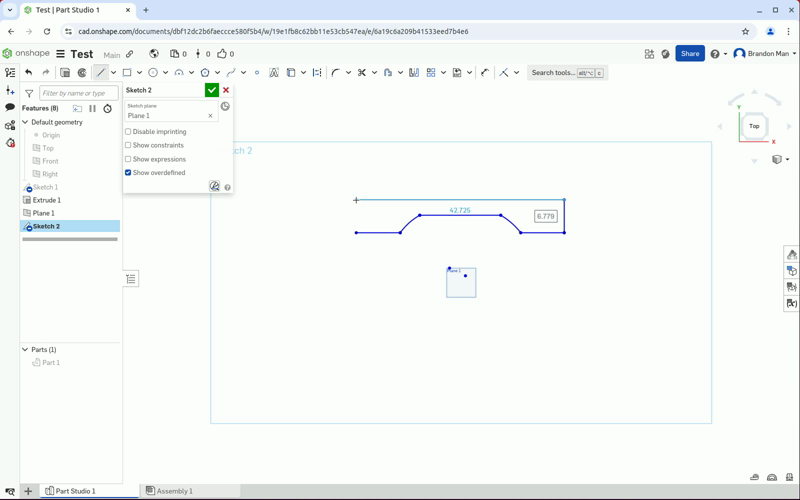
key_up(shift)
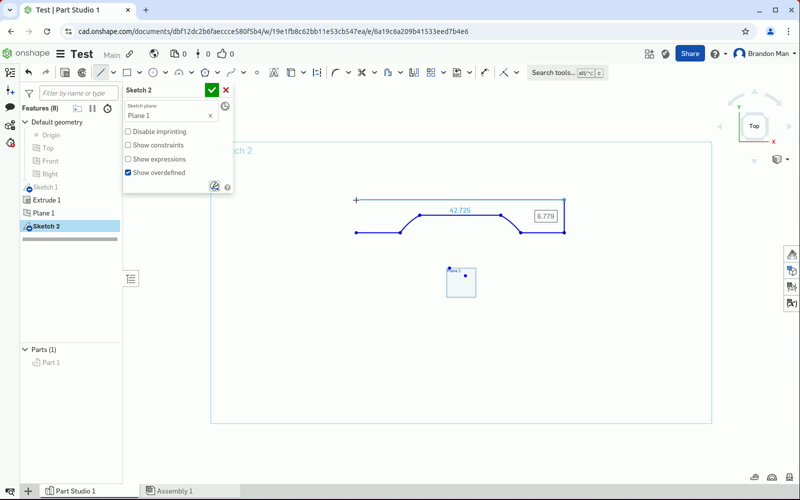
mouse_move(386, 199)
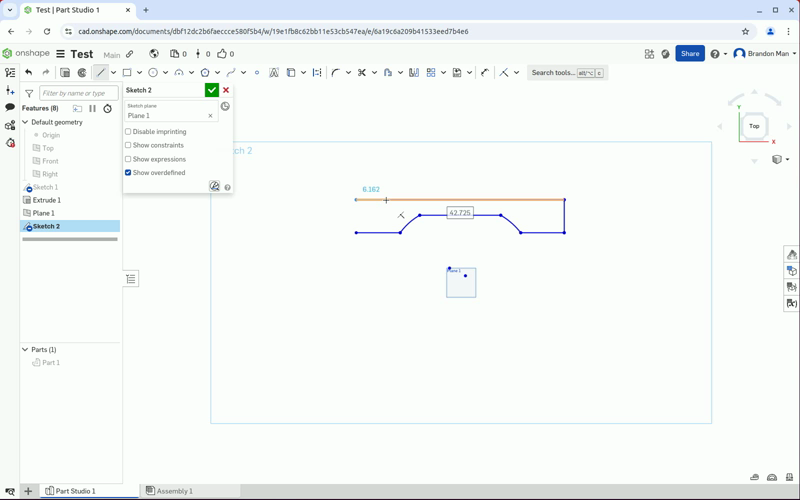
key_down(shift)
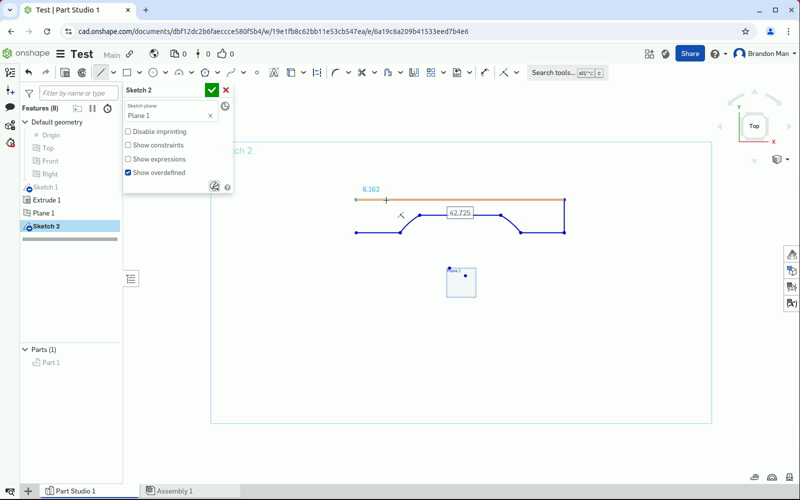
mouse_move(356, 232)
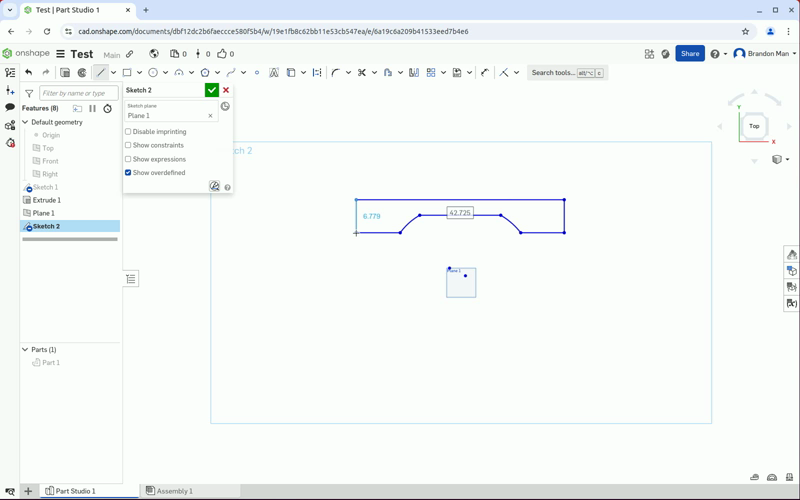
key_up(shift)
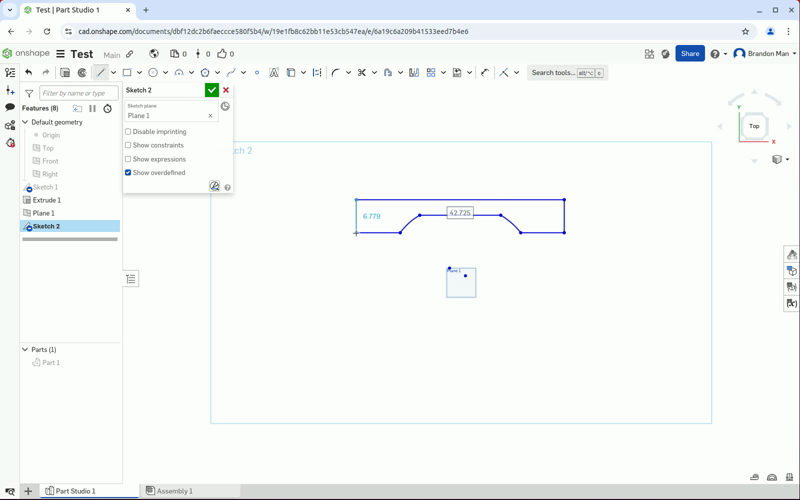
click(356, 232)
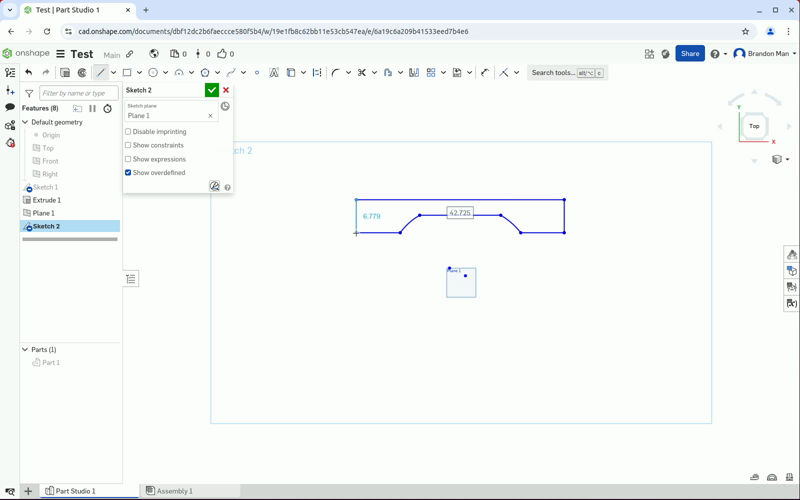
key(esc)
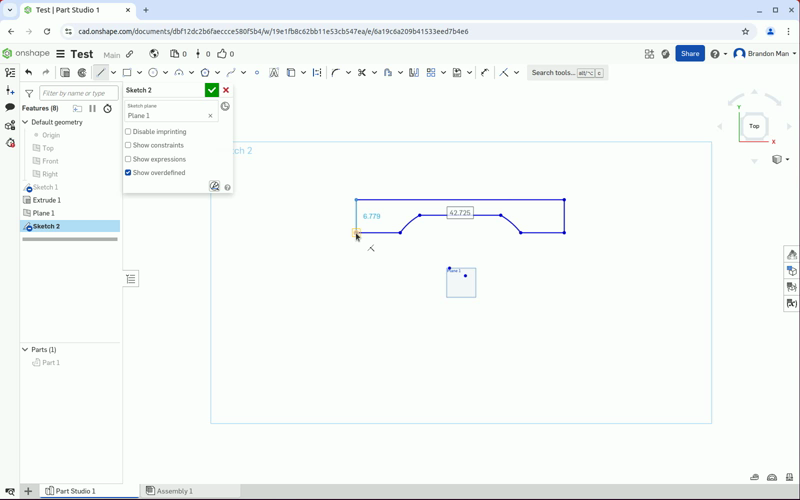
mouse_move(551, 221)
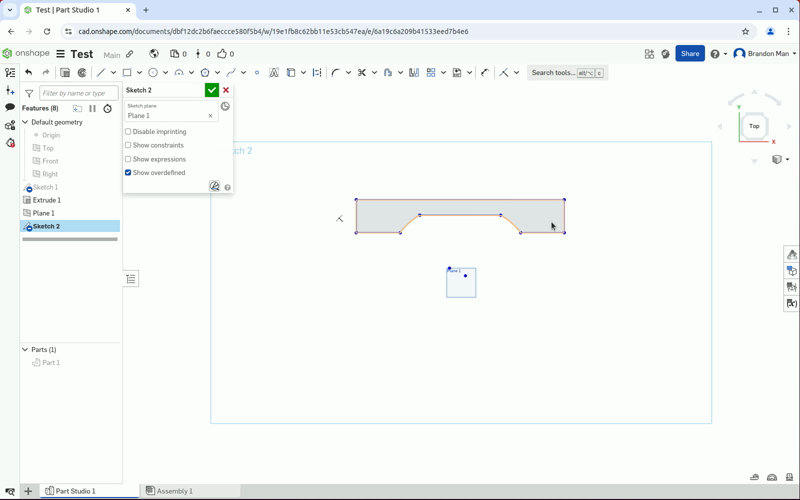
click(551, 221)
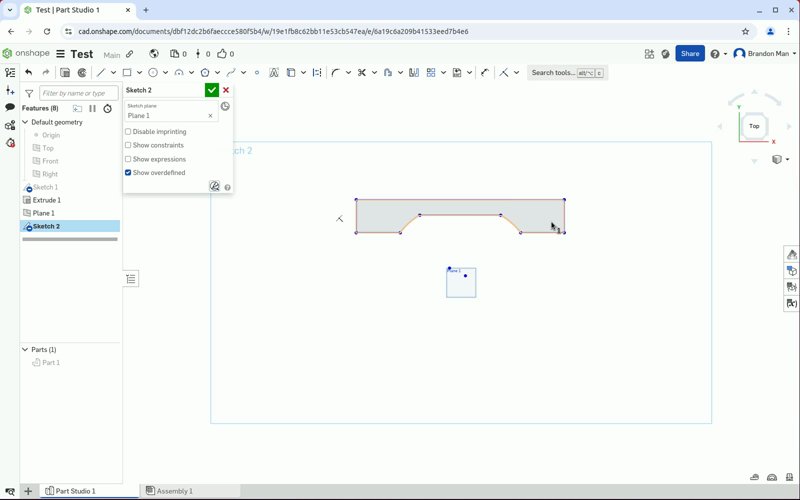
mouse_move(73, 352)
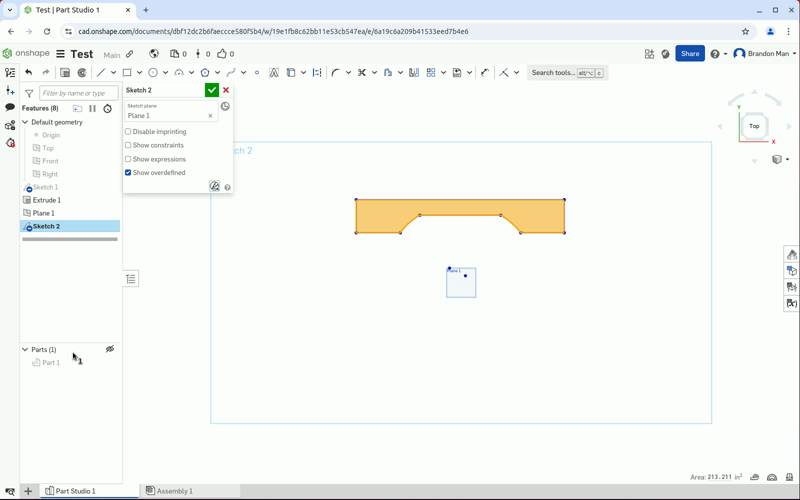
key(shift+y)
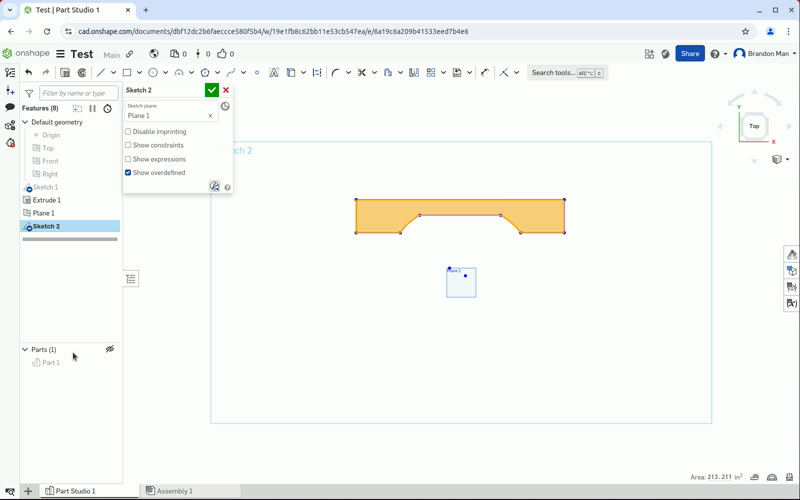
key(shift+e)
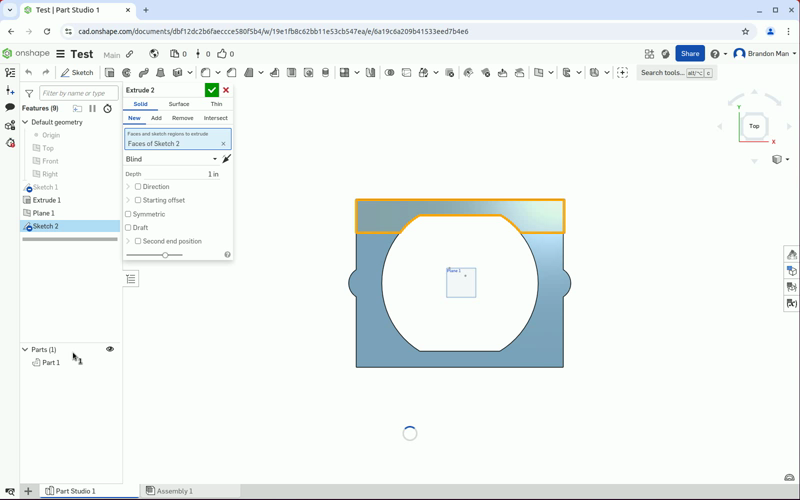
mouse_move(143, 106)
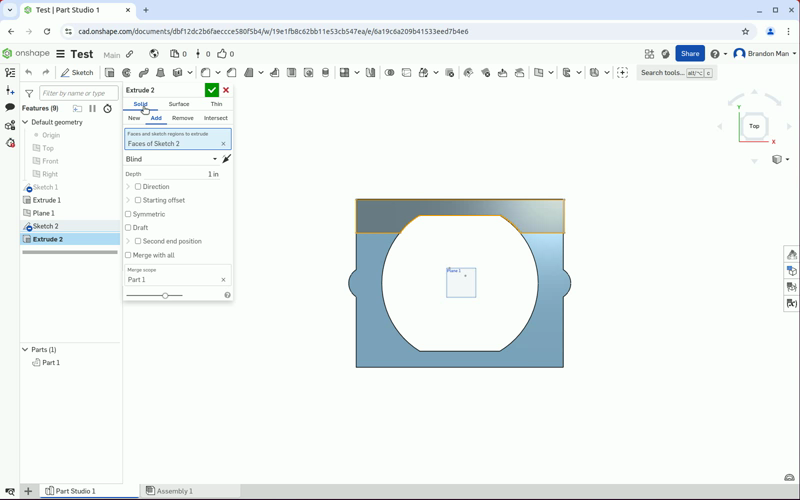
click(143, 106)
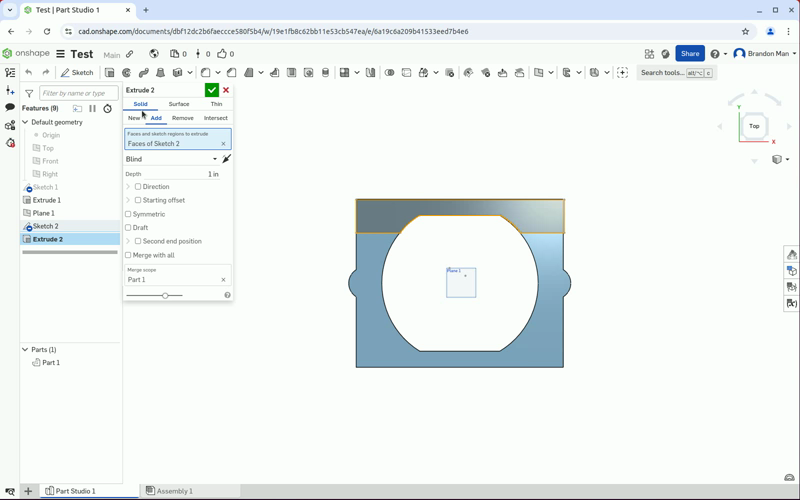
mouse_move(137, 120)
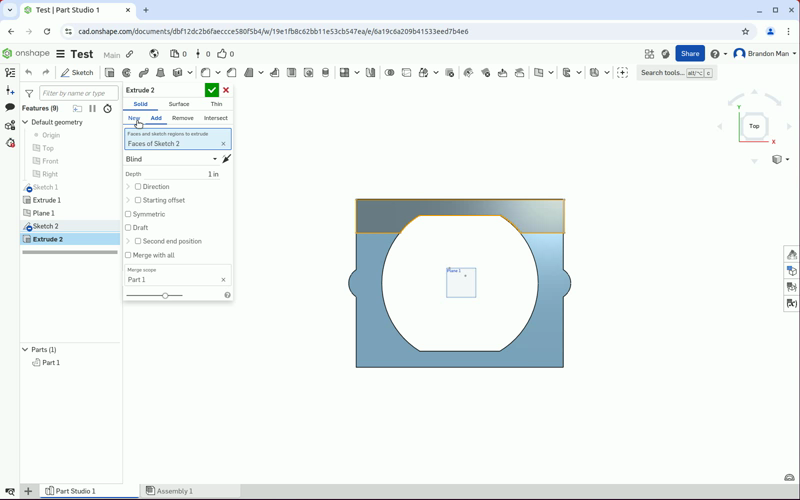
click(137, 120)
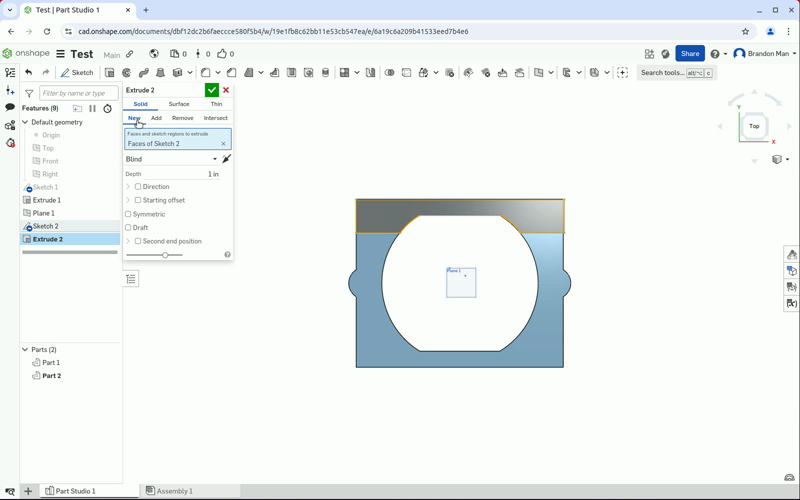
key(tab, 4)
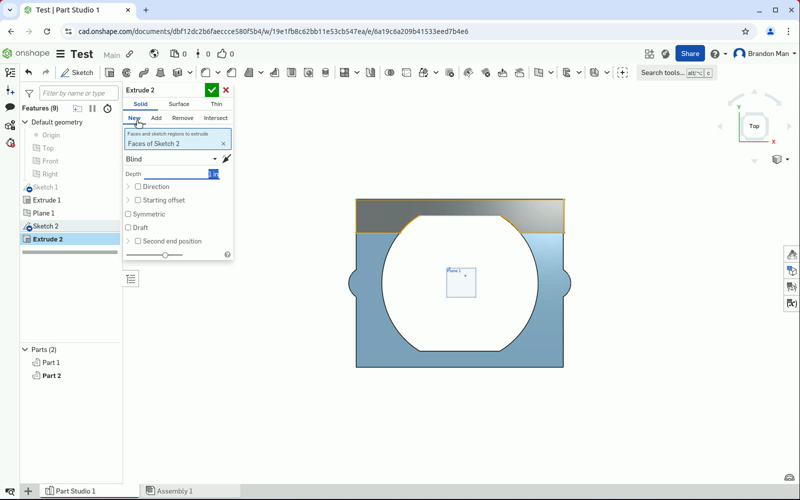
text(12.758)
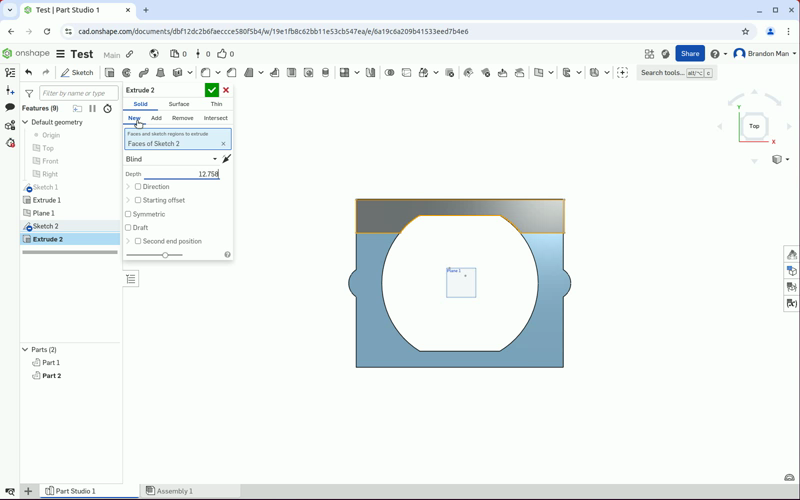
key(enter)
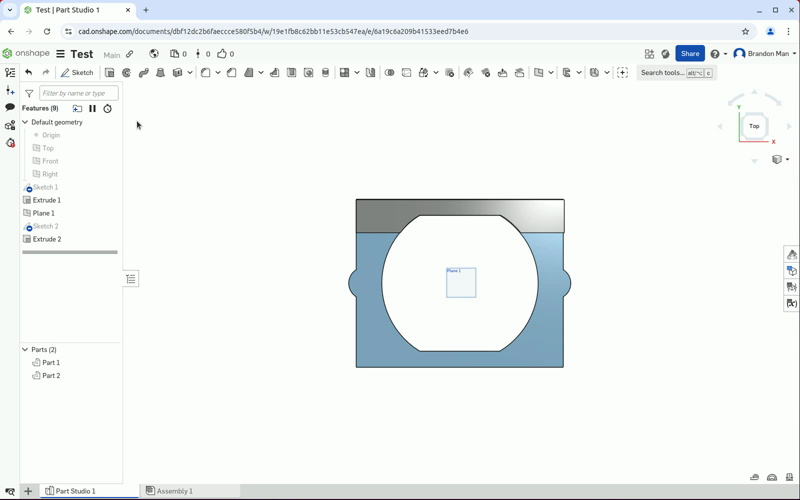
key(shift+h)
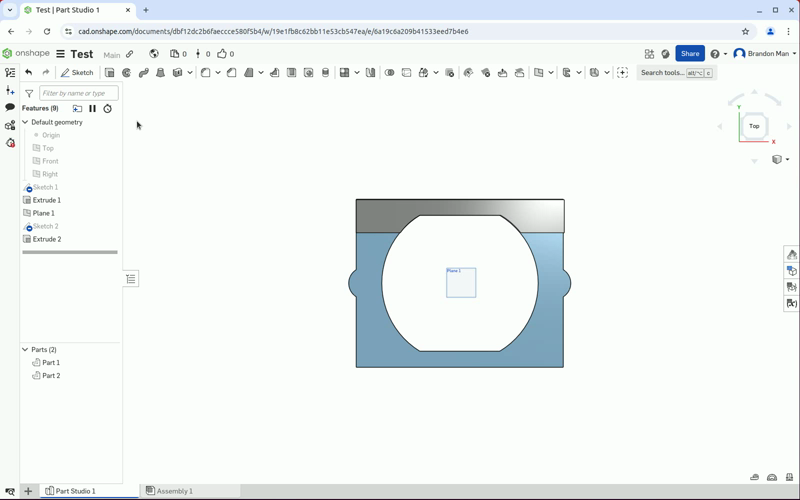
key(shift+h)
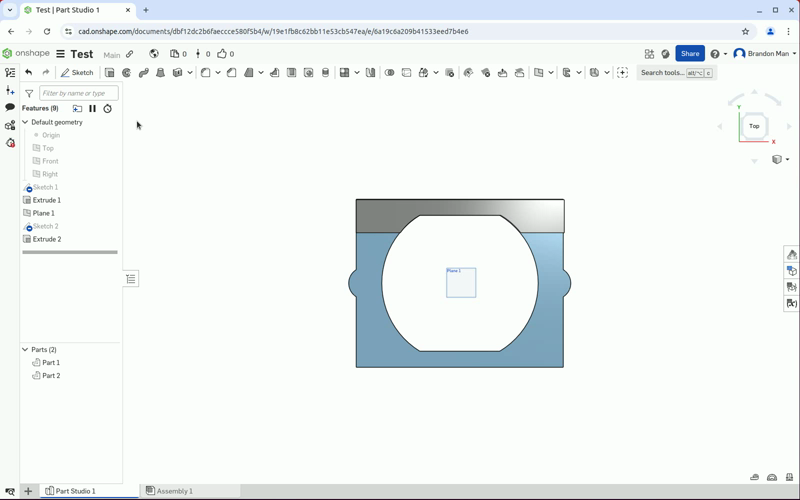
mouse_move(73, 189)
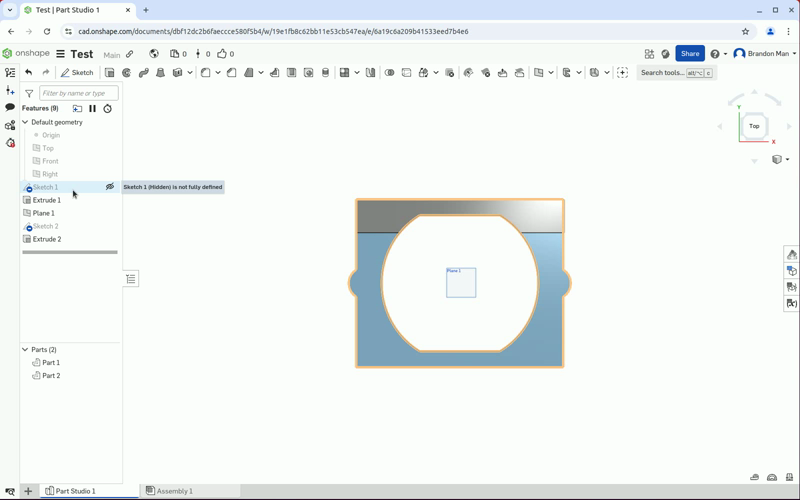
click(73, 189)
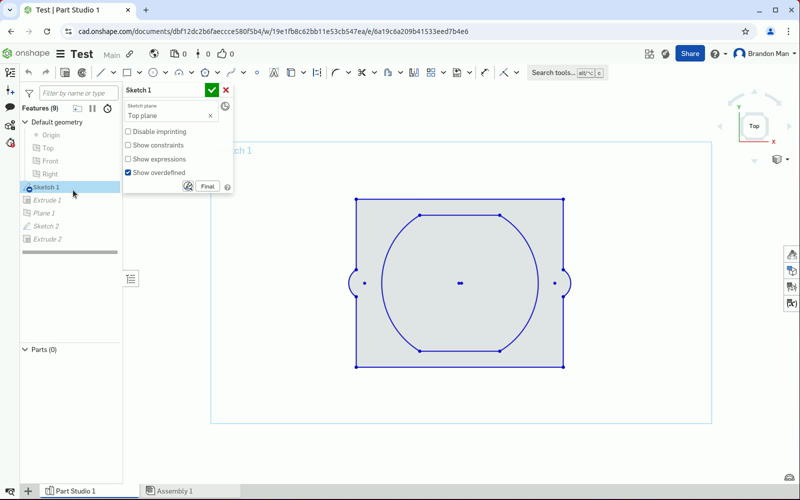
mouse_move(229, 92)
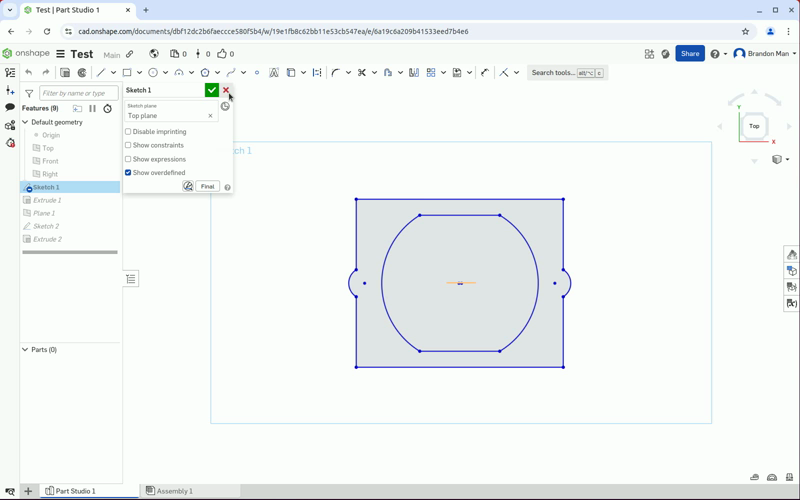
click(229, 92)
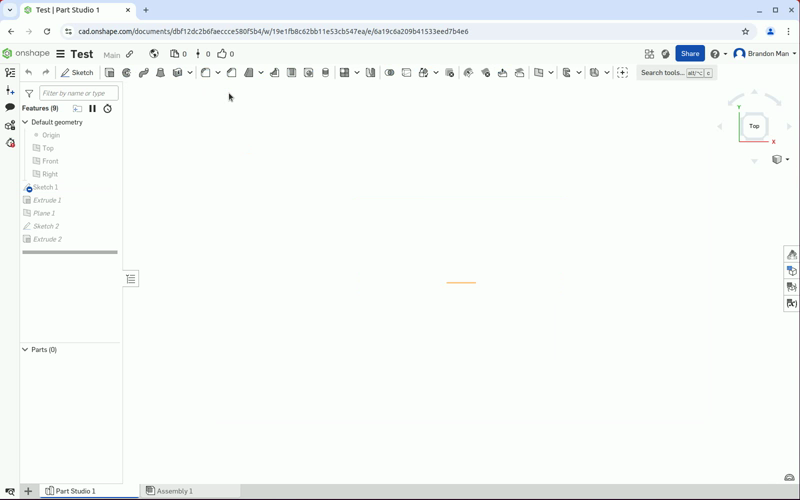
key(shift+s)
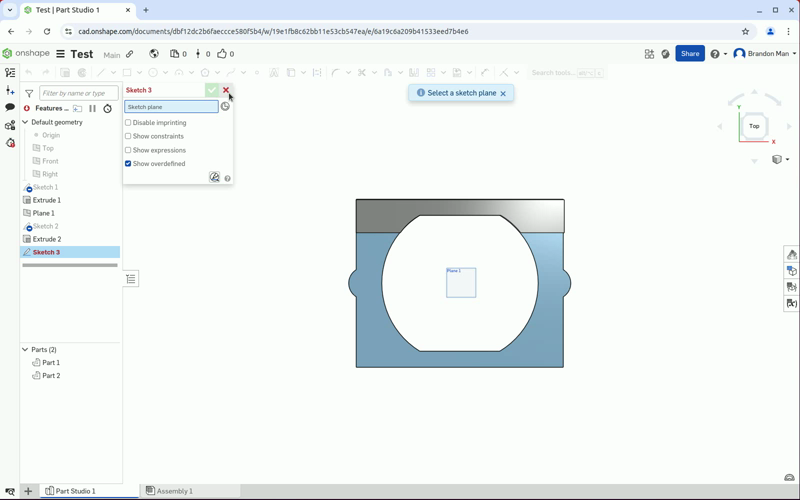
mouse_move(73, 215)
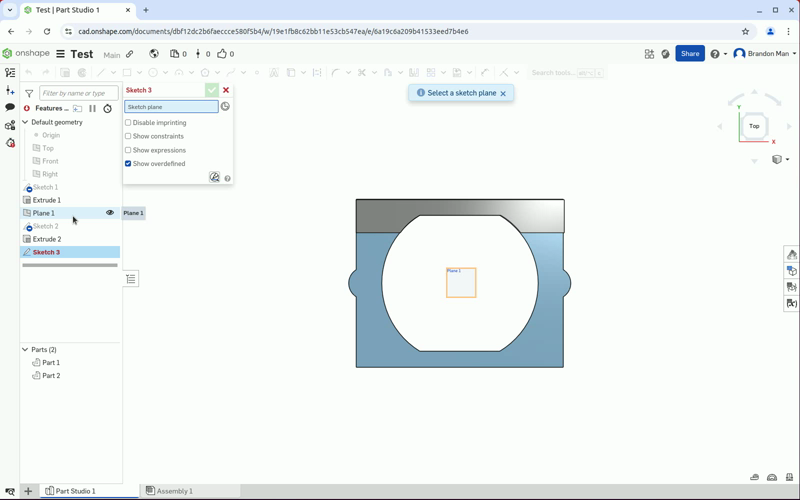
click(73, 215)
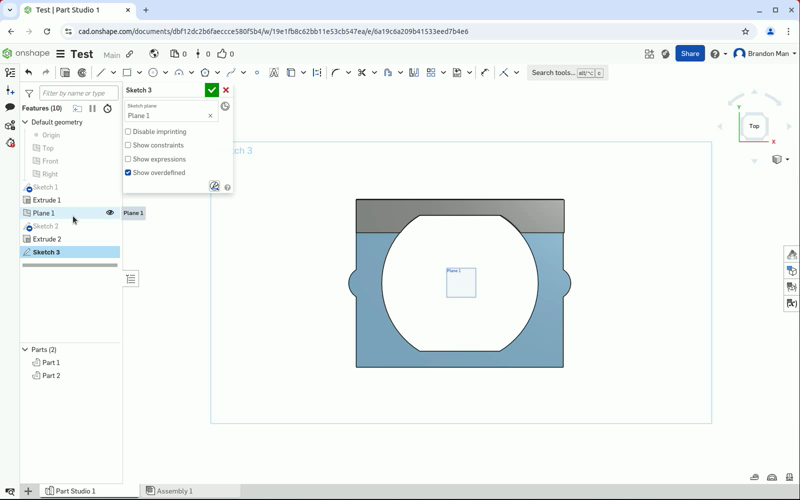
mouse_move(73, 352)
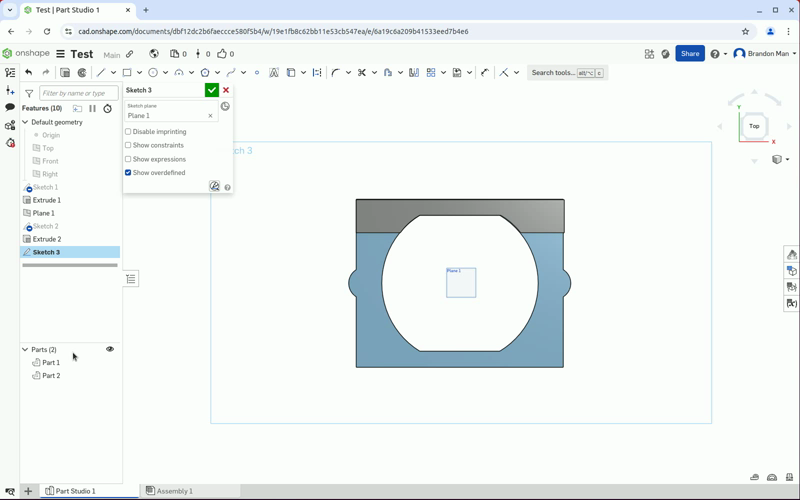
key(y)
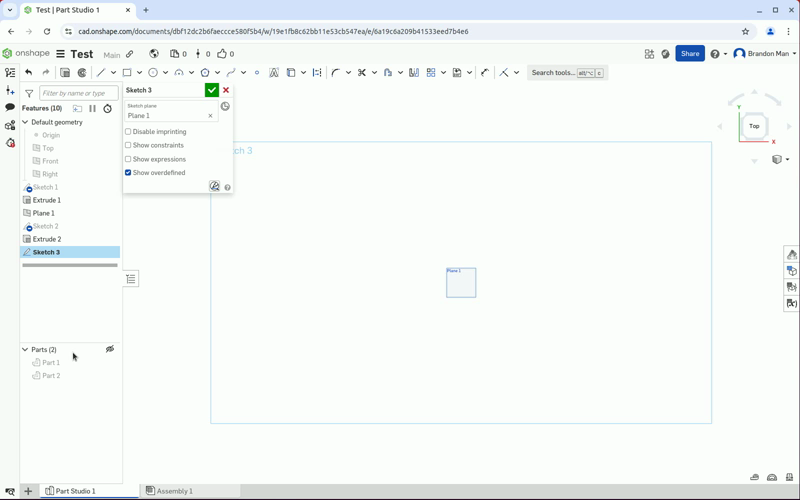
key(l)
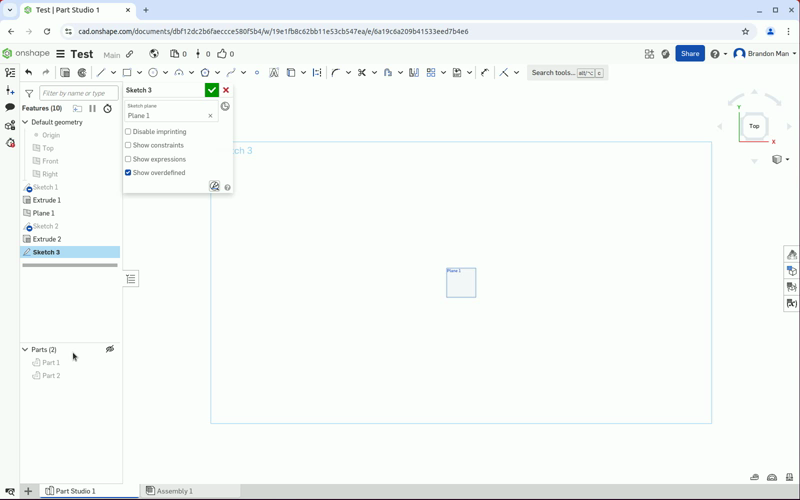
key_down(shift)
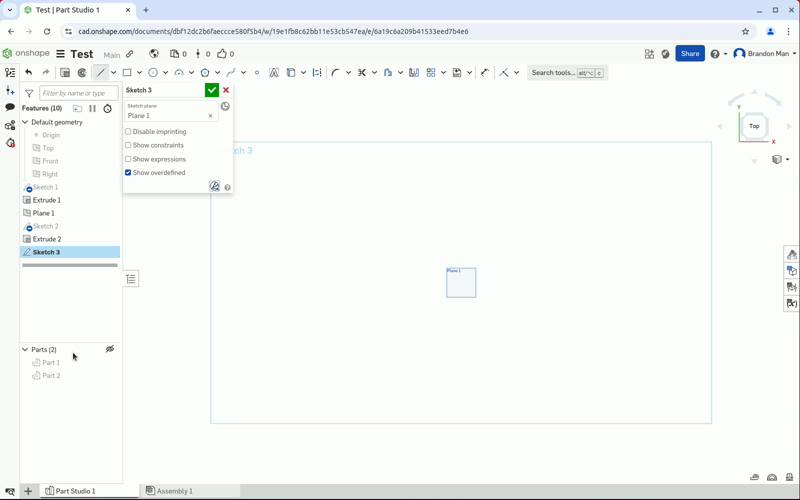
mouse_move(356, 367)
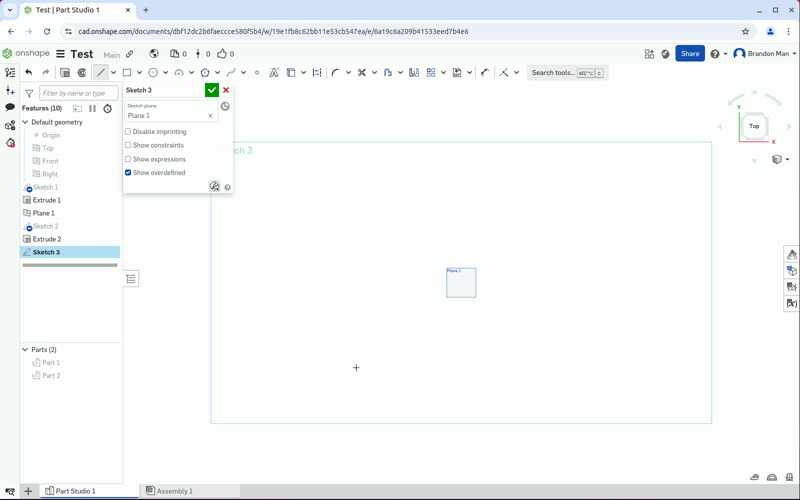
click(356, 367)
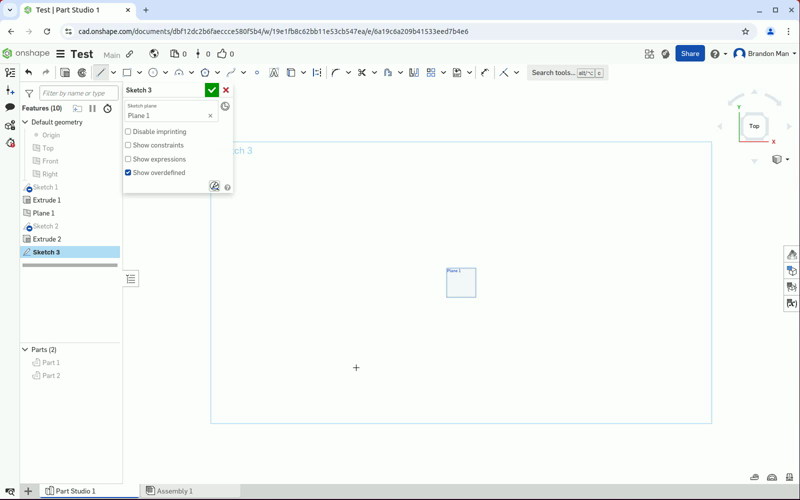
key_up(shift)
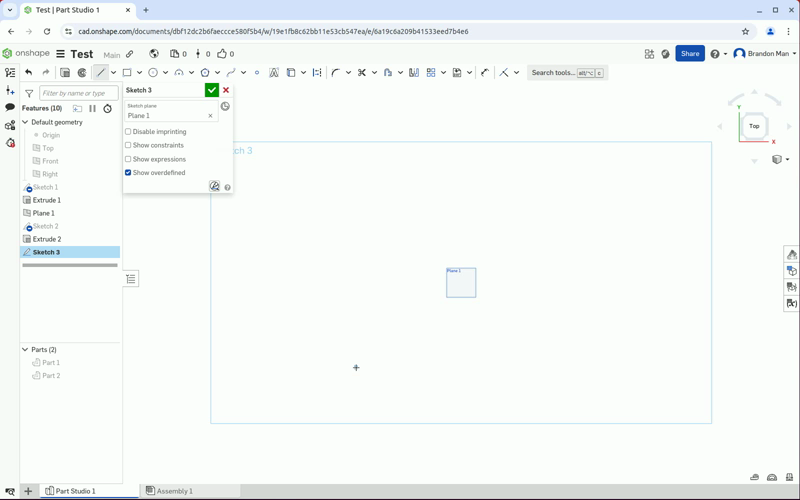
key_down(shift)
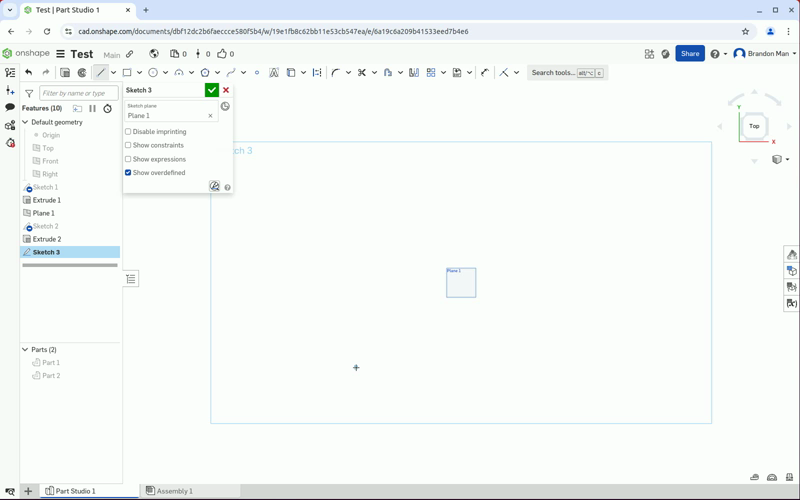
mouse_move(564, 367)
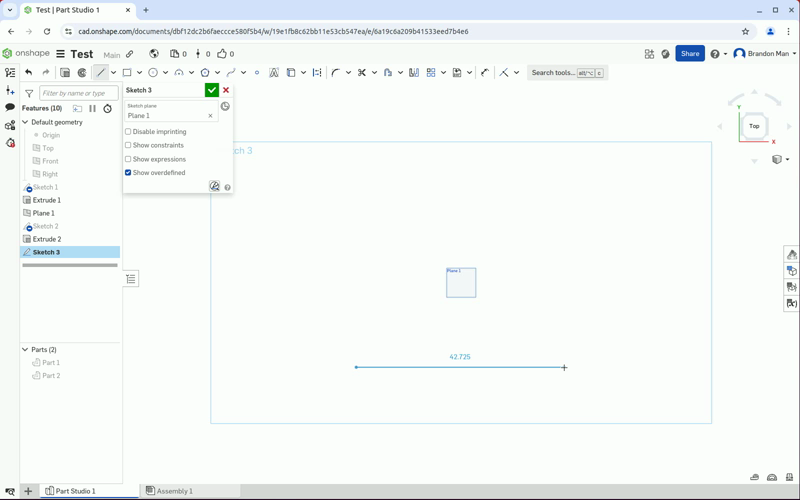
click(564, 367)
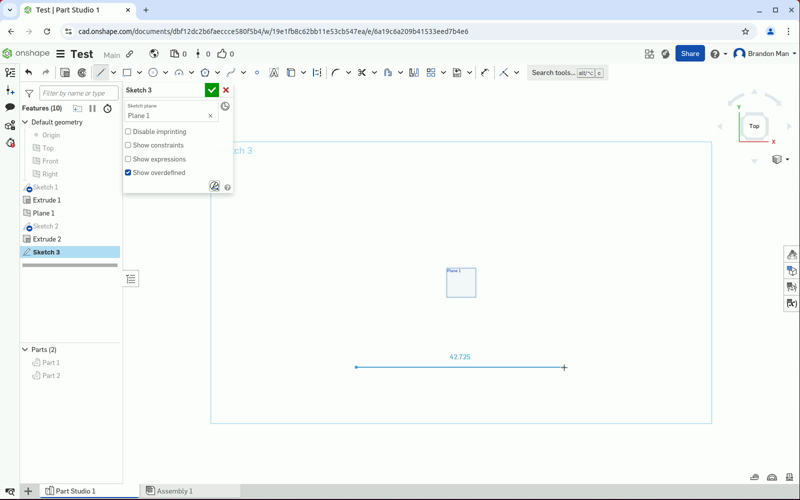
key_up(shift)
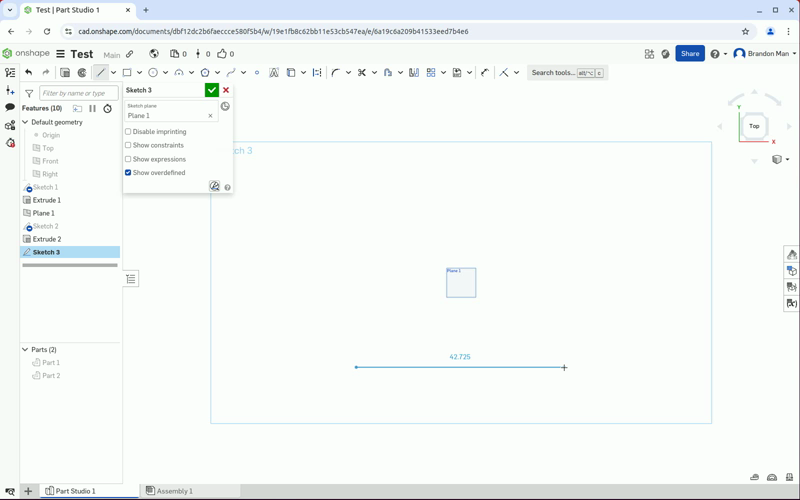
key_down(shift)
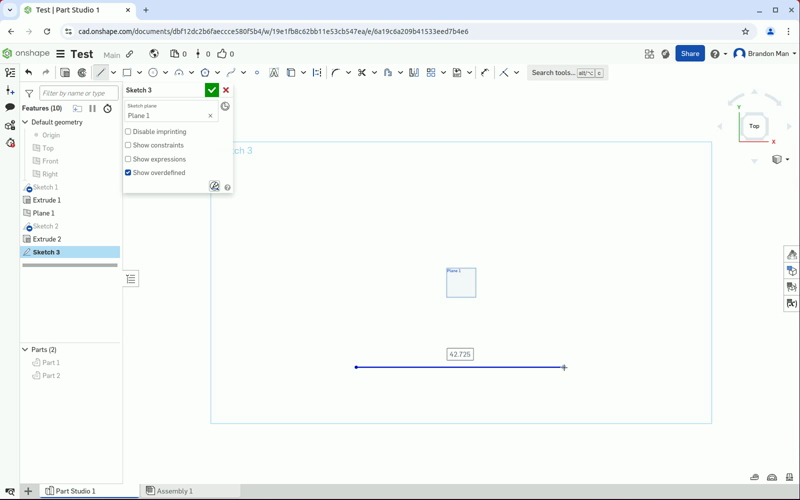
mouse_move(589, 367)
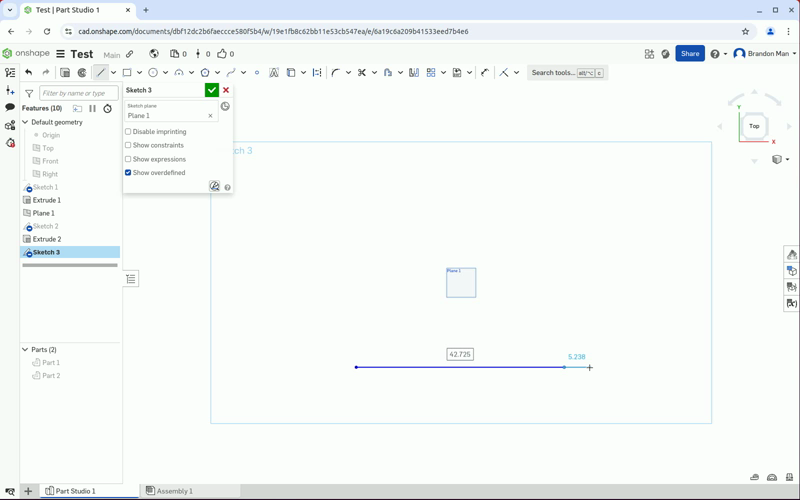
mouse_move(564, 334)
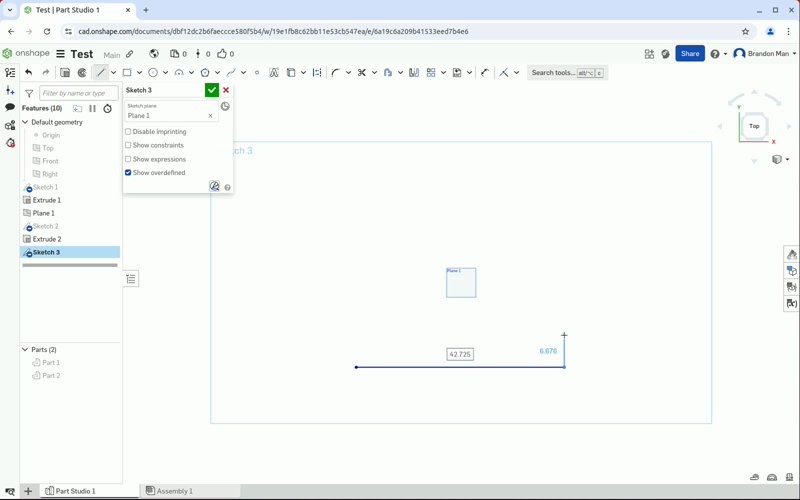
click(564, 334)
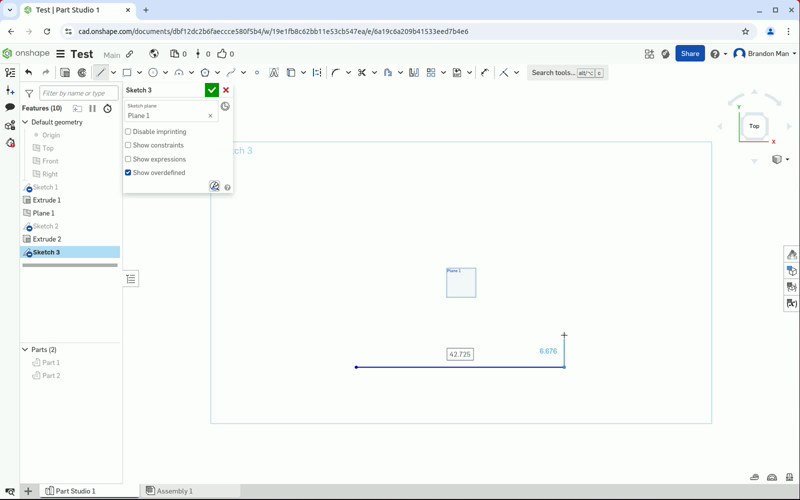
key_up(shift)
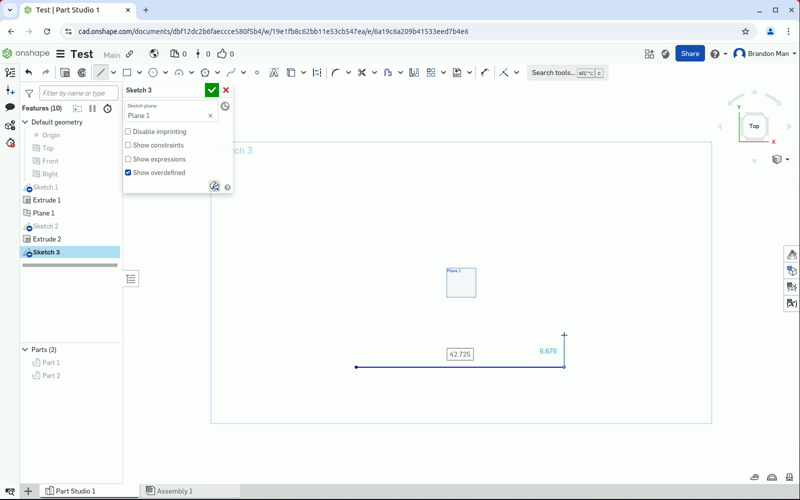
key_down(shift)
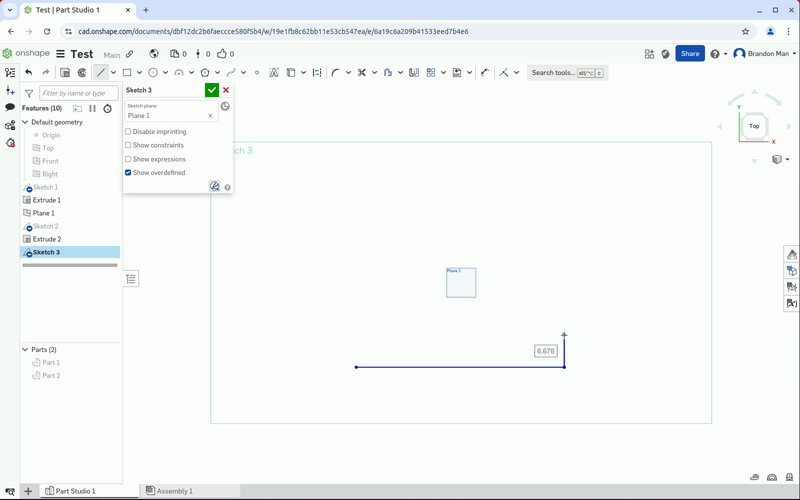
mouse_move(589, 334)
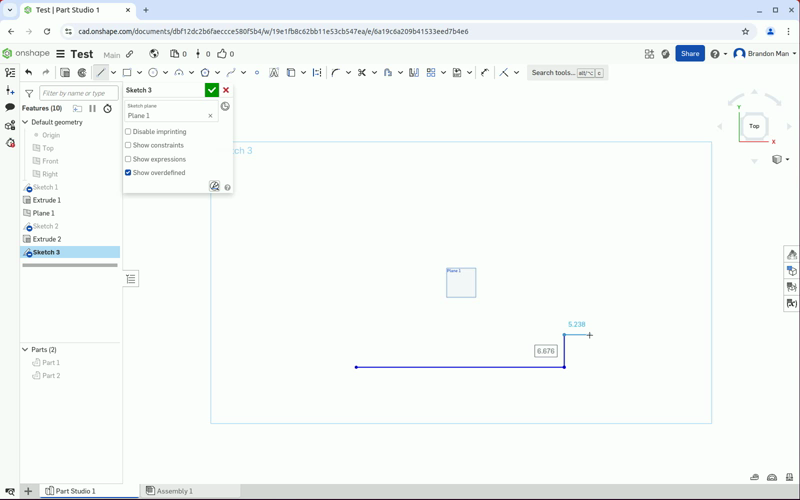
mouse_move(520, 334)
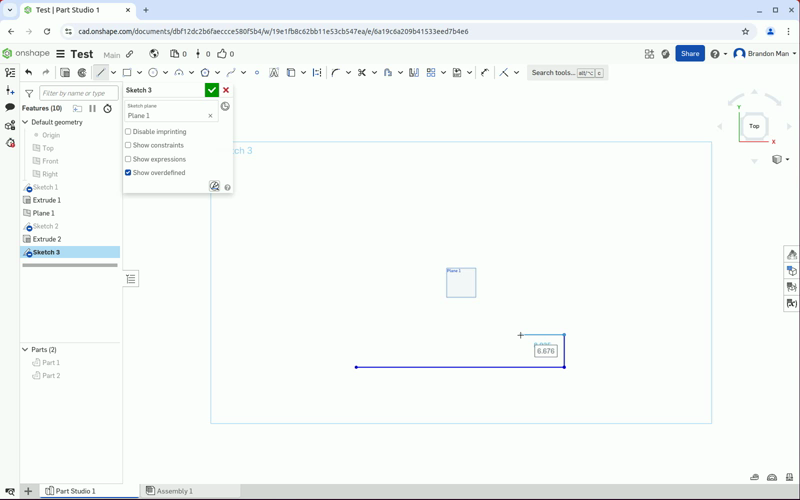
click(520, 334)
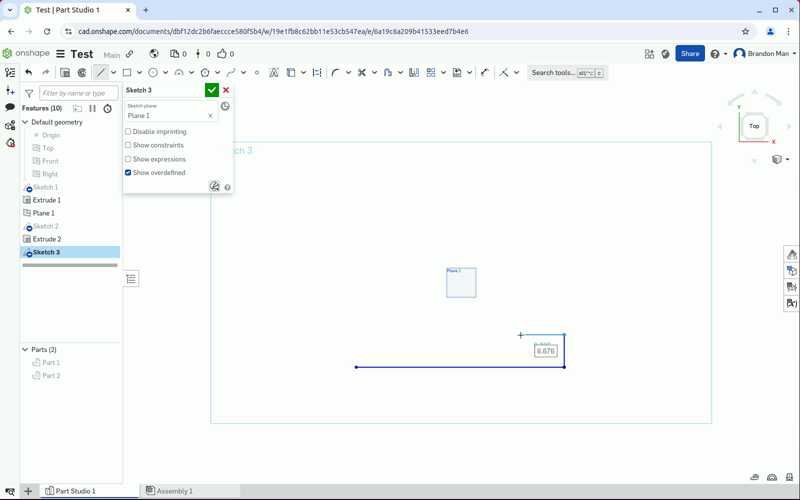
key_up(shift)
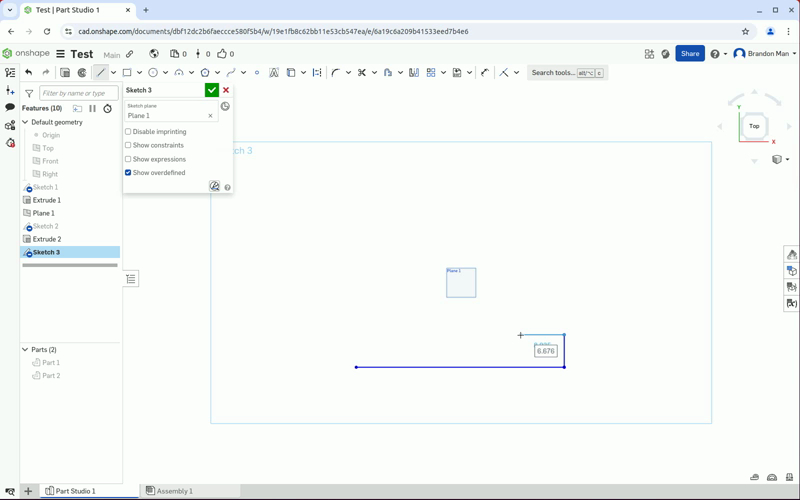
key(esc)
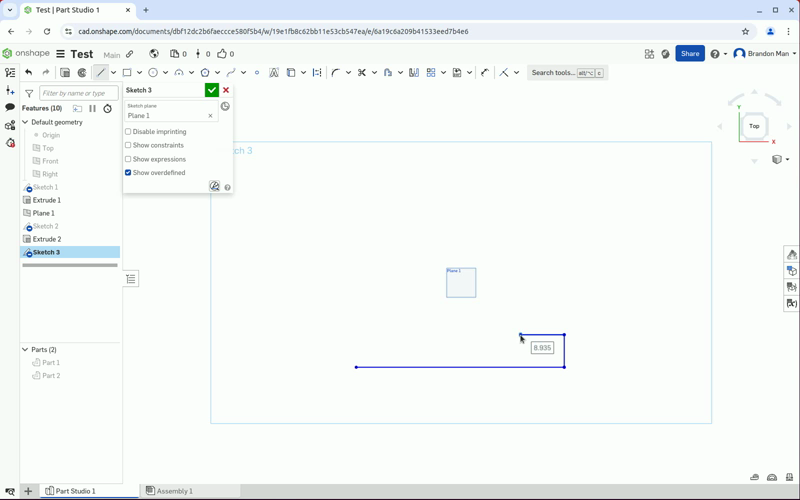
key(a)
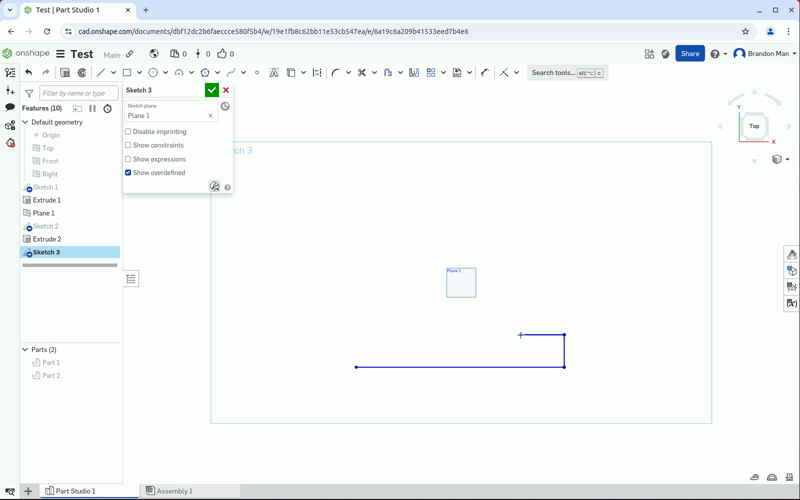
mouse_move(520, 334)
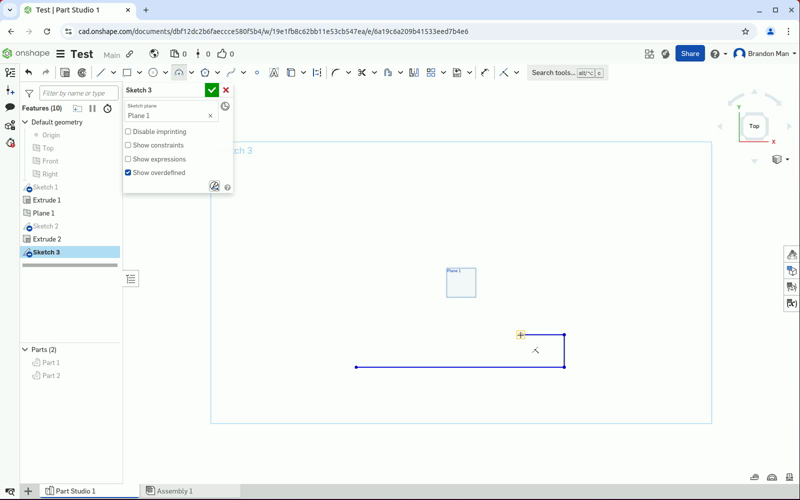
click(520, 334)
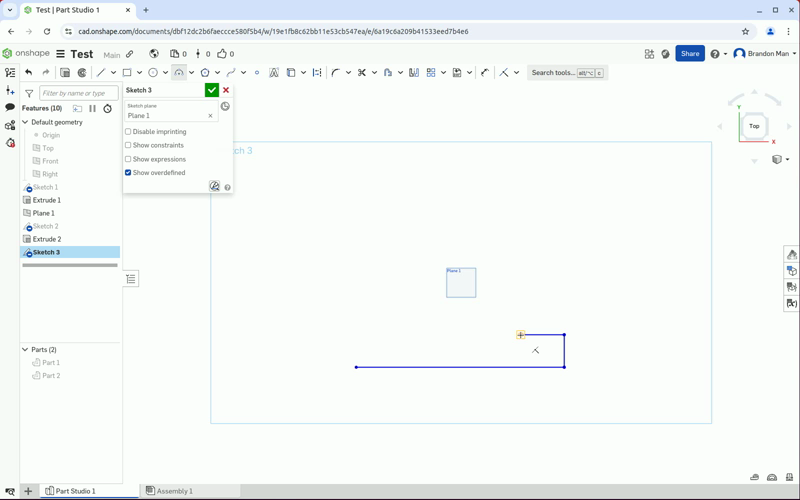
key_down(shift)
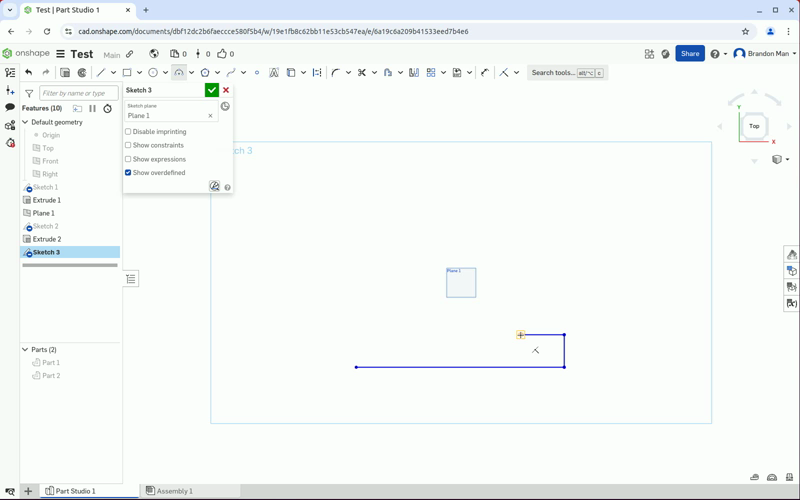
mouse_move(500, 349)
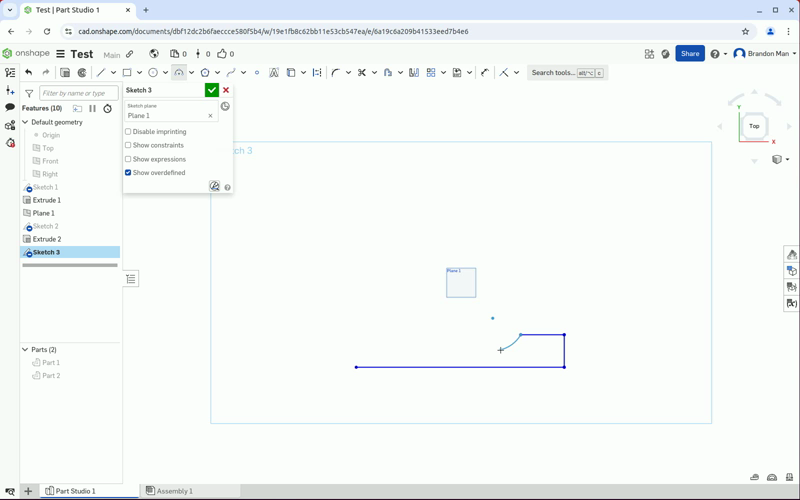
click(500, 349)
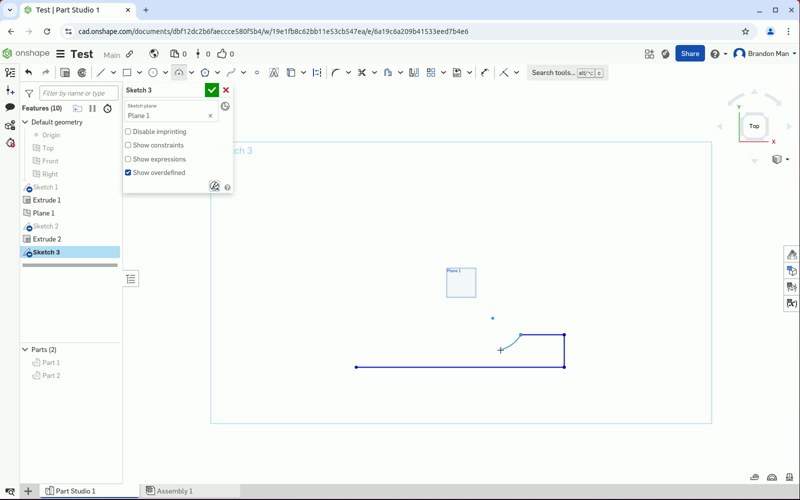
mouse_move(511, 342)
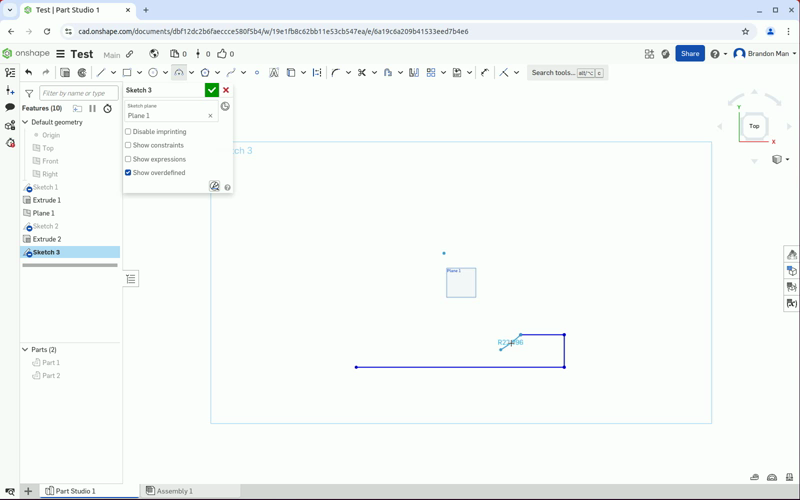
click(511, 342)
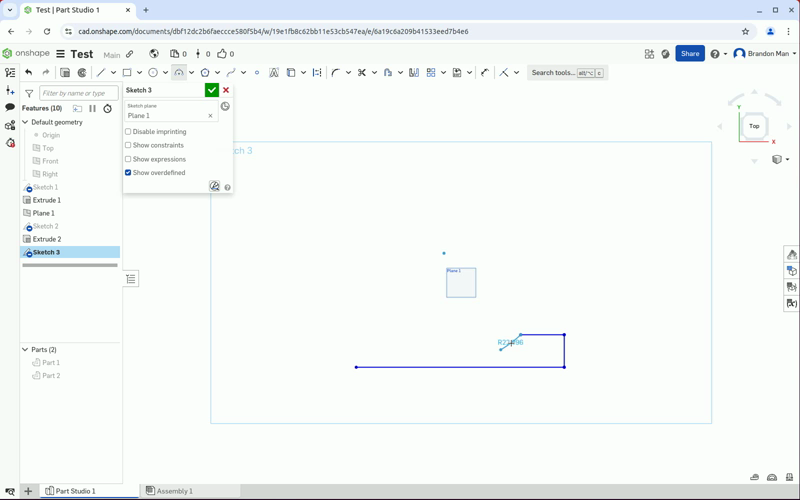
key_up(shift)
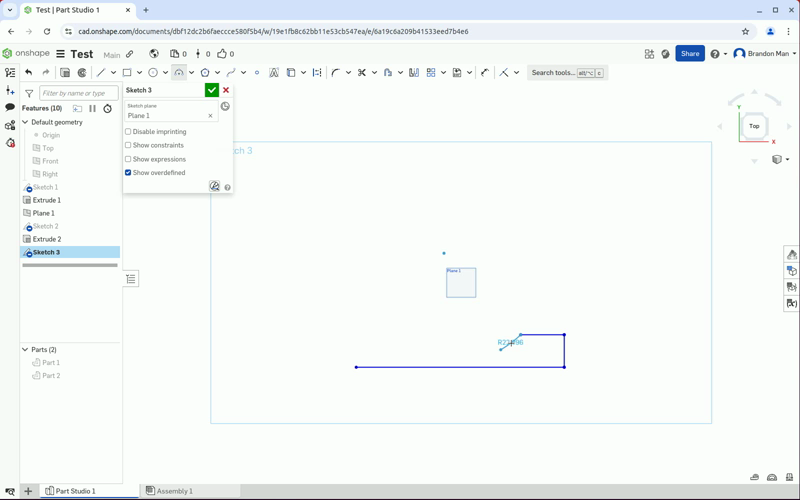
key(esc)
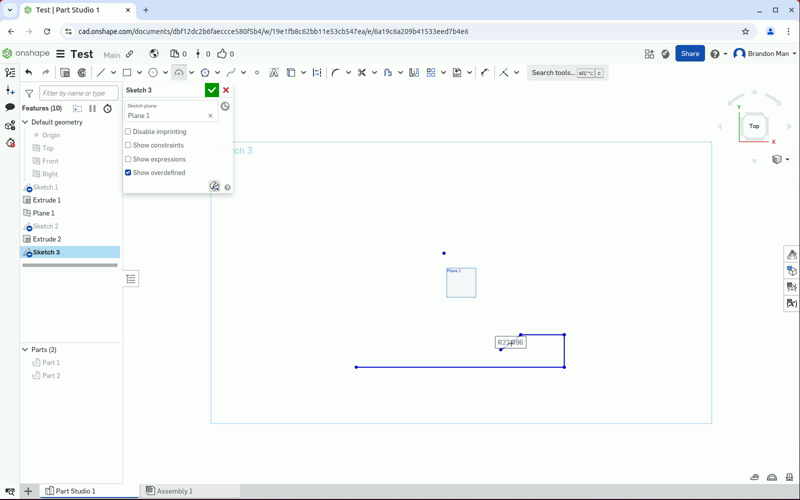
key(l)
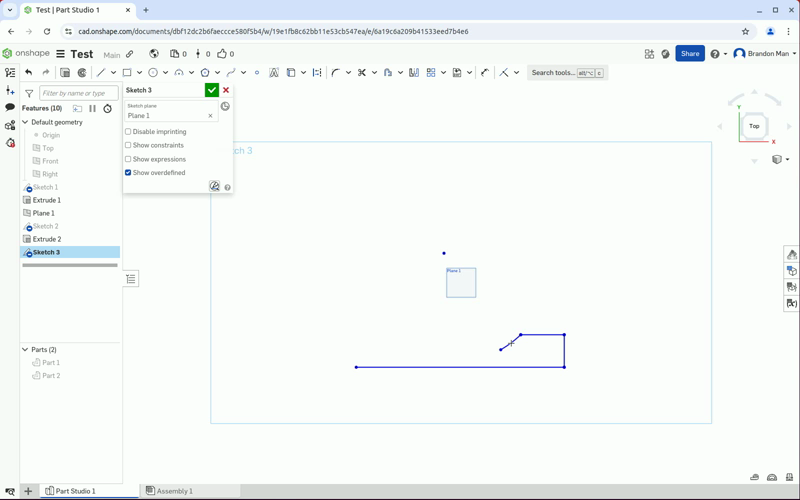
mouse_move(500, 349)
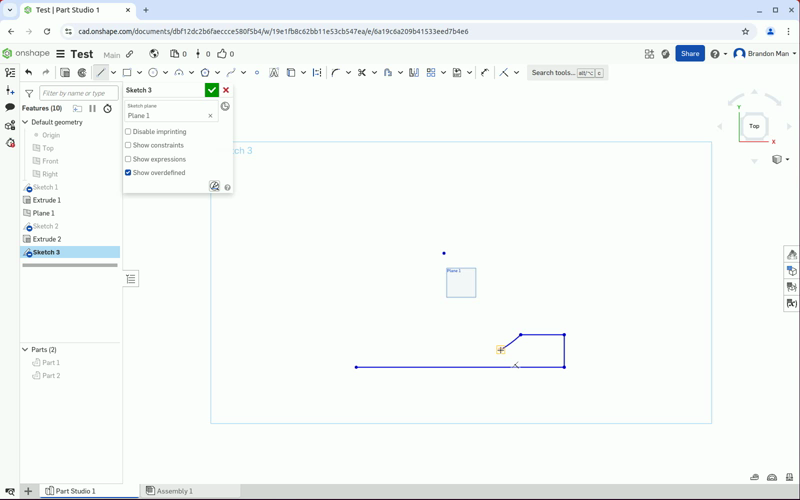
click(500, 349)
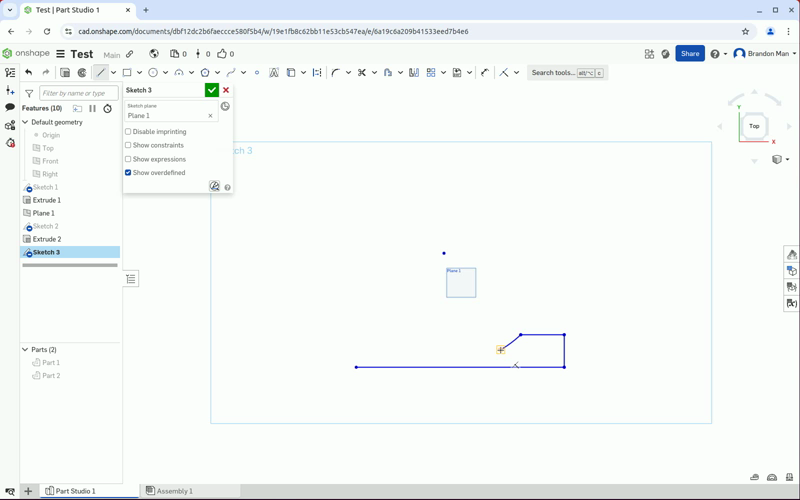
key_down(shift)
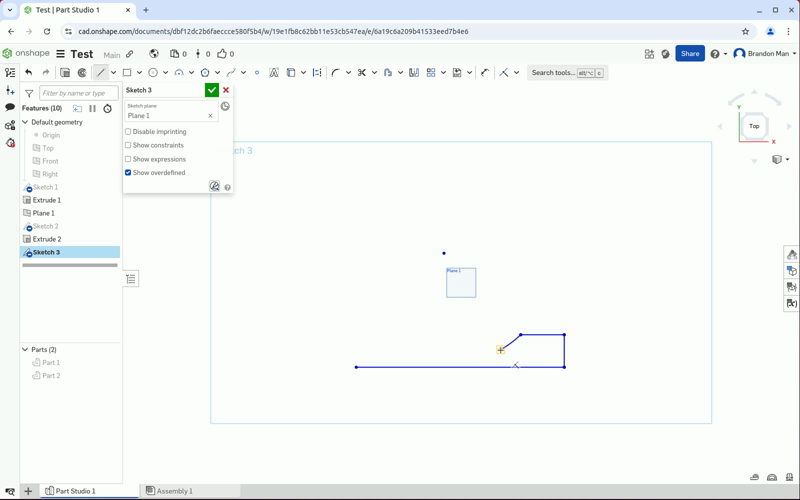
mouse_move(419, 349)
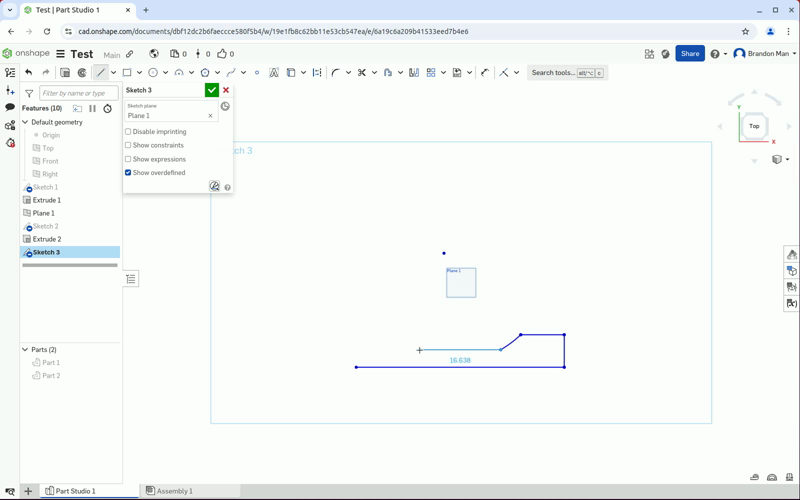
click(419, 349)
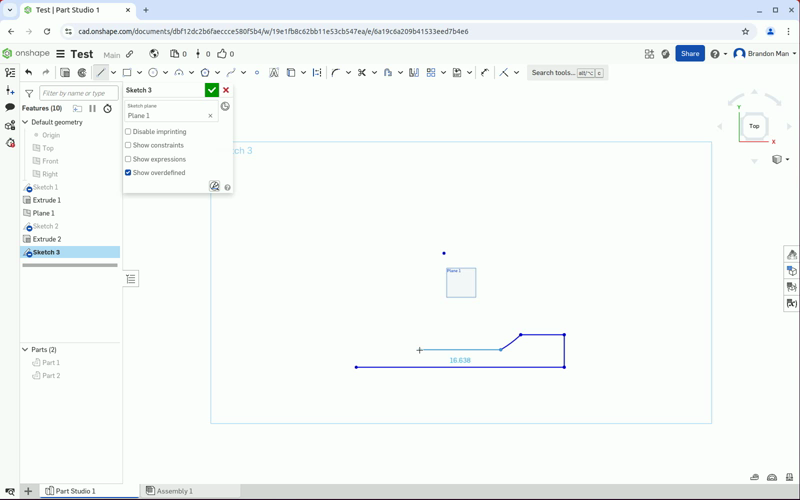
key_up(shift)
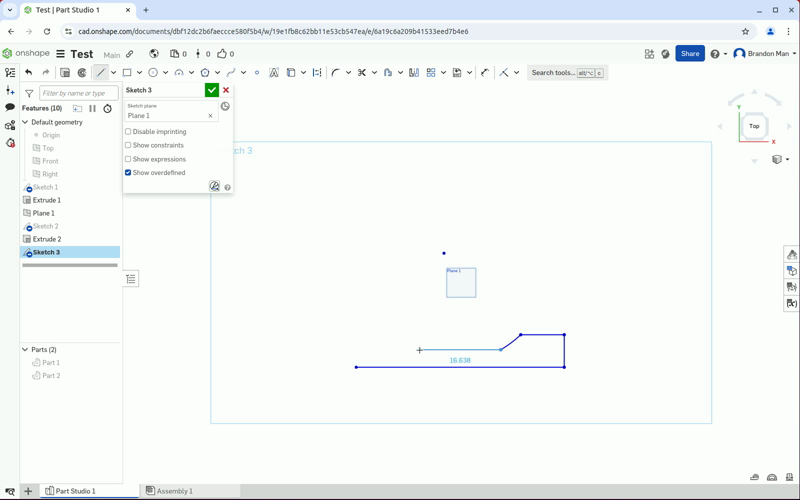
key(esc)
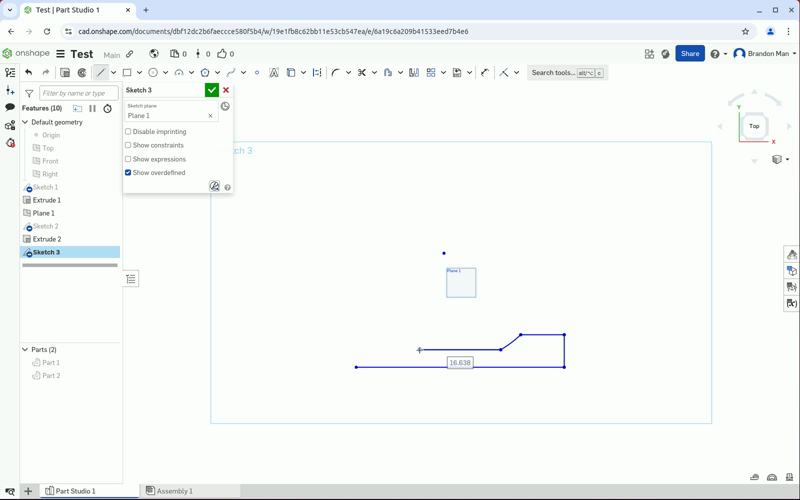
key(a)
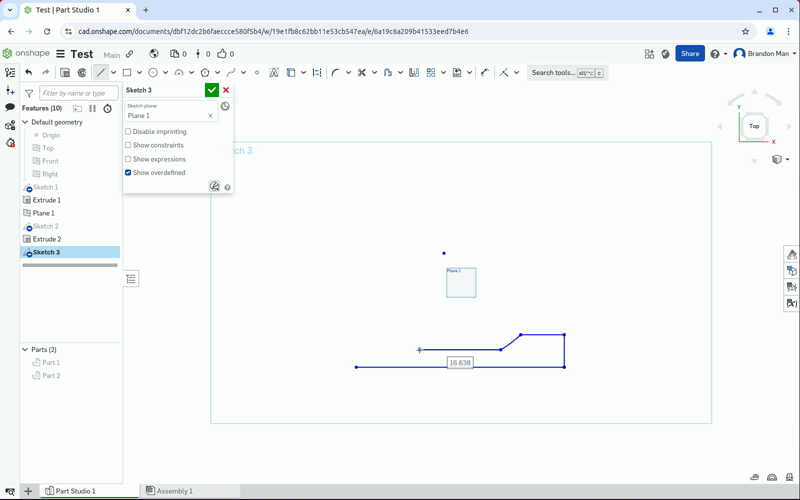
mouse_move(419, 349)
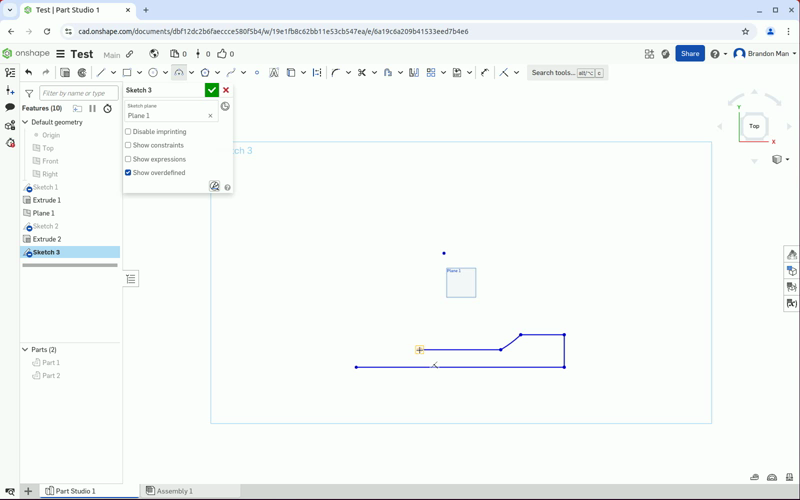
click(419, 349)
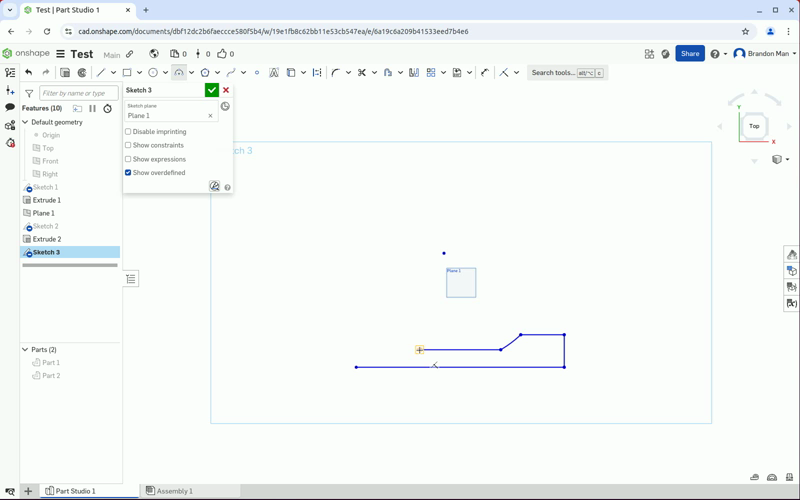
key_down(shift)
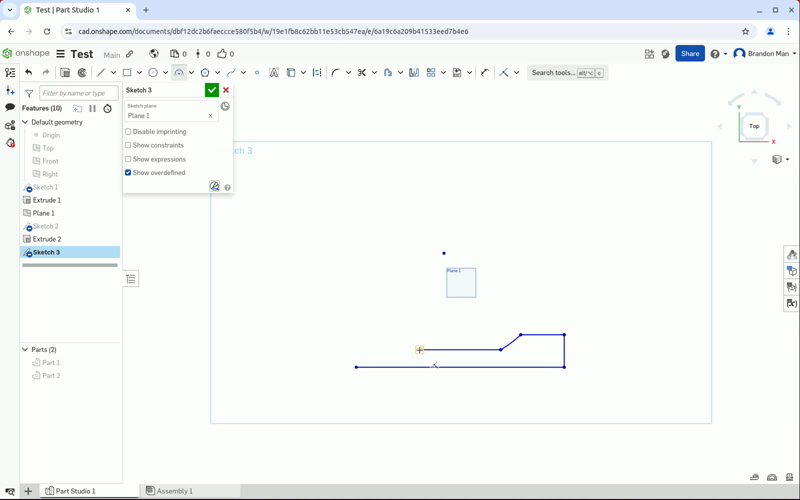
mouse_move(400, 334)
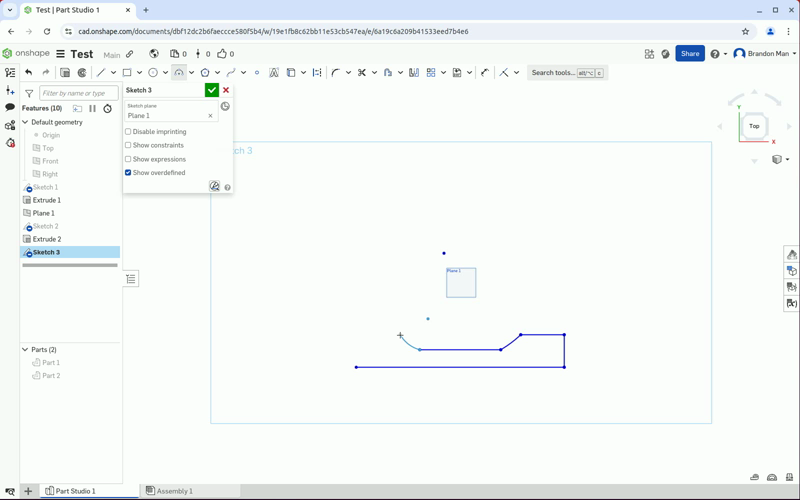
click(400, 334)
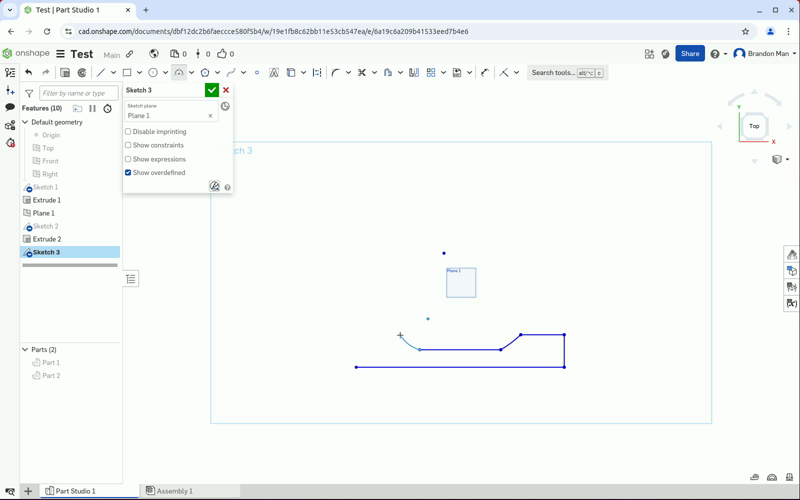
mouse_move(409, 342)
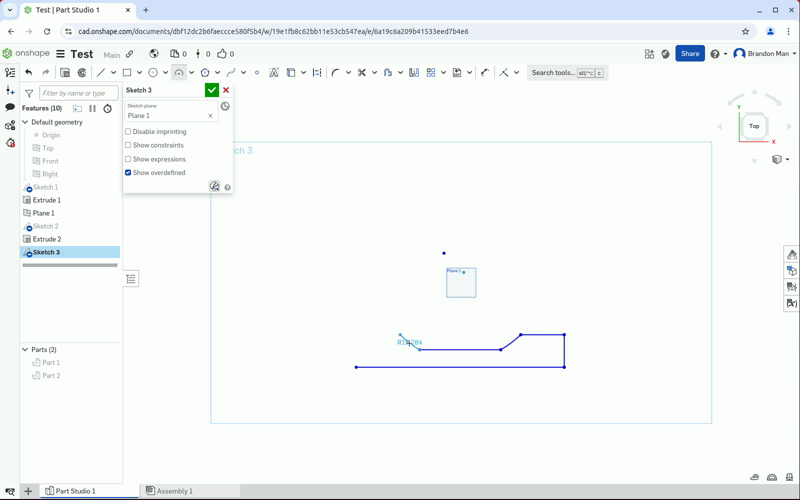
click(409, 342)
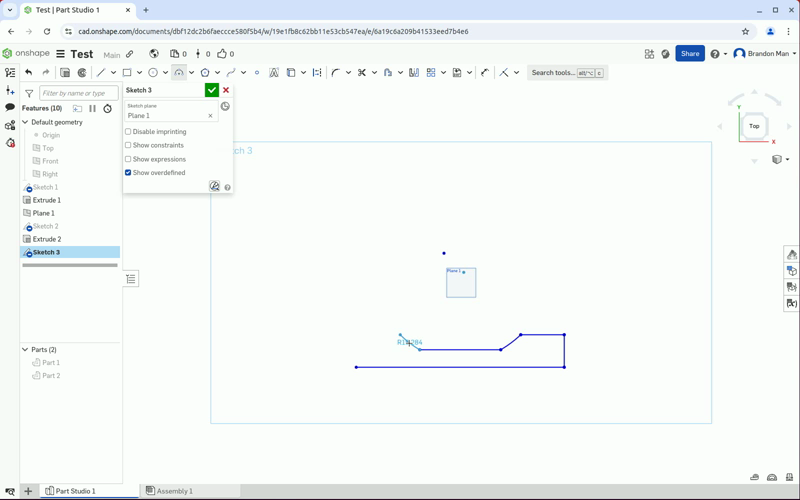
key_up(shift)
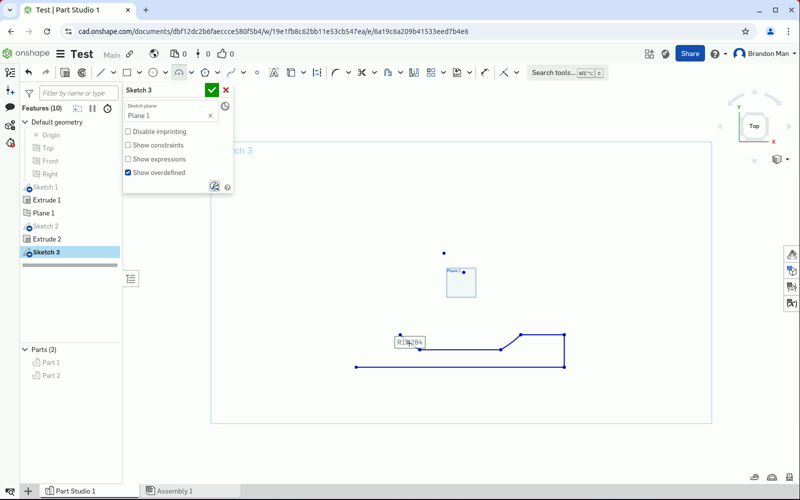
key(esc)
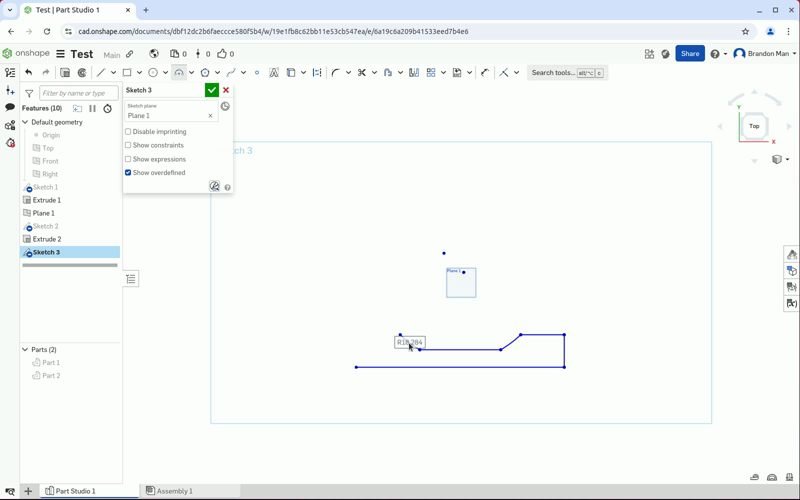
key(l)
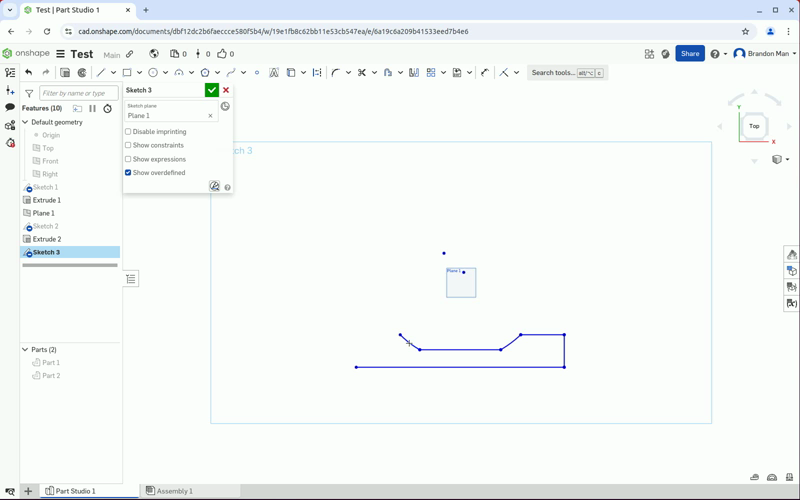
mouse_move(400, 334)
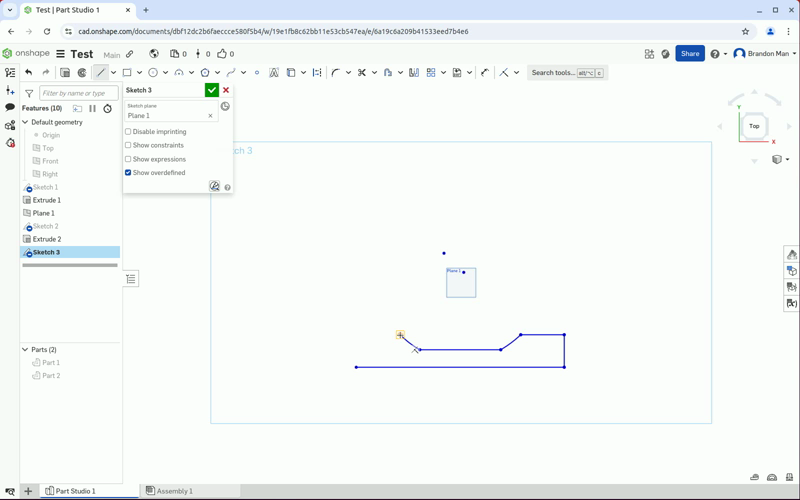
click(400, 334)
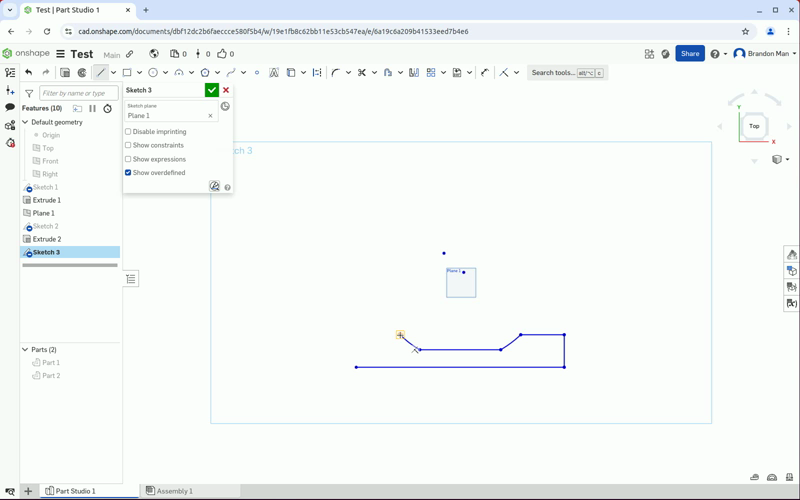
key_down(shift)
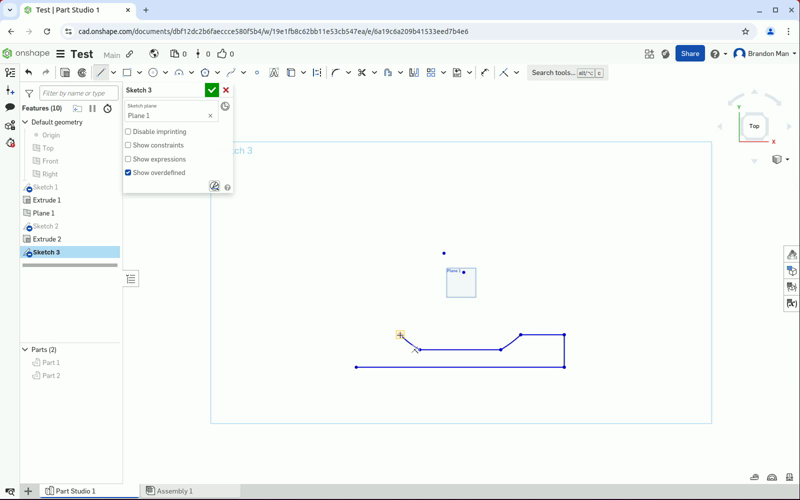
mouse_move(430, 334)
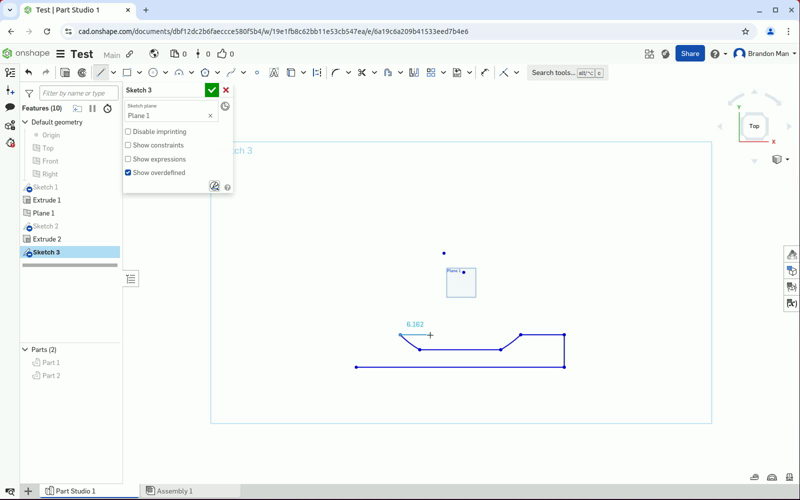
mouse_move(356, 334)
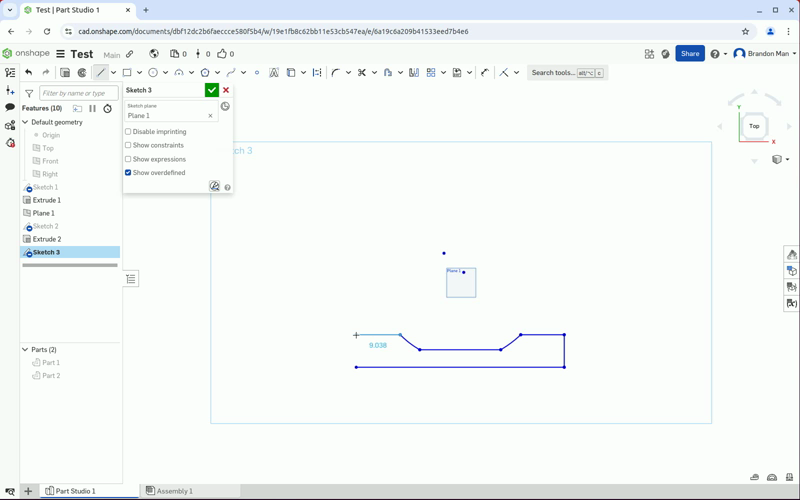
click(356, 334)
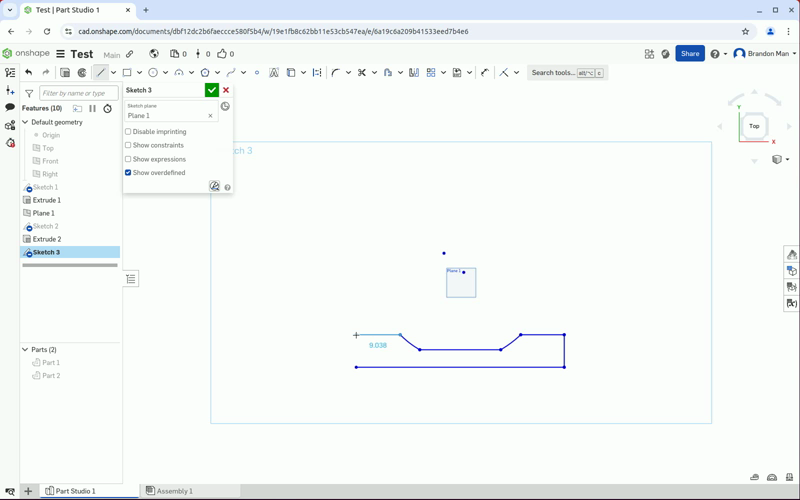
key_up(shift)
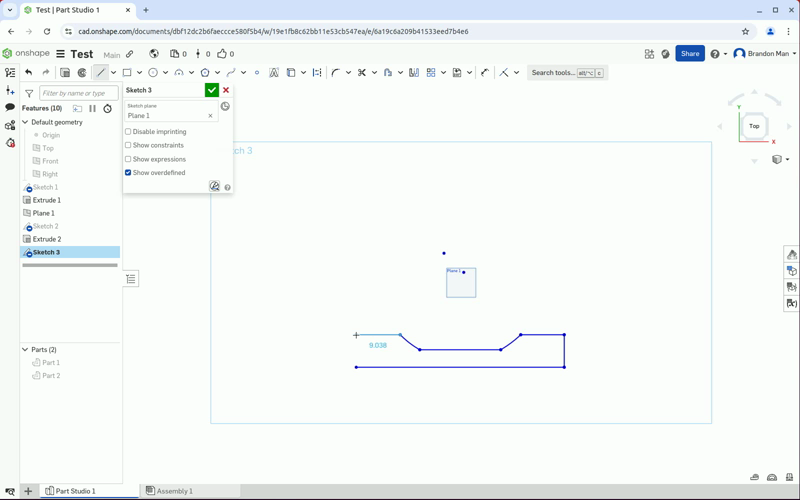
mouse_move(386, 334)
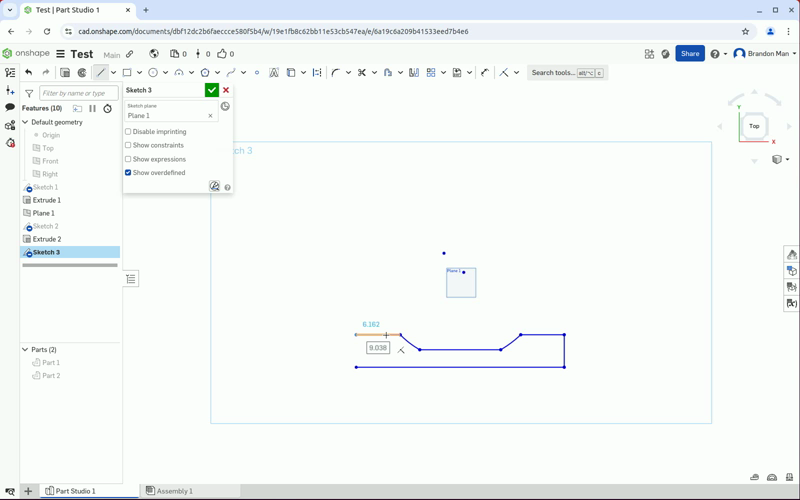
key_down(shift)
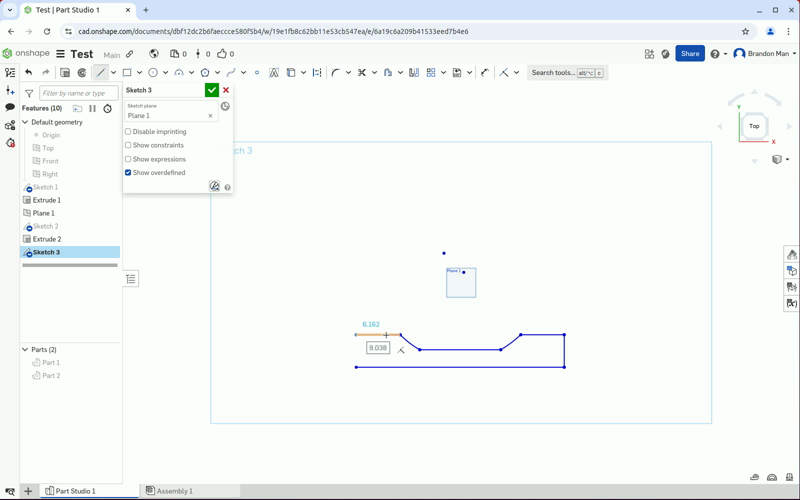
mouse_move(356, 367)
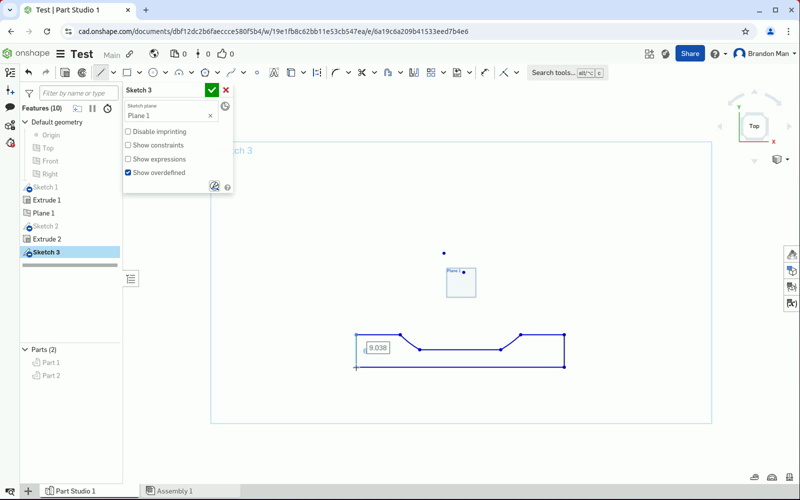
key_up(shift)
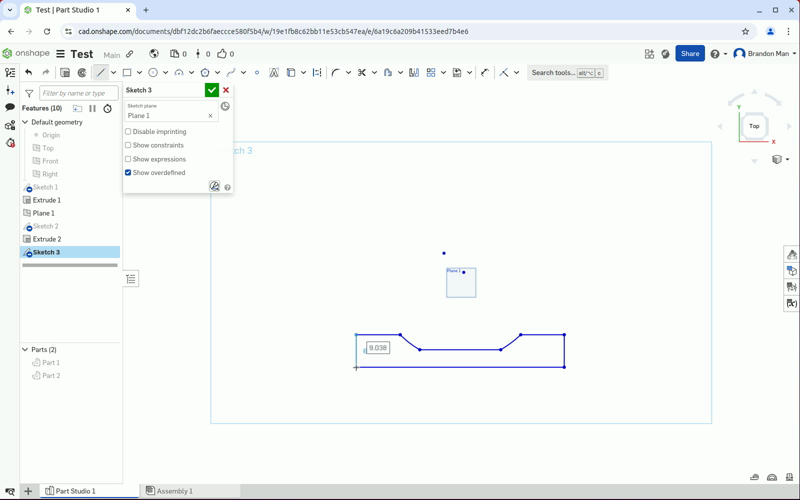
click(356, 367)
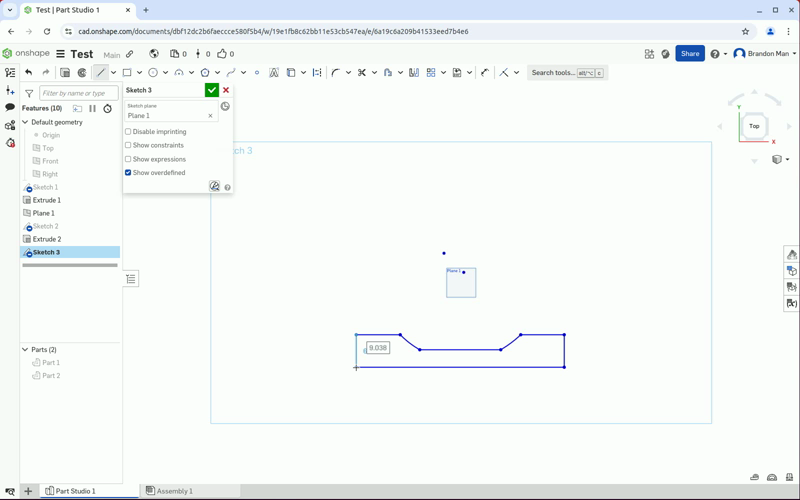
key(esc)
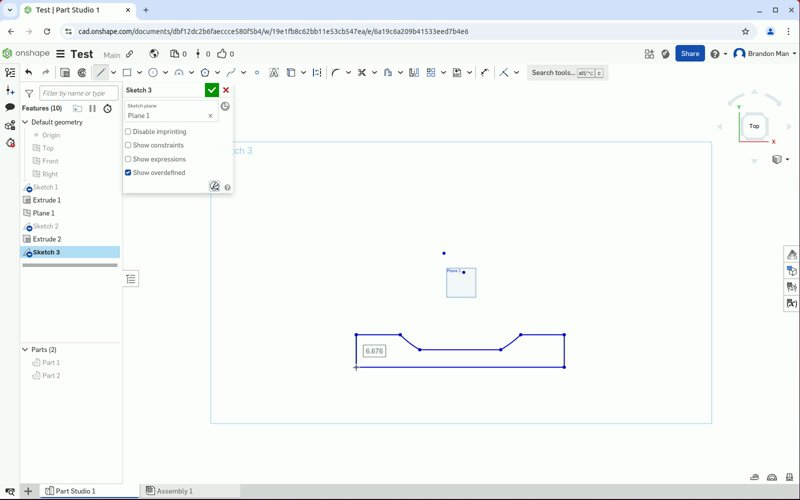
mouse_move(522, 356)
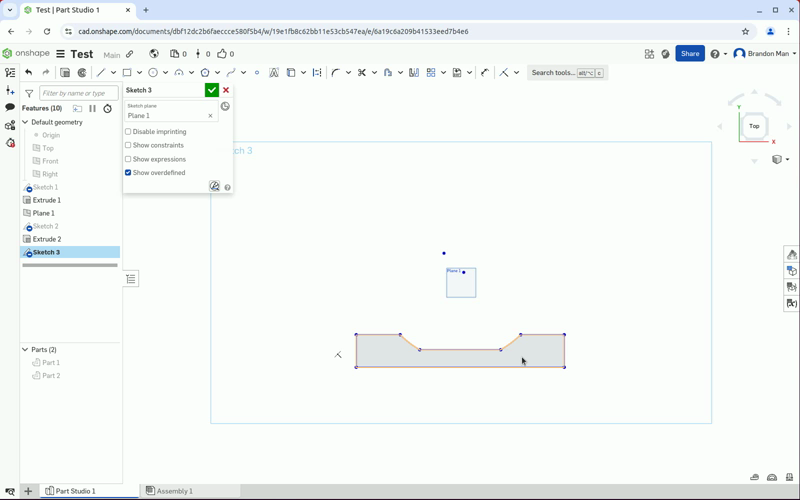
click(522, 356)
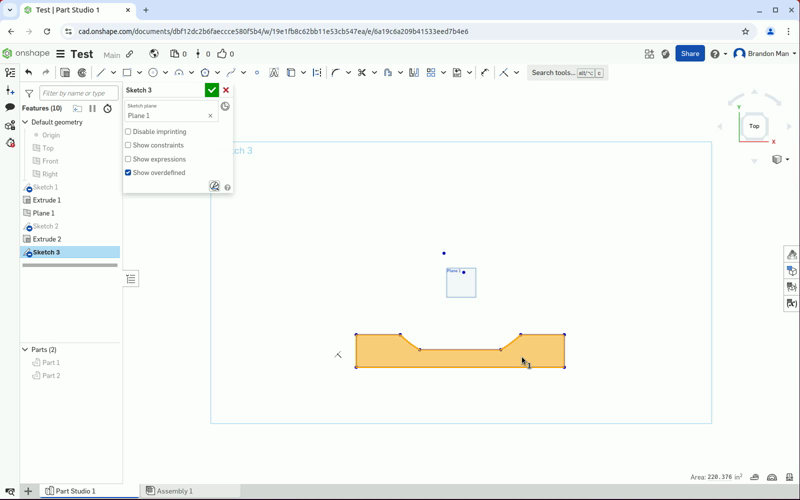
mouse_move(73, 352)
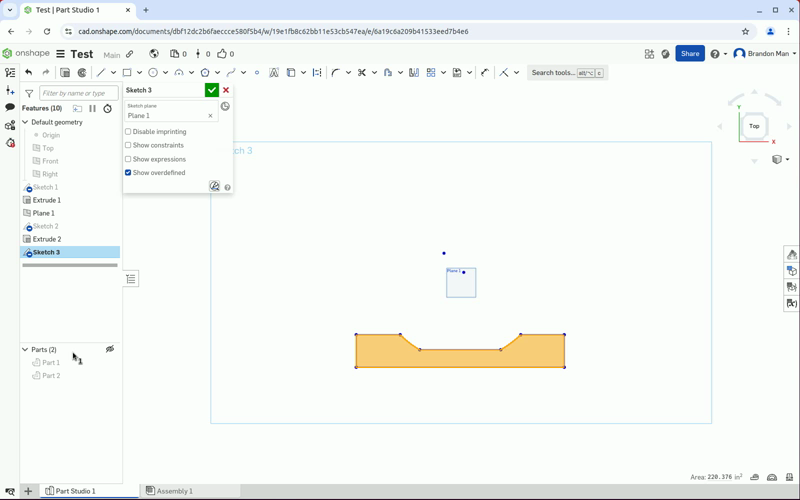
key(shift+y)
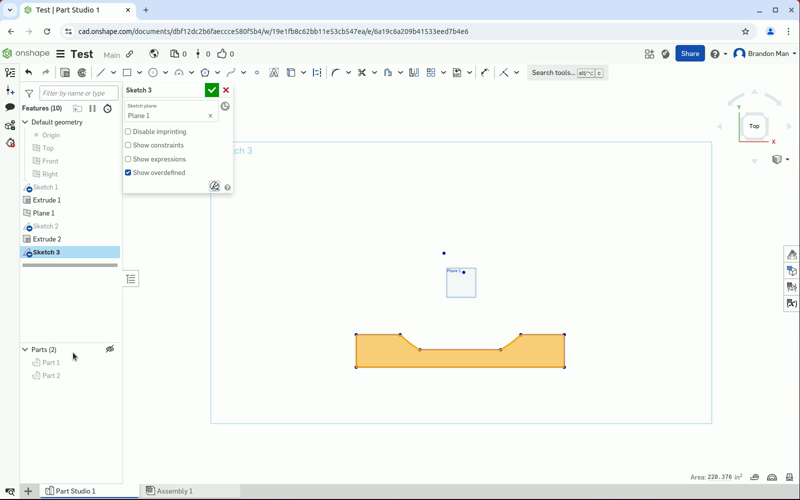
key(shift+e)
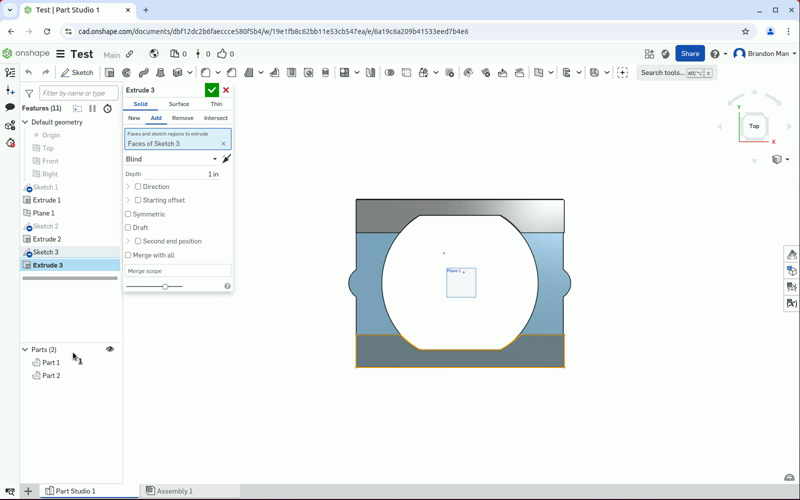
mouse_move(143, 106)
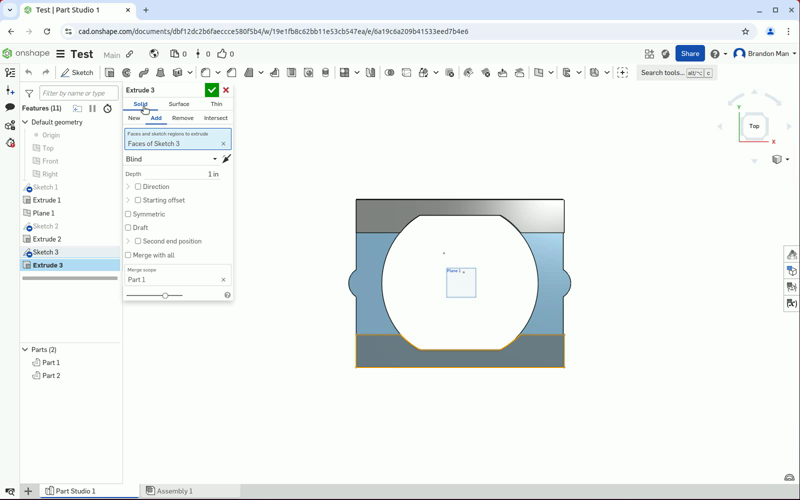
click(143, 106)
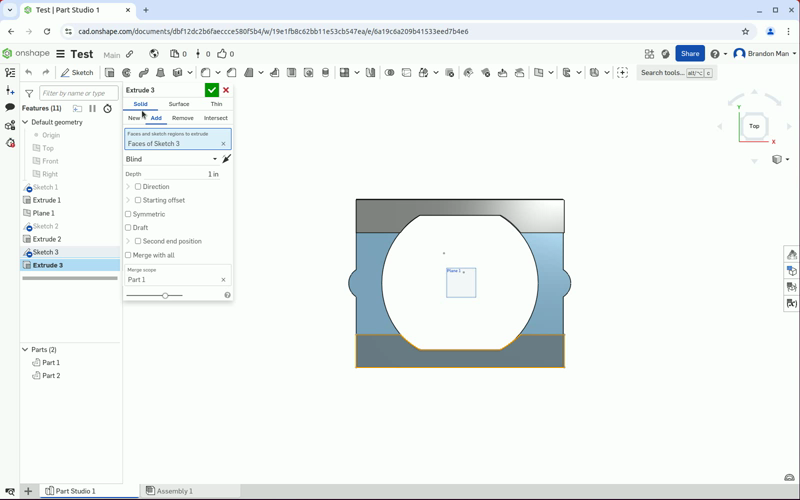
mouse_move(137, 120)
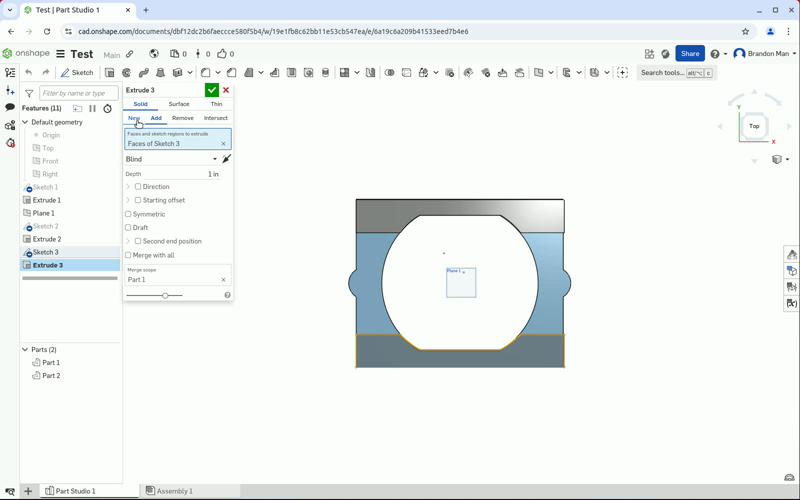
click(137, 120)
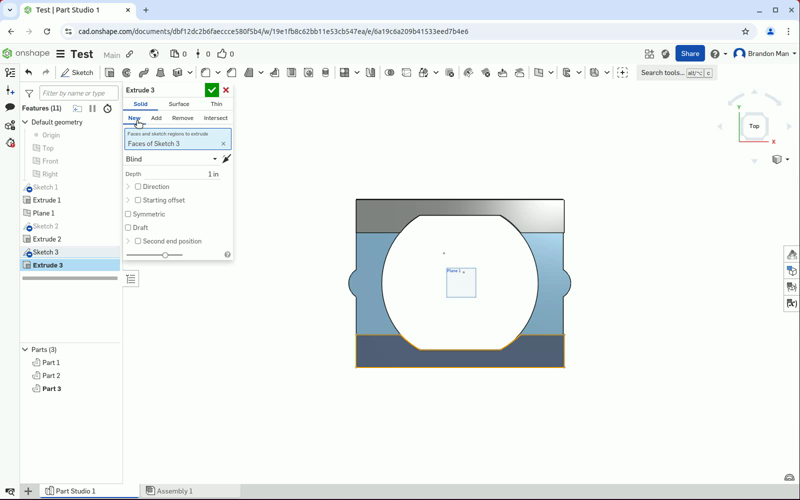
key(tab, 4)
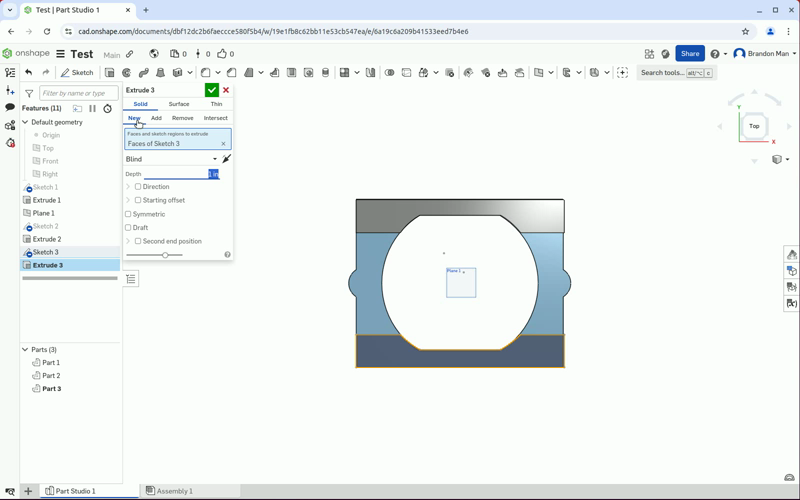
text(12.758)
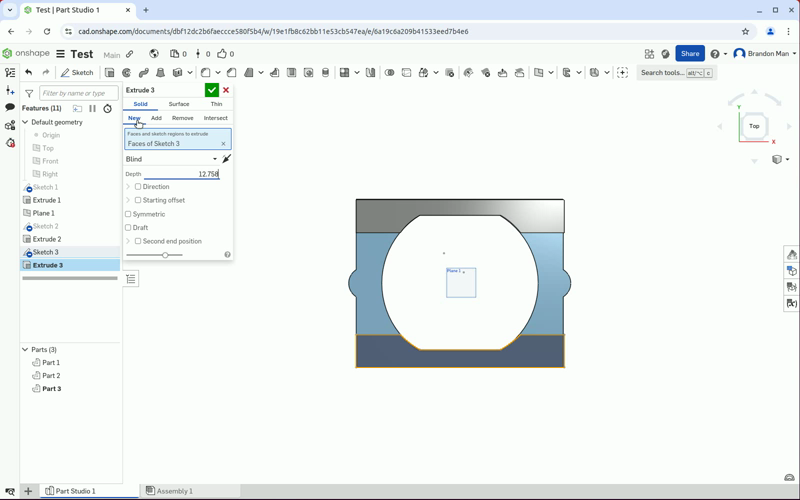
key(enter)
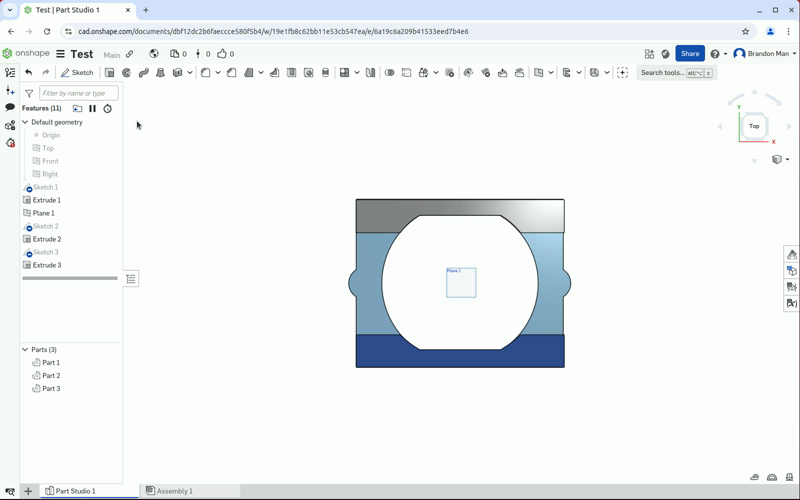
key(shift+h)
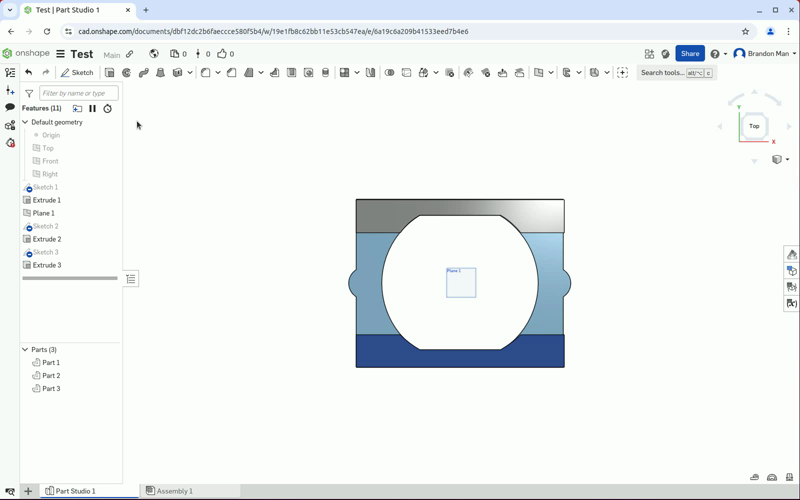
key(shift+h)
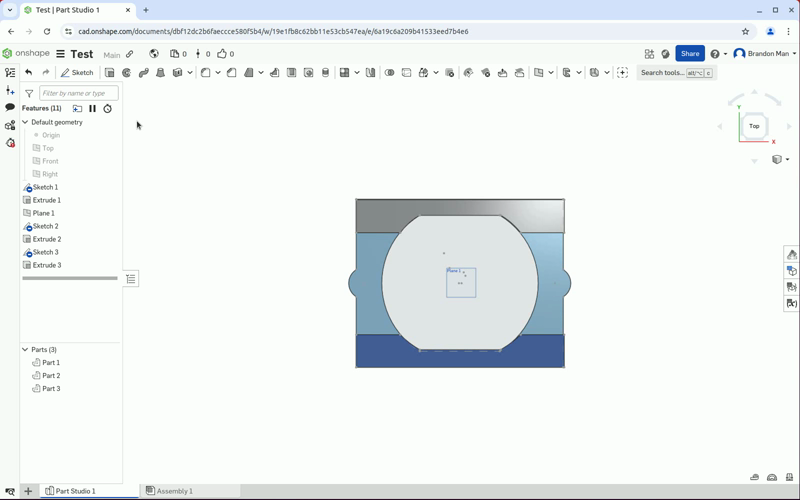
key(shift+7)
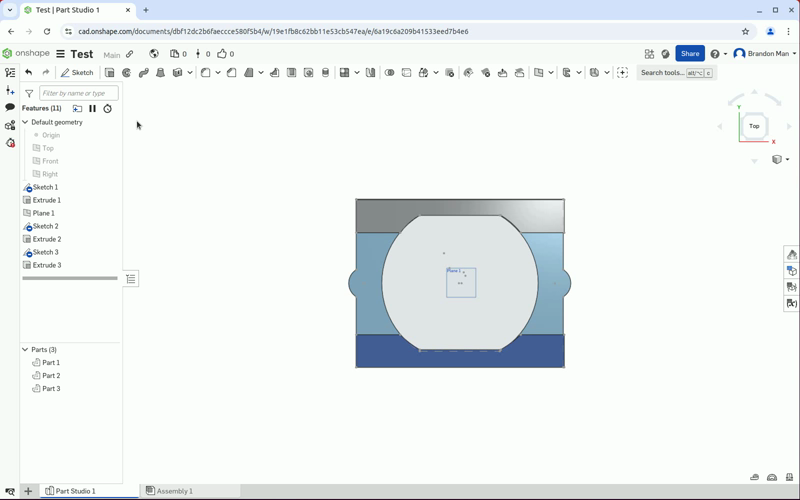
key(up, 3)
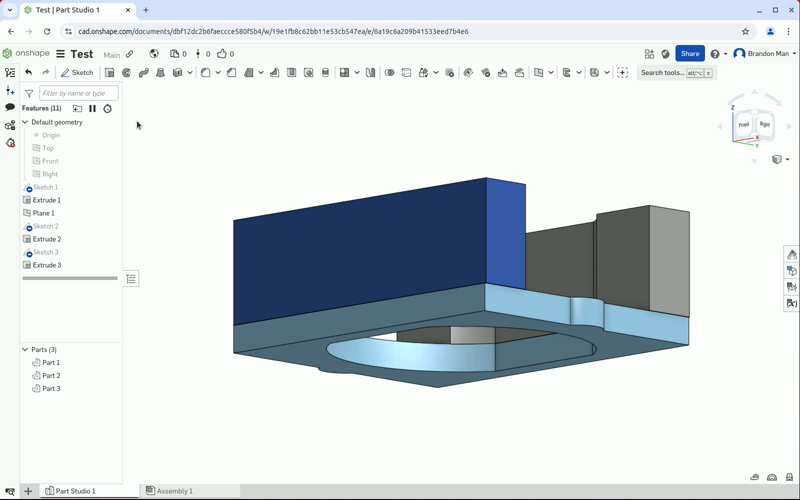
key(left, 3)
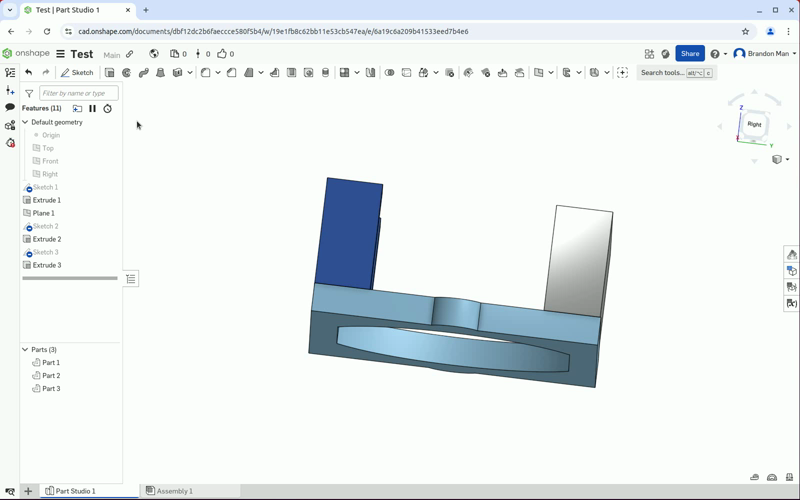
key(right, 3)
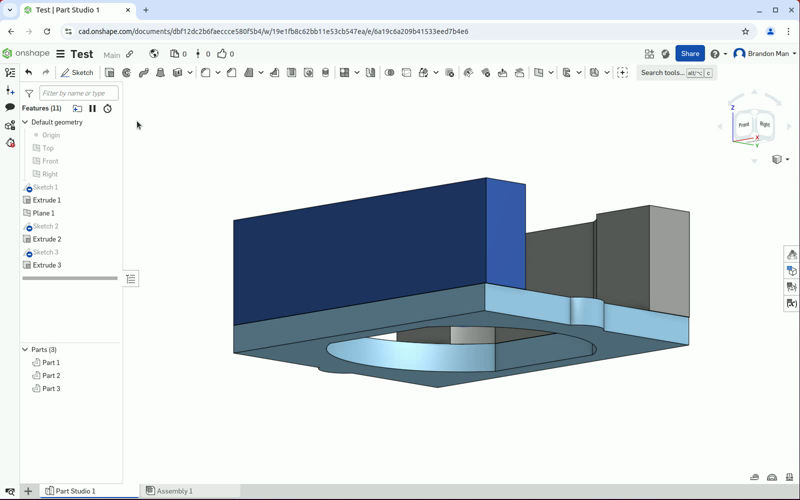
key(down, 3)
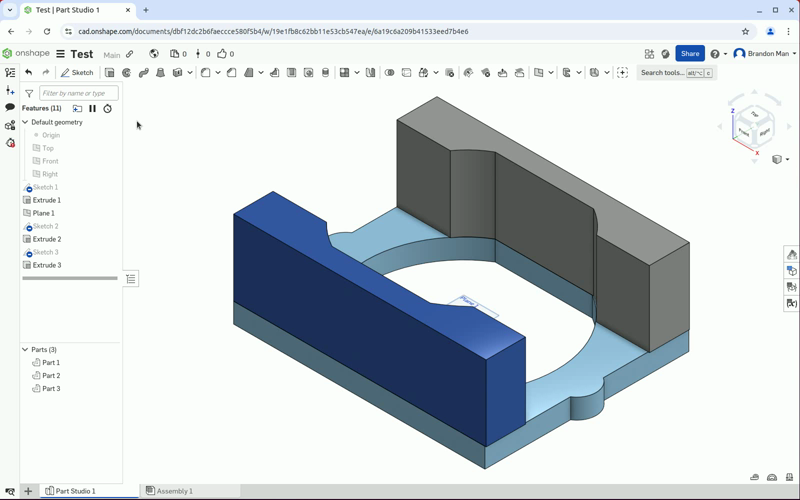
mouse_move(73, 189)
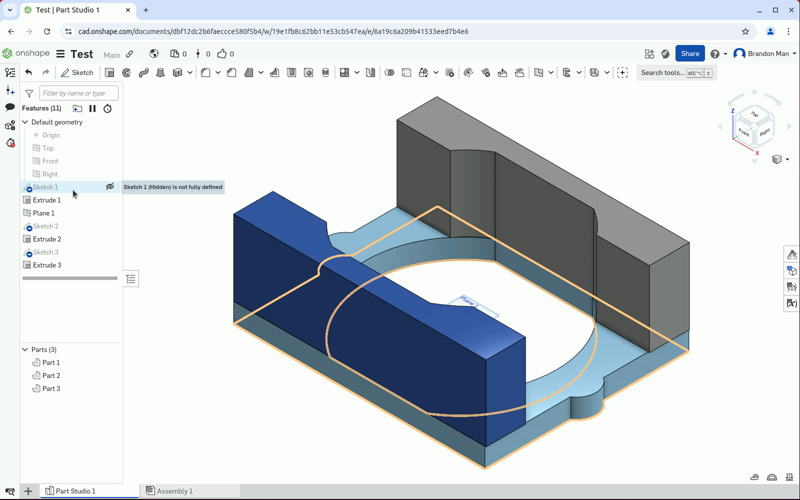
click(73, 189)